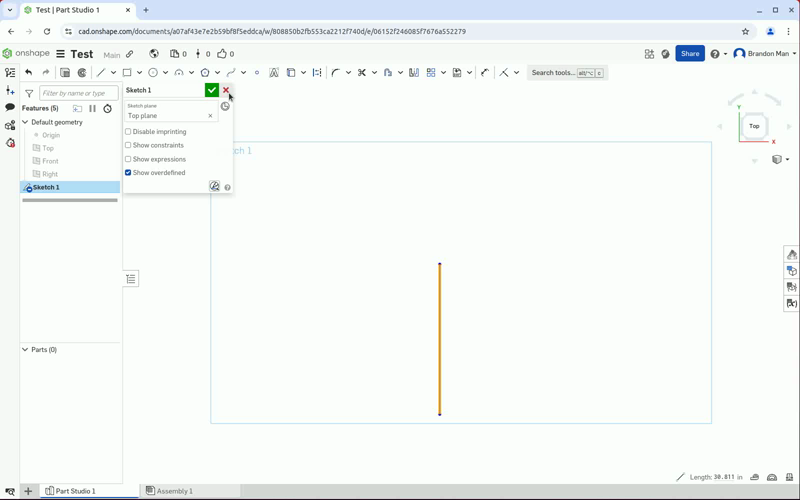
key(shift+h)
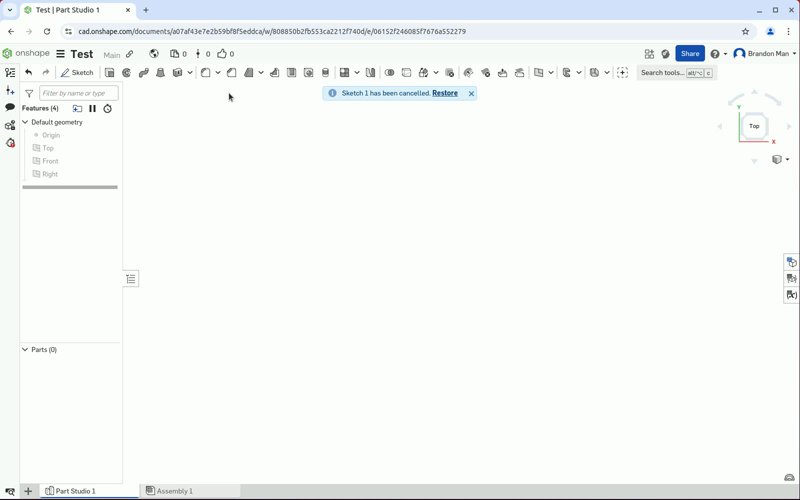
mouse_move(73, 352)
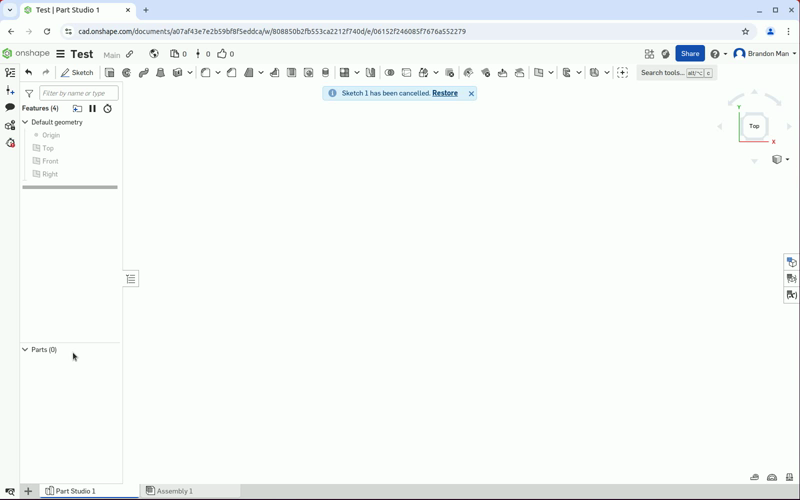
key(y)
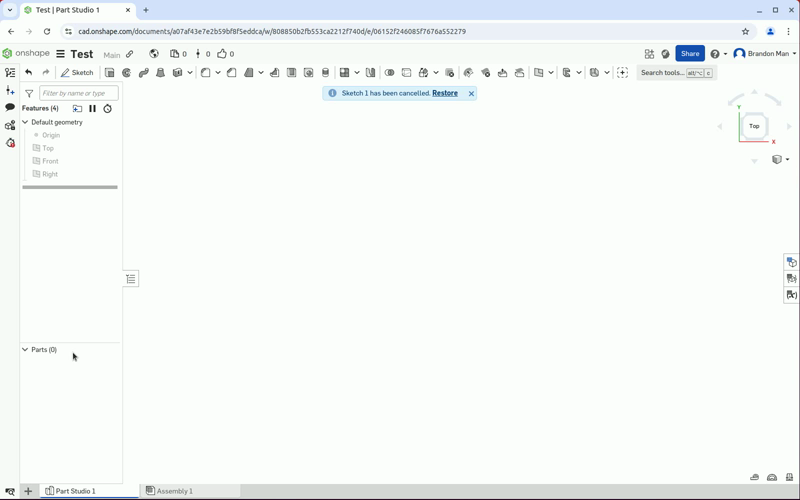
key(shift+p)
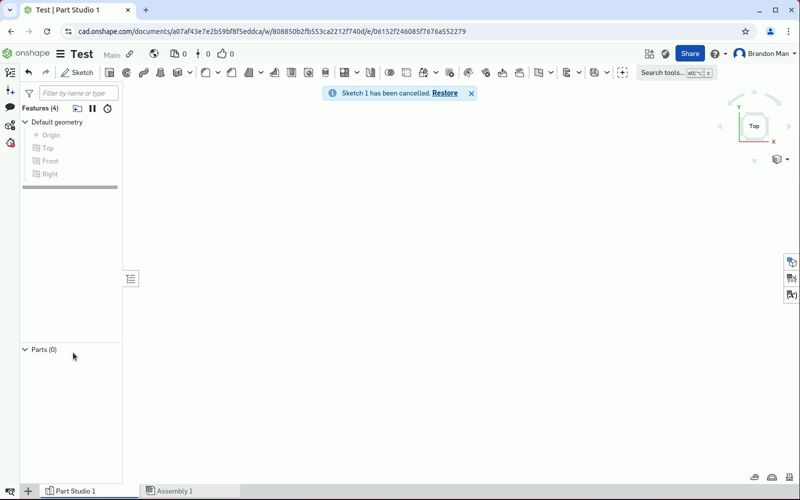
key(space)
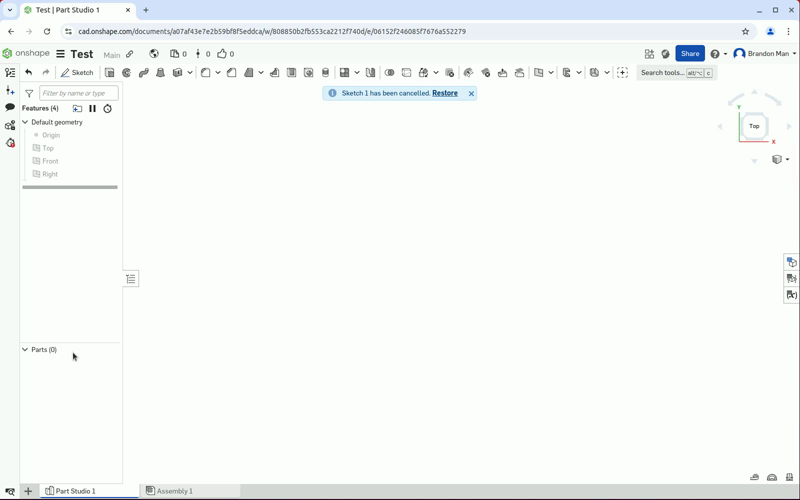
key_down(shift)
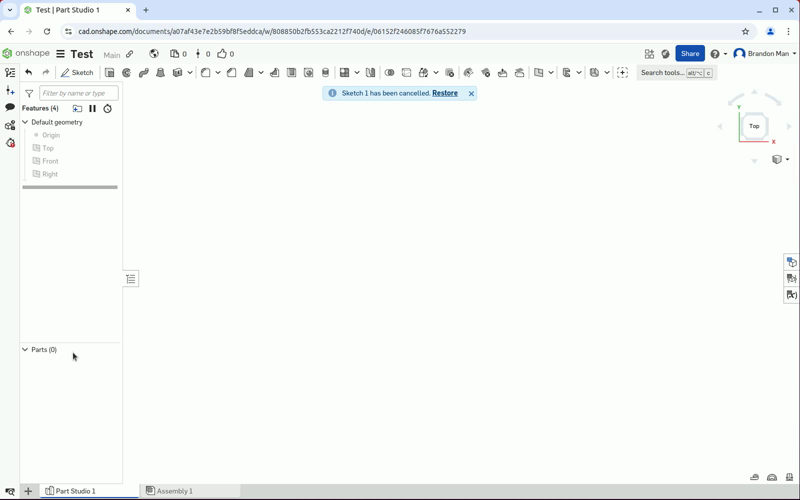
key(up)
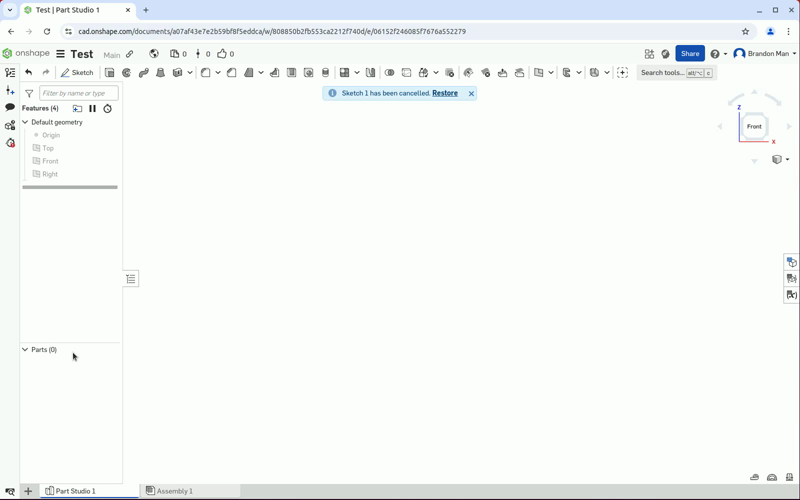
key_up(shift)
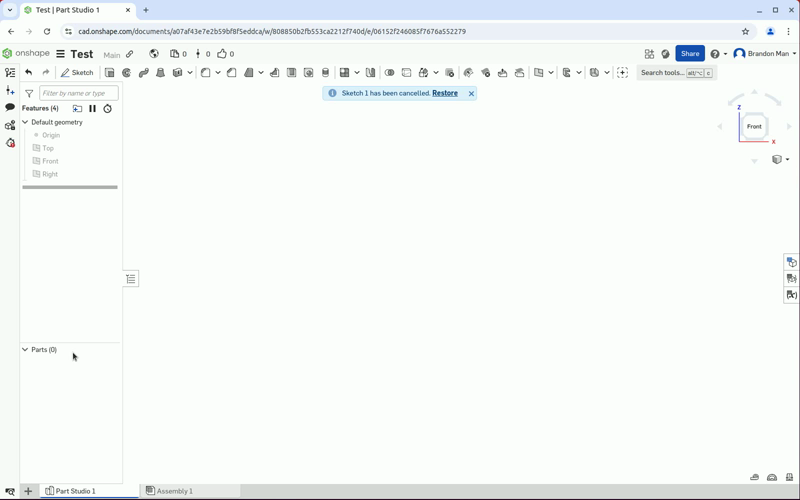
mouse_move(73, 352)
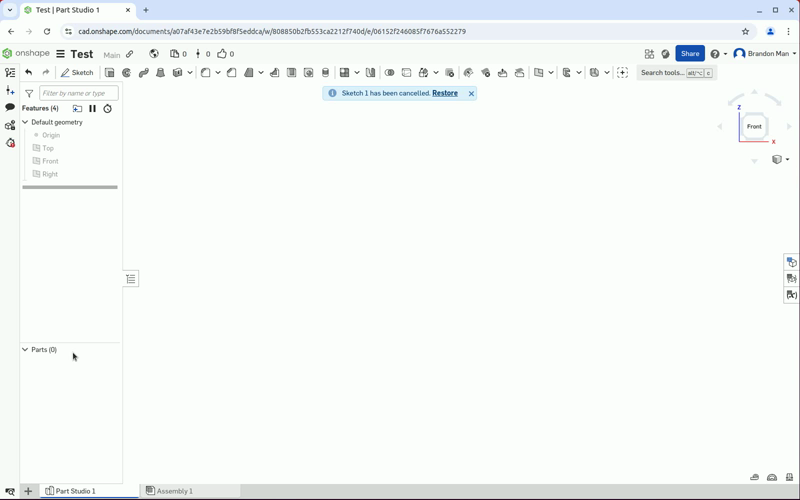
key(shift+y)
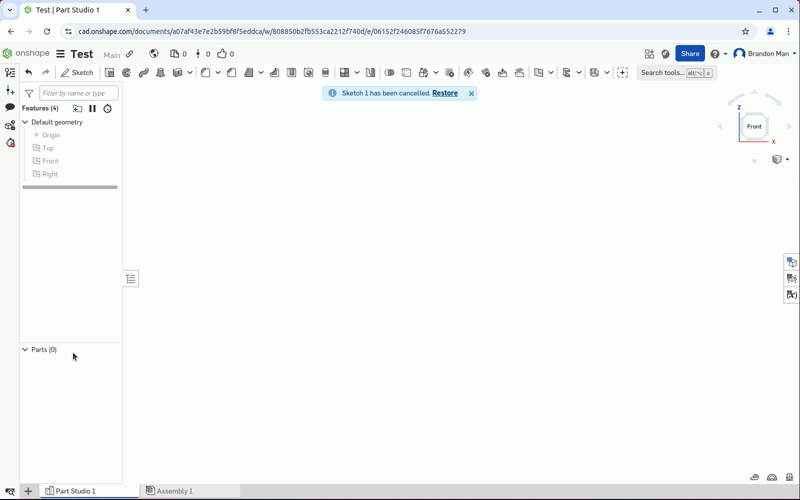
key(shift+s)
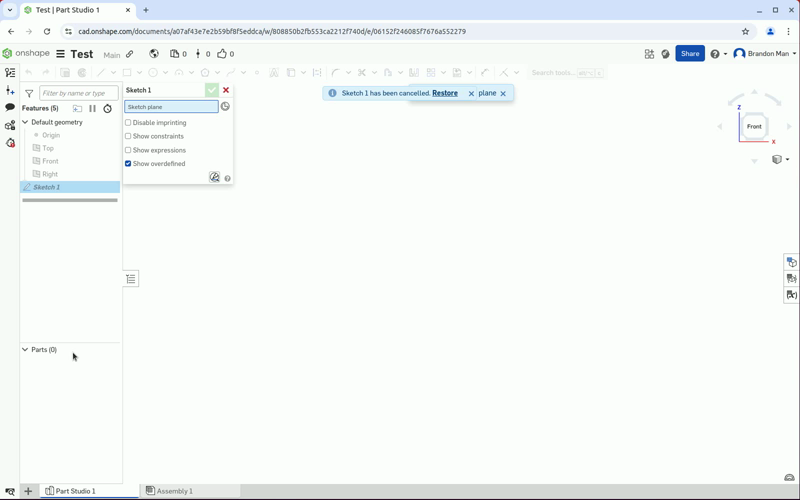
mouse_move(73, 163)
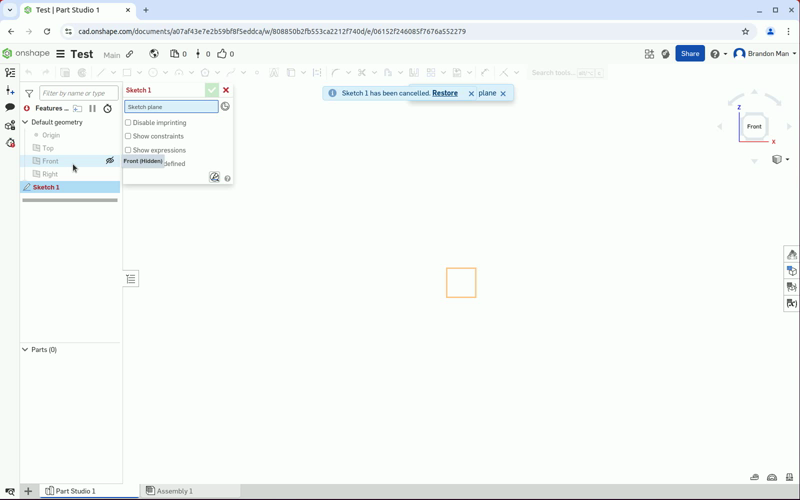
click(73, 163)
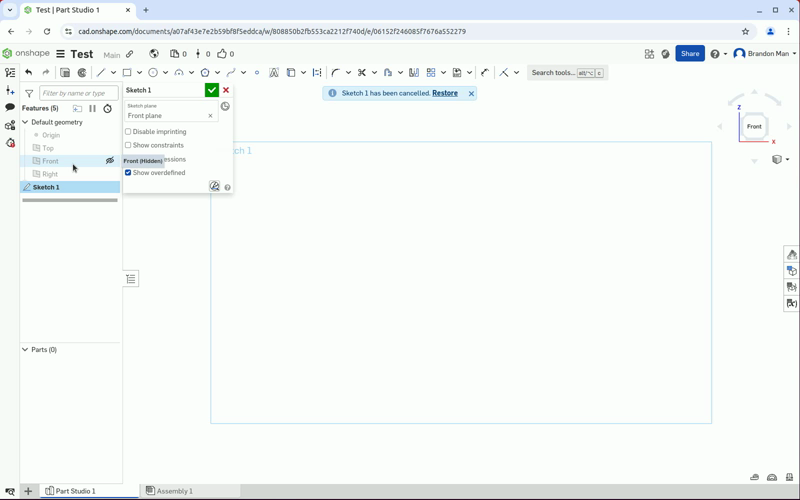
mouse_move(73, 352)
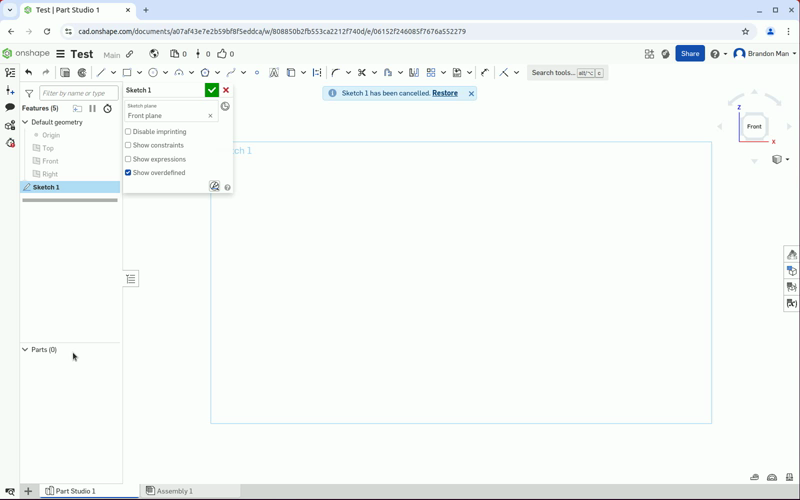
key(y)
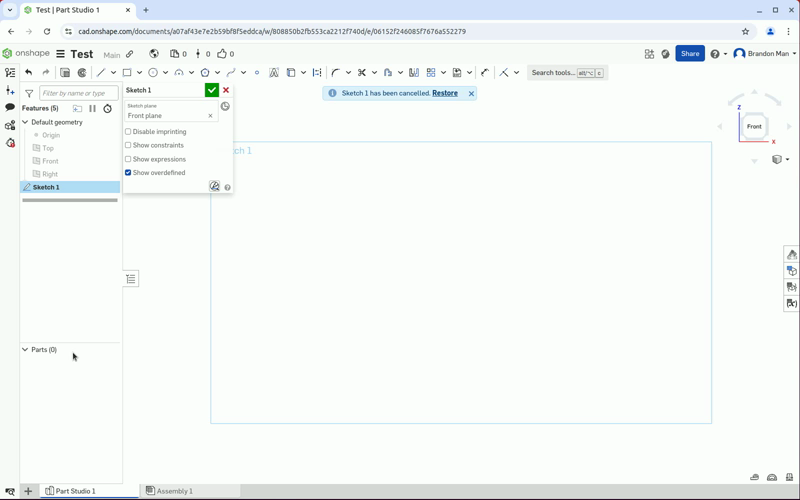
key(c)
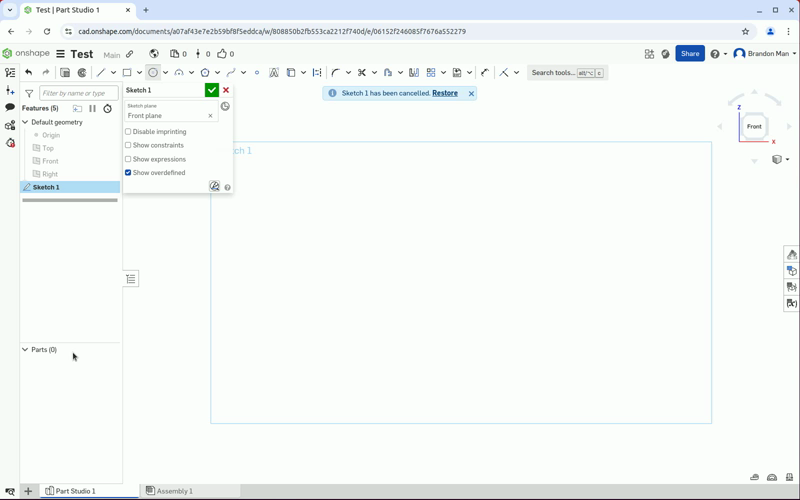
key_down(shift)
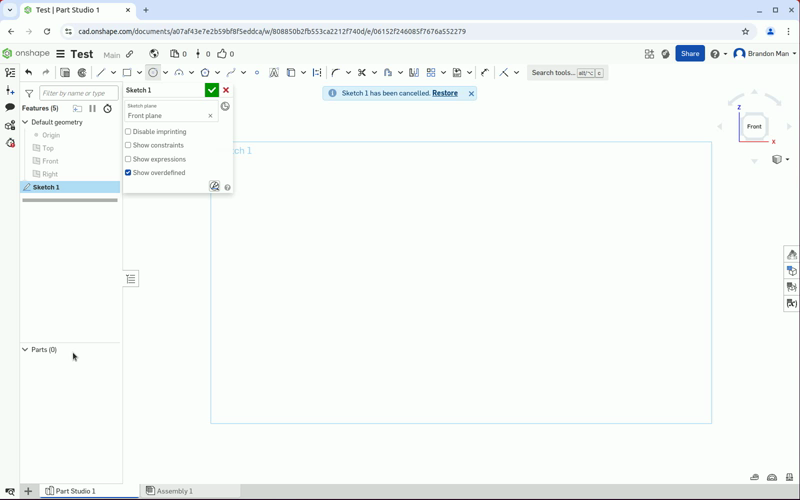
mouse_move(460, 282)
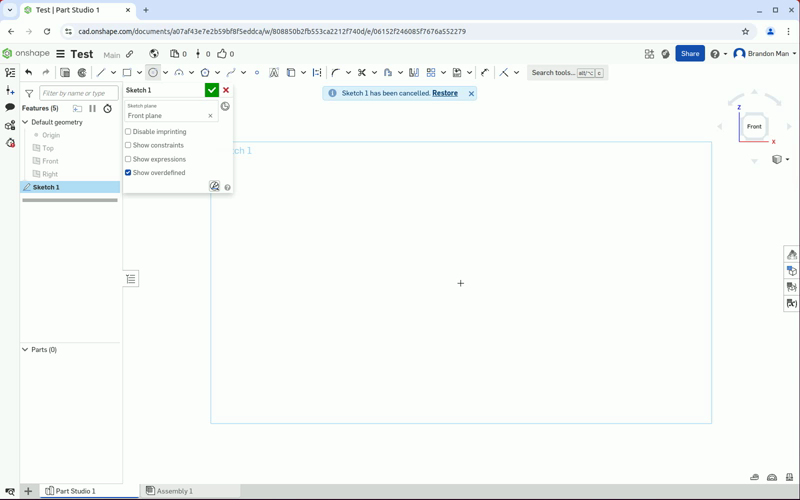
click(460, 282)
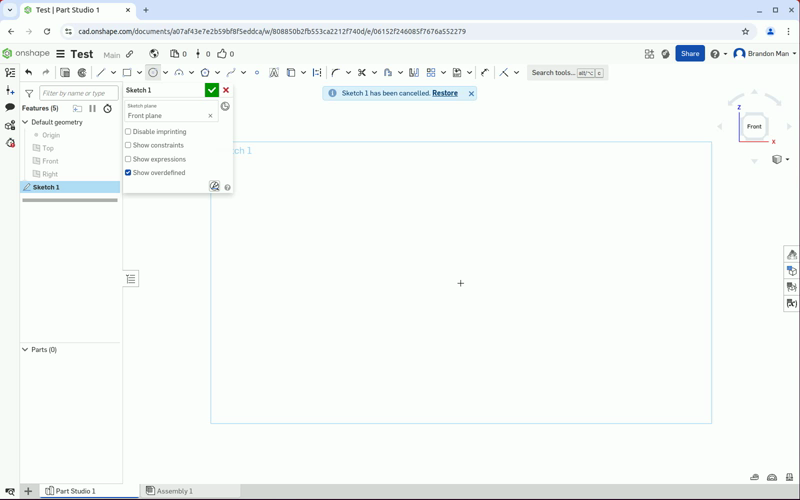
key_up(shift)
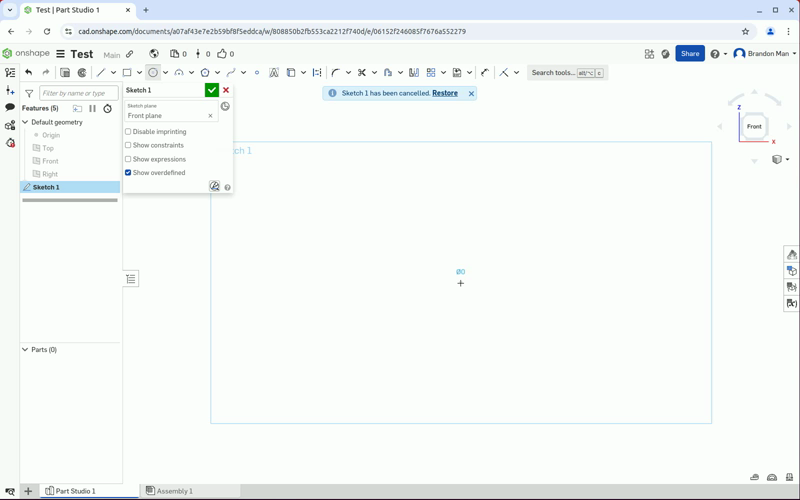
mouse_move(510, 282)
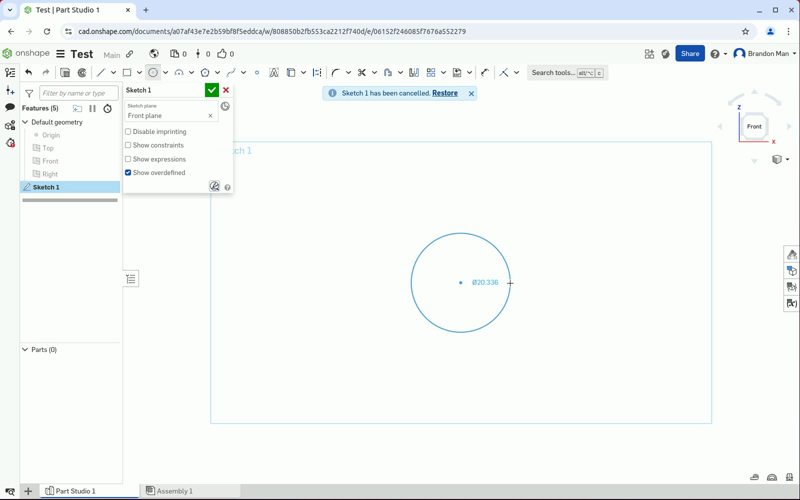
click(510, 282)
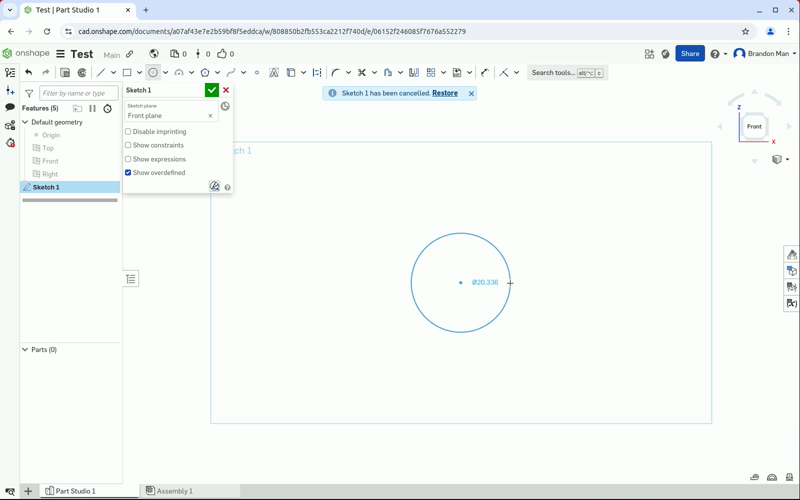
key(esc)
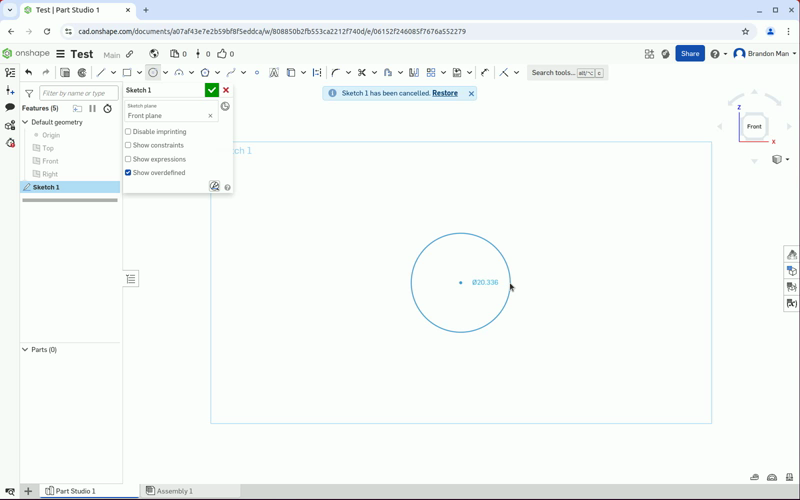
mouse_move(493, 289)
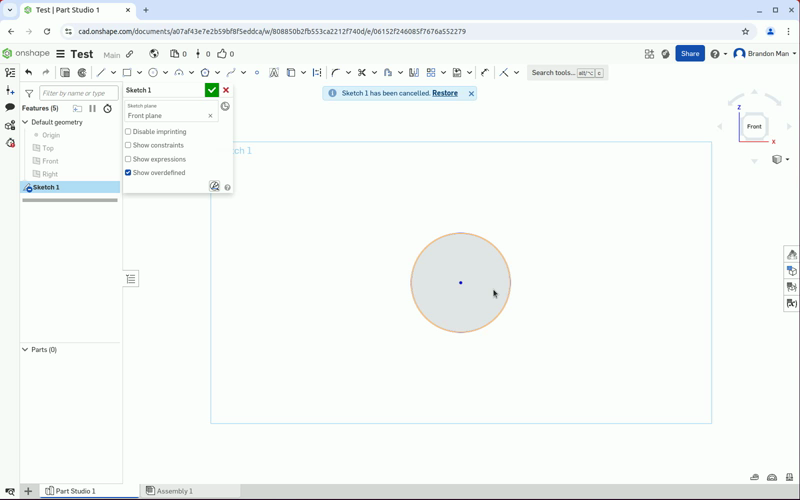
click(493, 289)
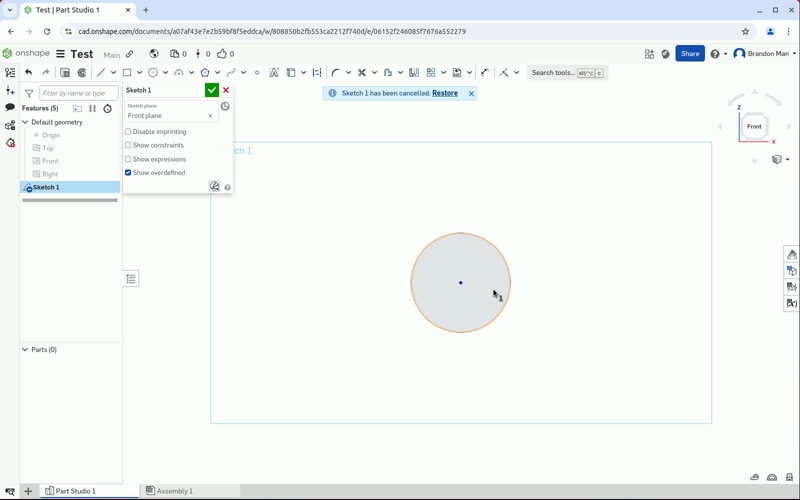
mouse_move(73, 352)
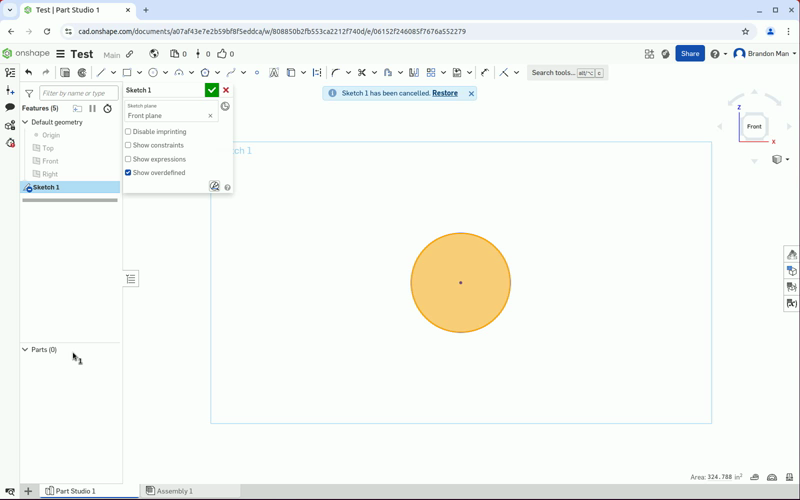
key(shift+y)
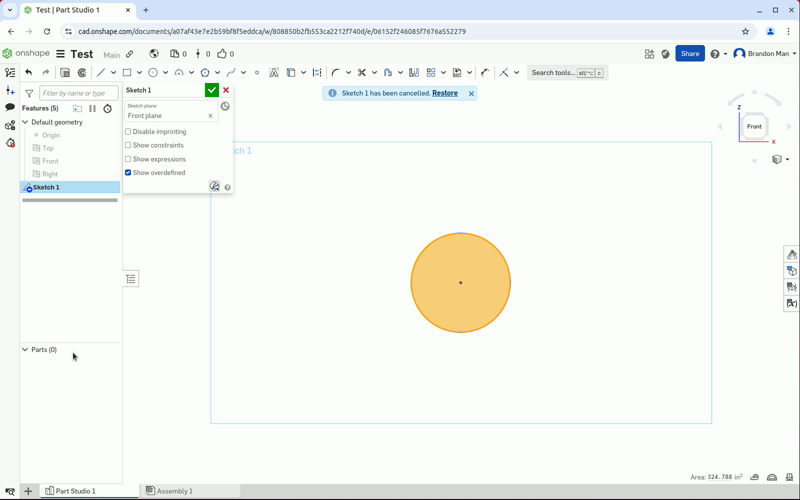
key(shift+e)
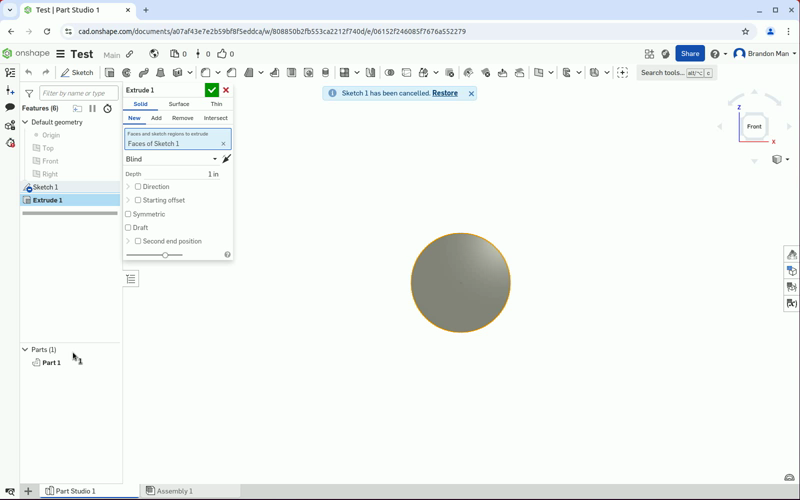
mouse_move(143, 106)
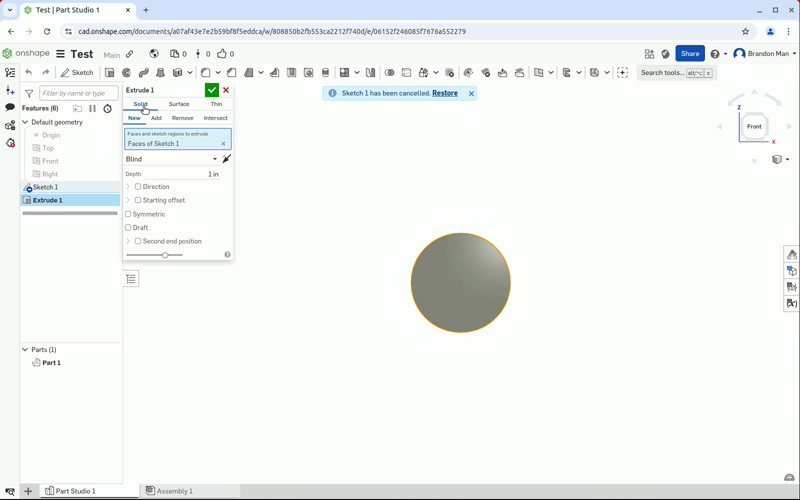
click(143, 106)
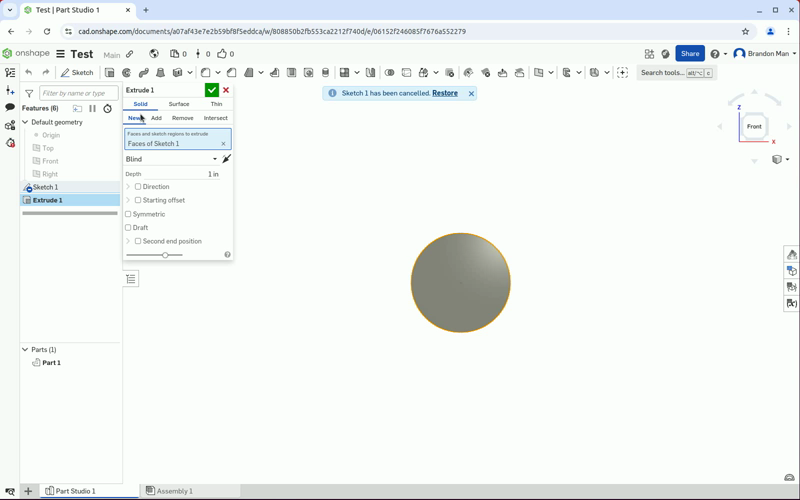
mouse_move(137, 120)
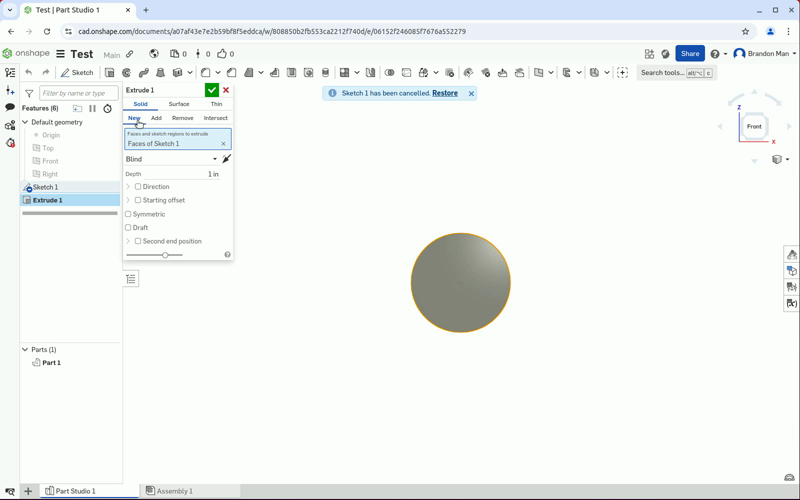
click(137, 120)
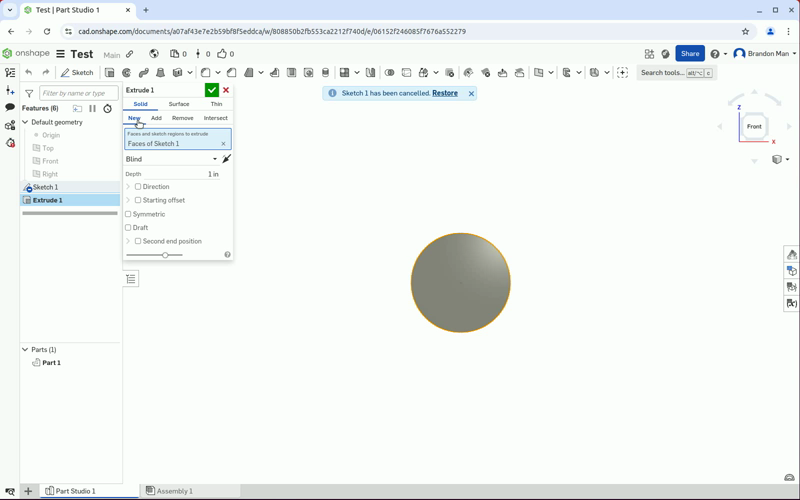
key(tab, 4)
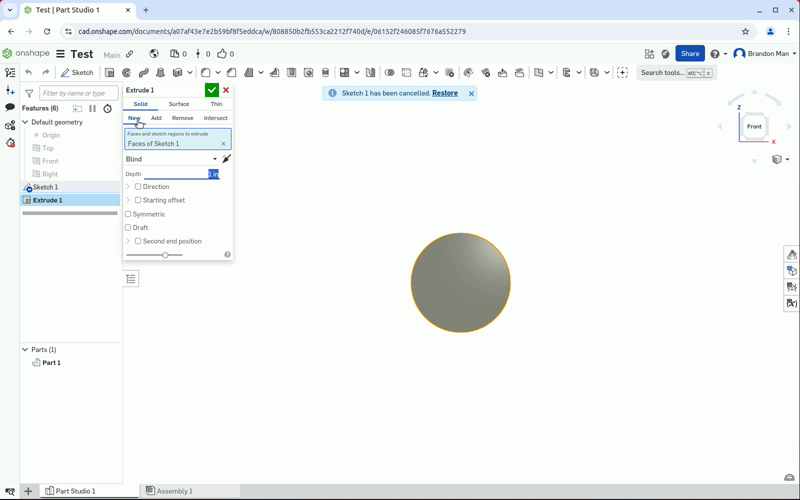
text(6.258)
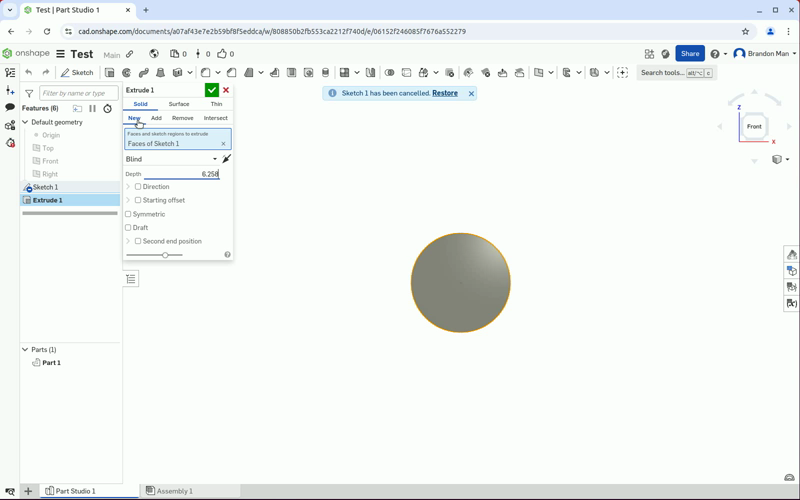
key(enter)
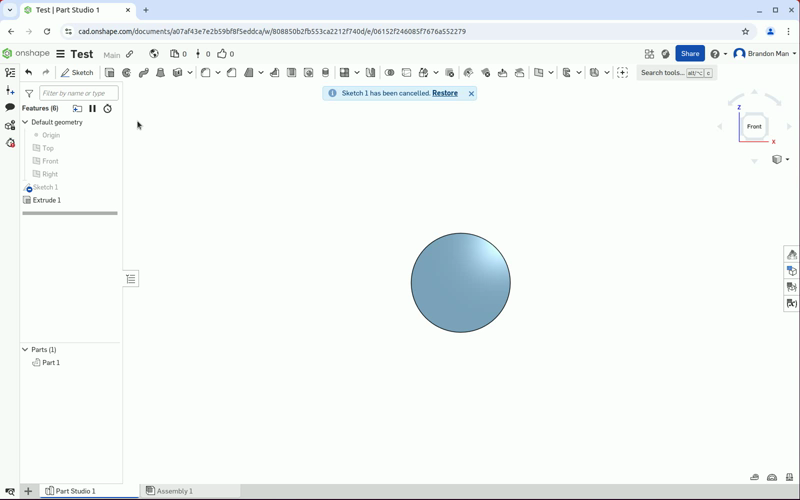
key(shift+h)
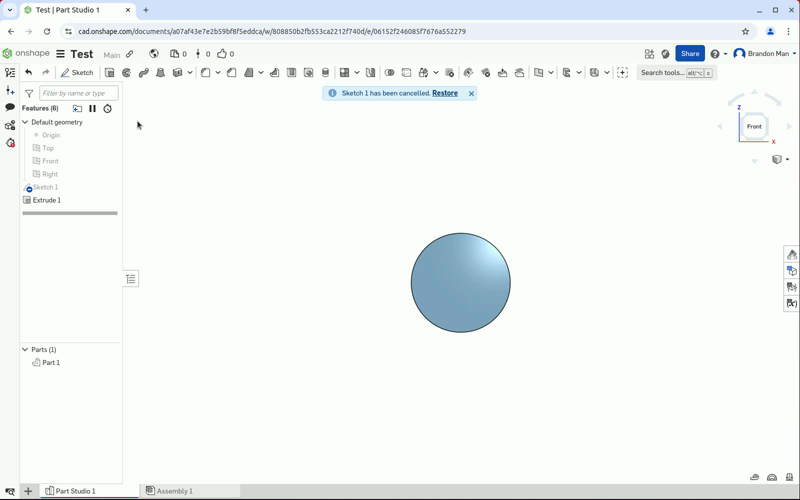
key(shift+h)
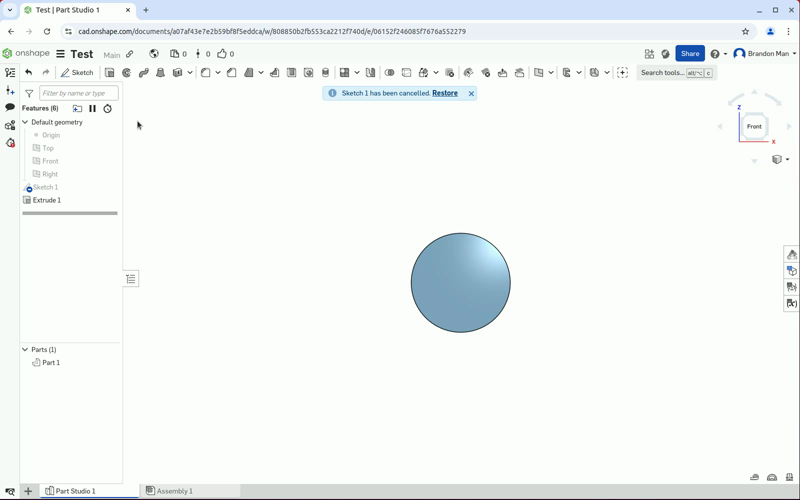
mouse_move(73, 189)
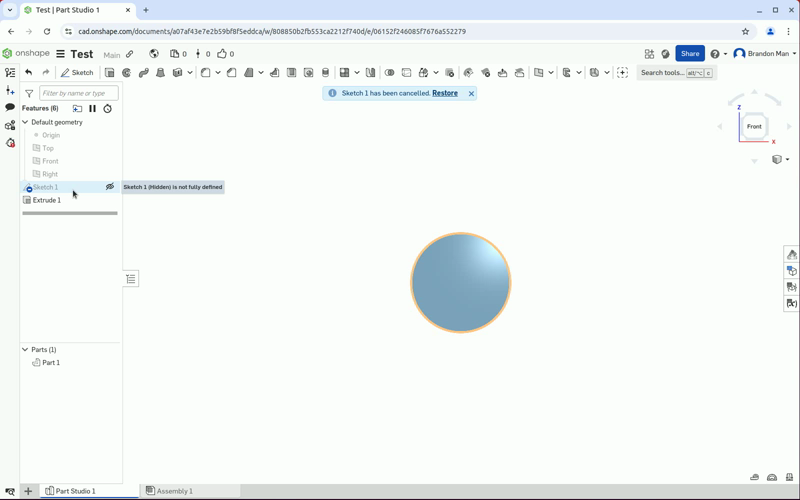
click(73, 189)
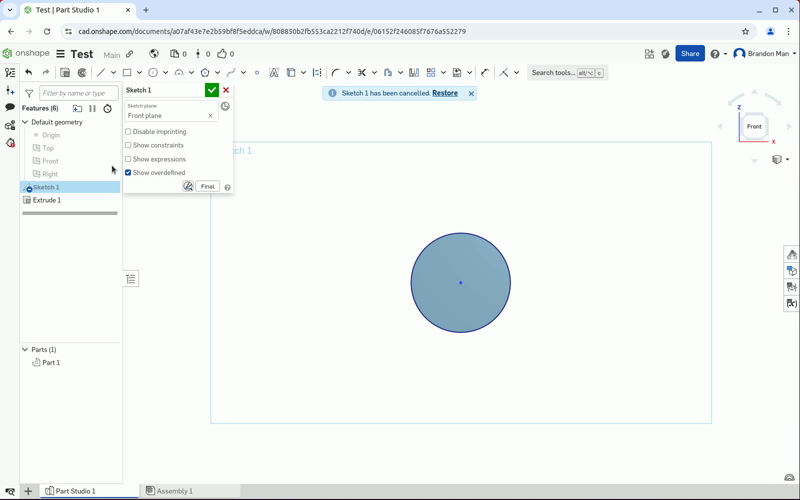
mouse_move(229, 92)
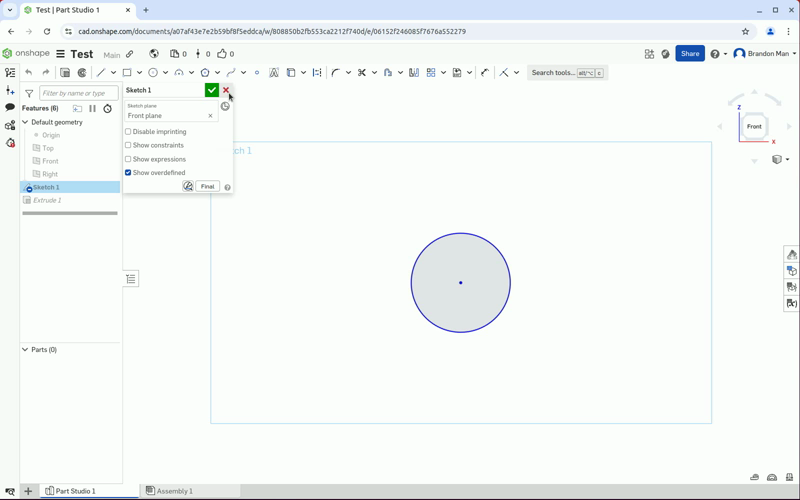
click(229, 92)
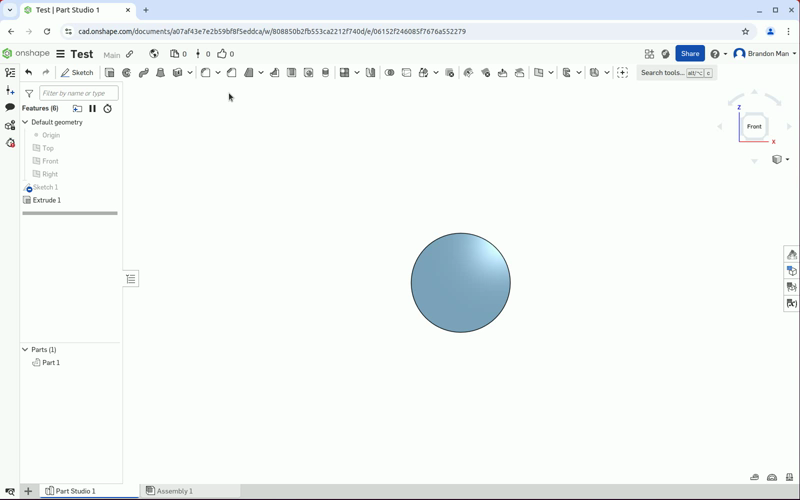
mouse_move(541, 75)
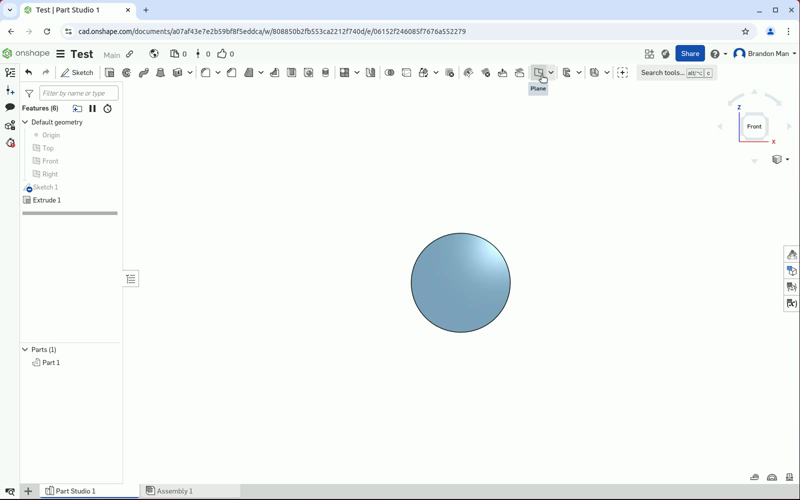
click(541, 75)
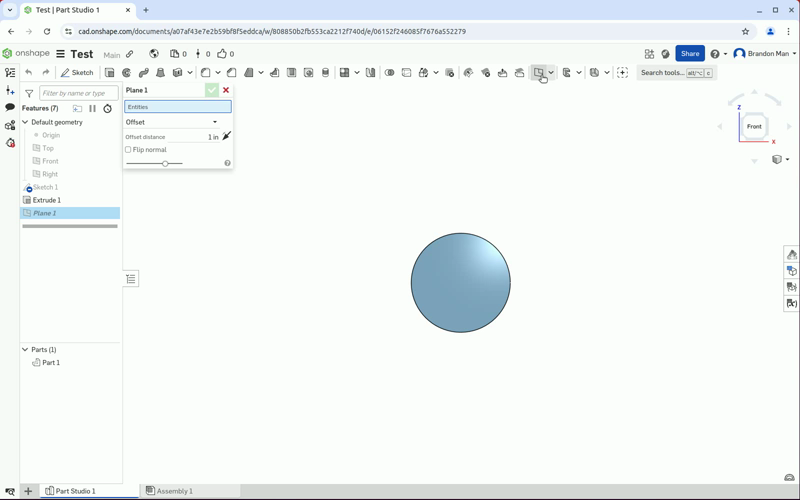
mouse_move(73, 163)
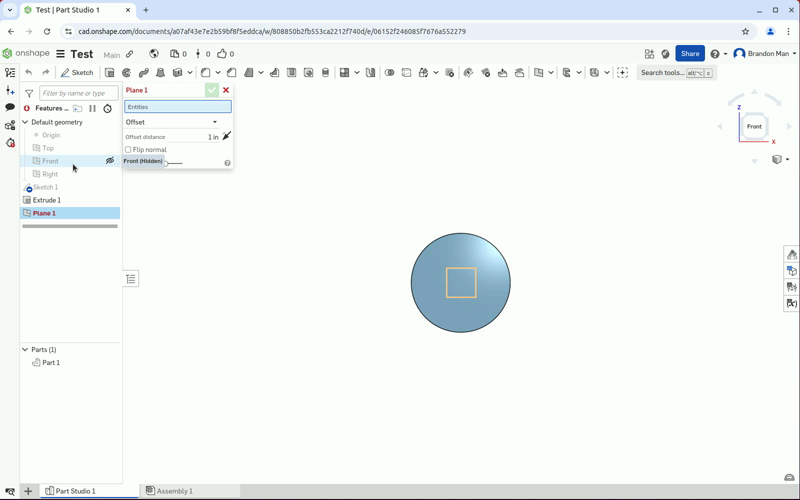
click(73, 163)
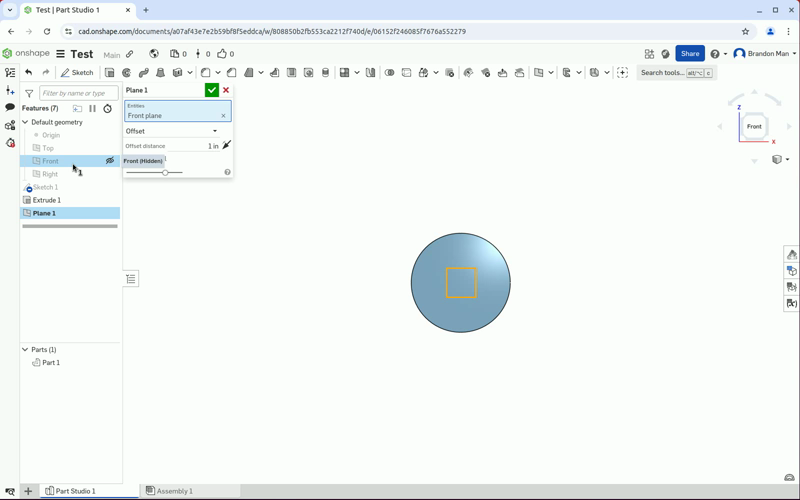
key(tab, 2)
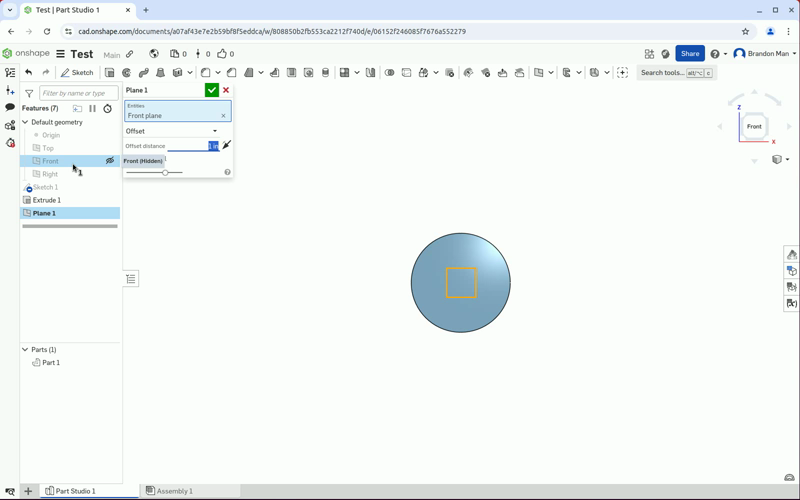
text(6.255)
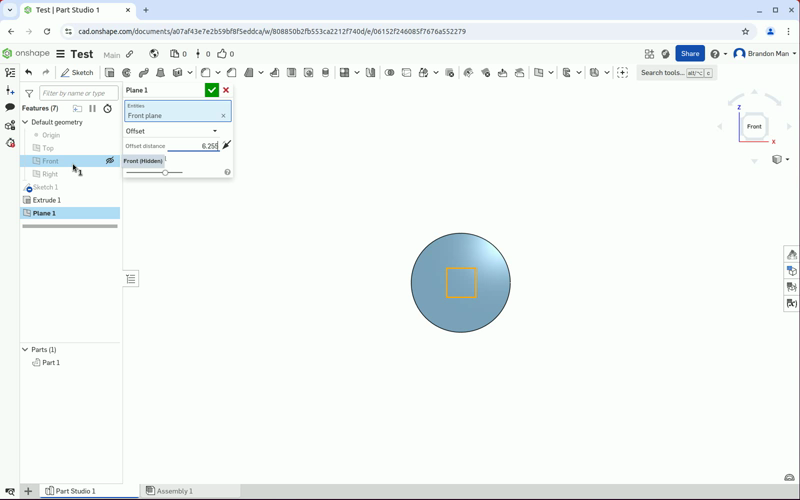
key(enter, 2)
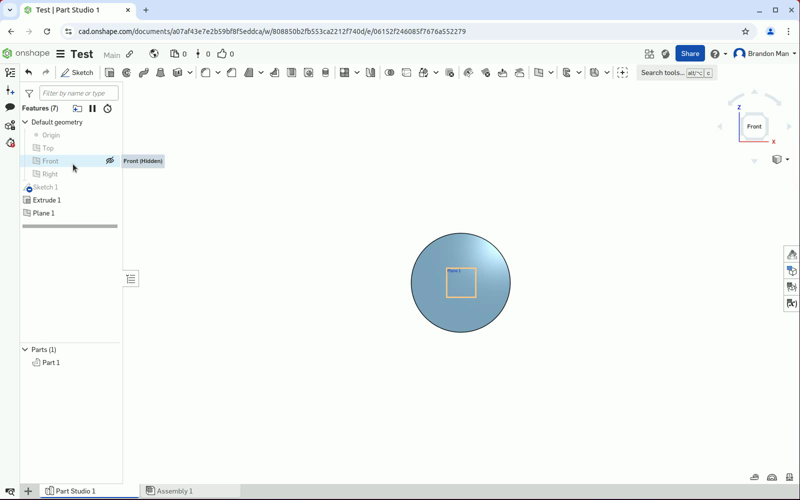
key(shift+s)
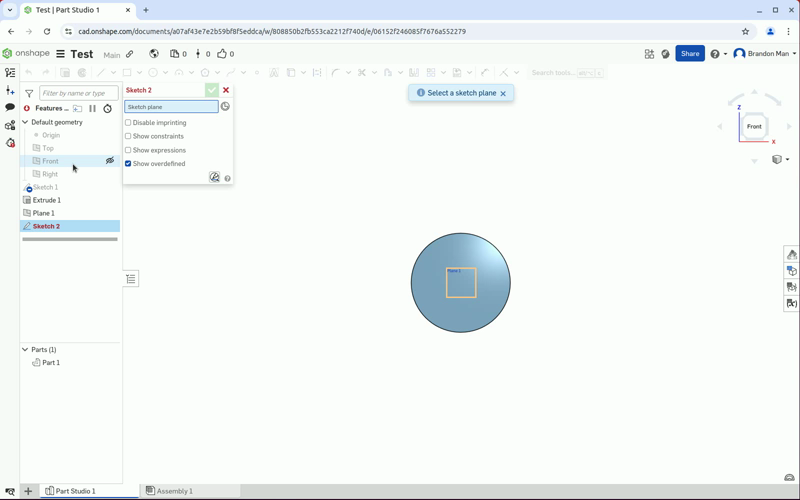
mouse_move(73, 215)
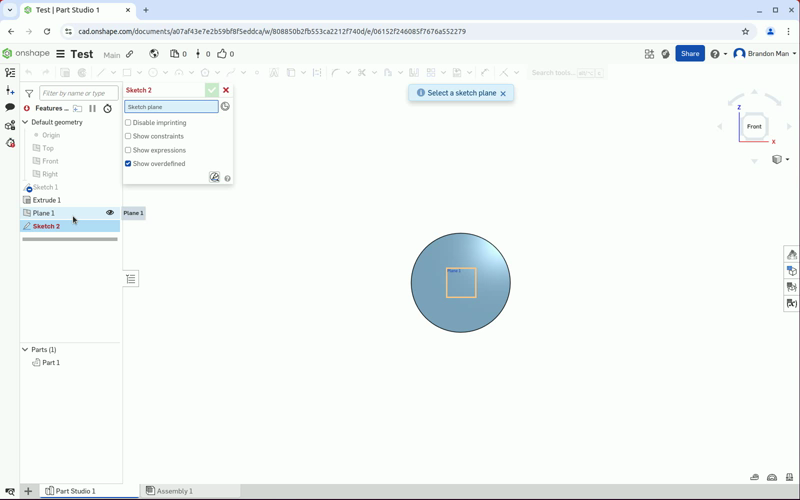
click(73, 215)
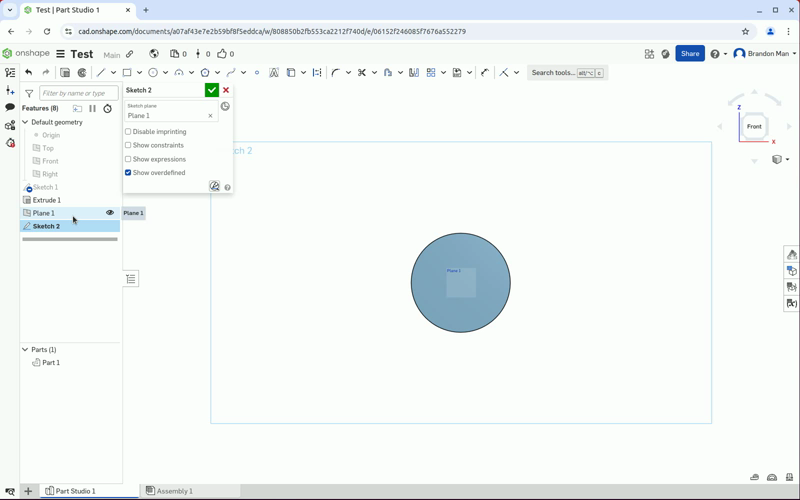
mouse_move(73, 352)
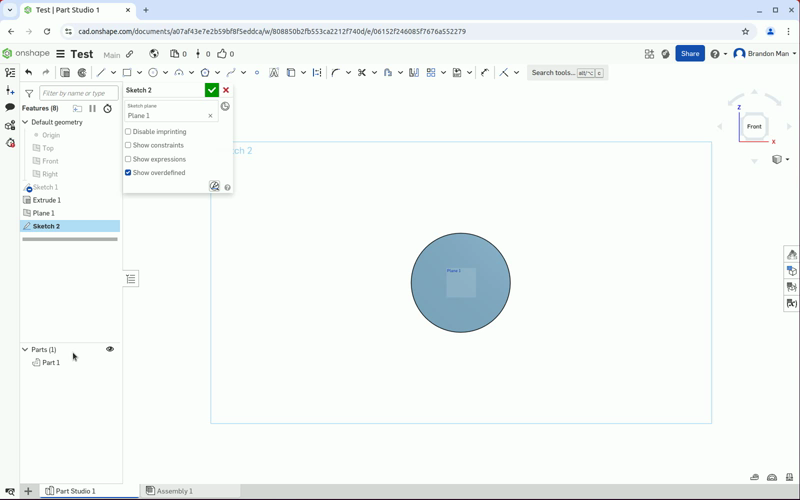
key(y)
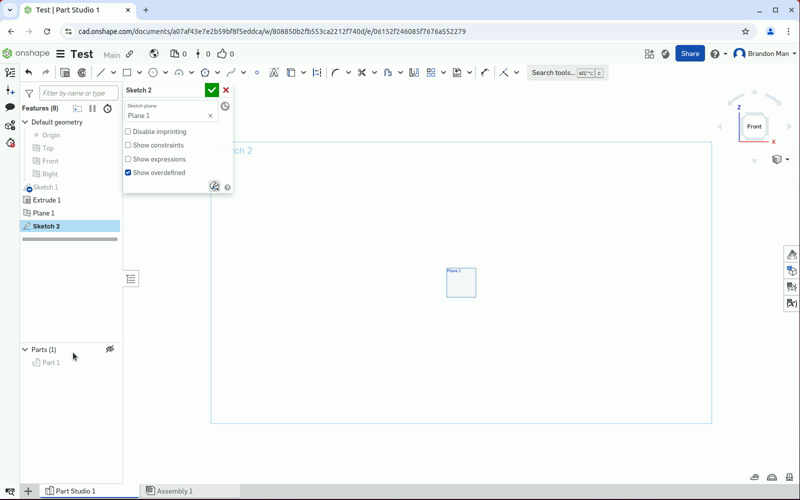
key(c)
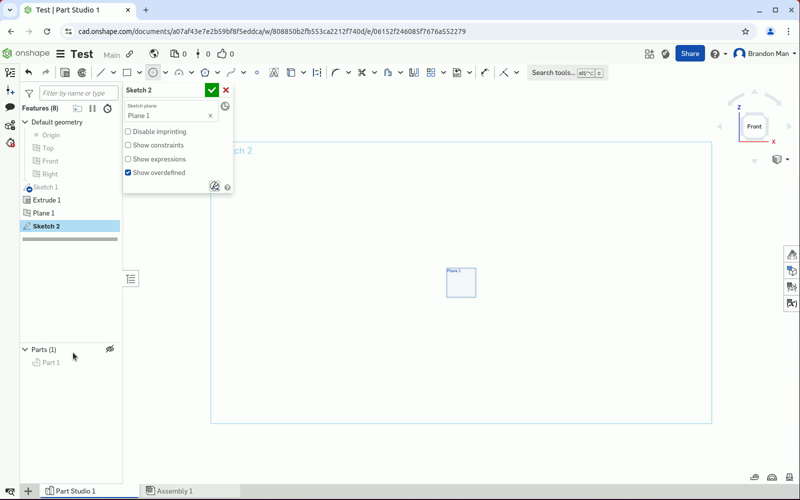
key_down(shift)
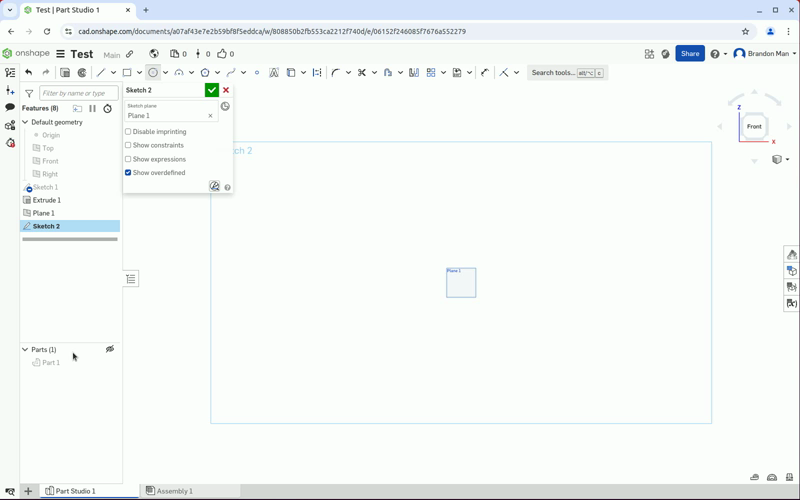
mouse_move(461, 282)
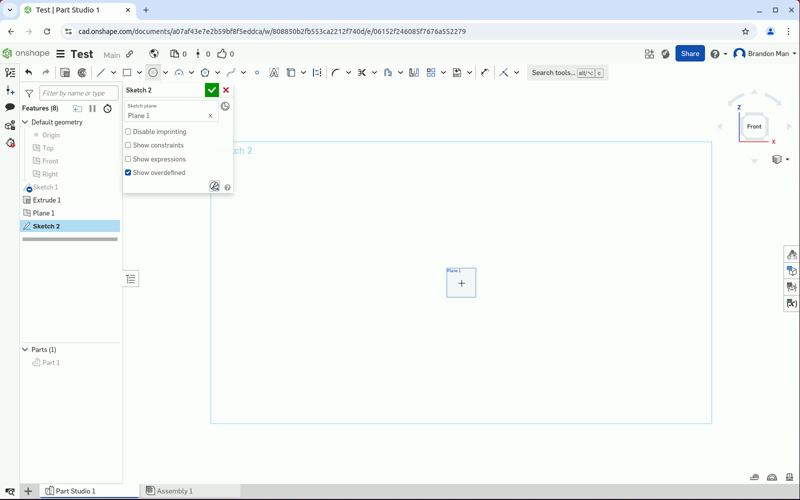
click(461, 282)
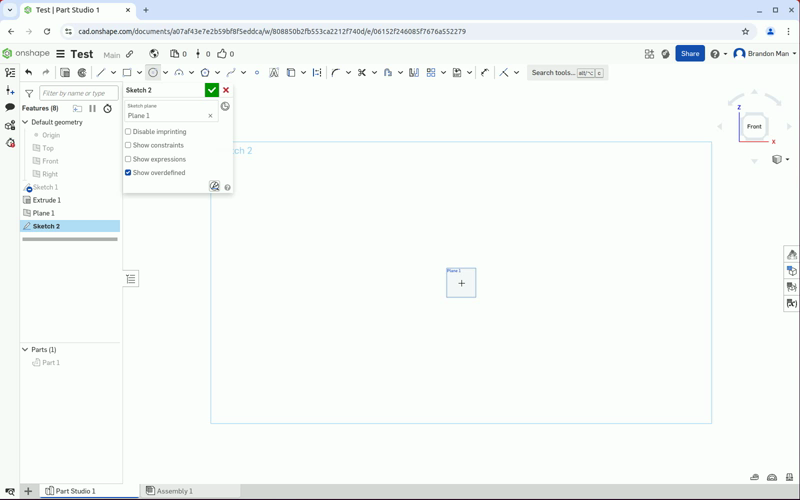
key_up(shift)
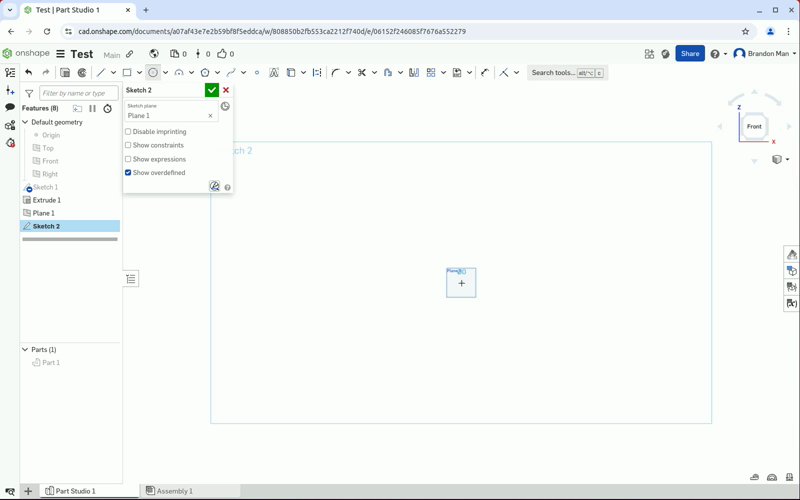
mouse_move(506, 282)
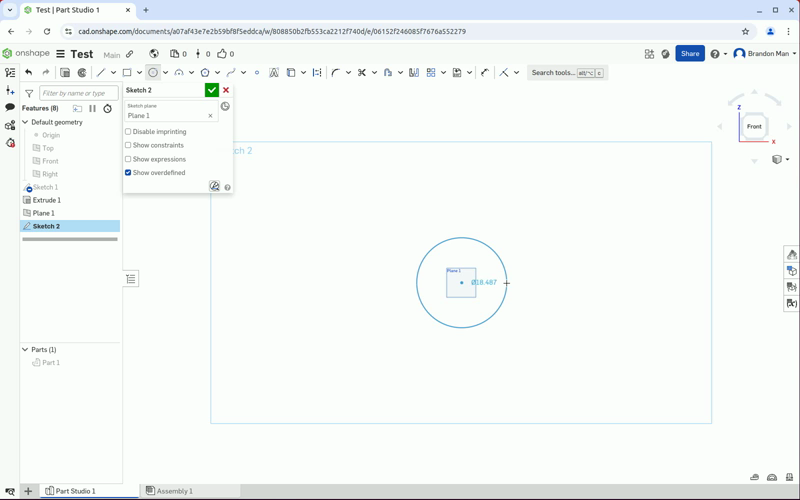
click(506, 282)
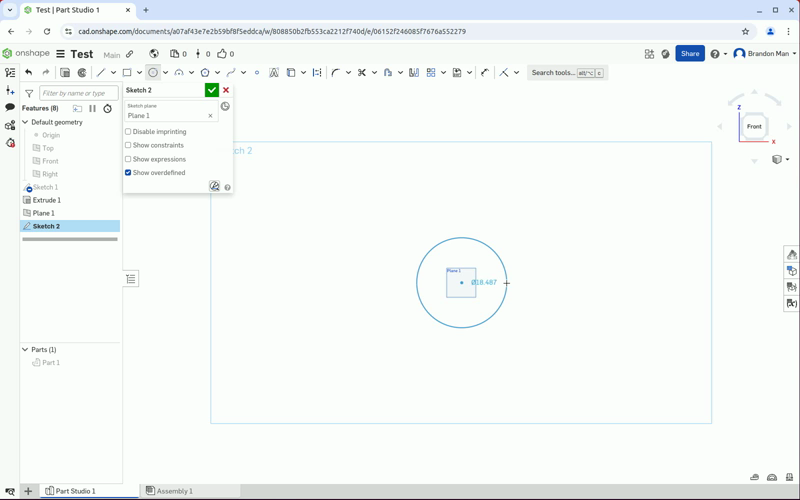
key(esc)
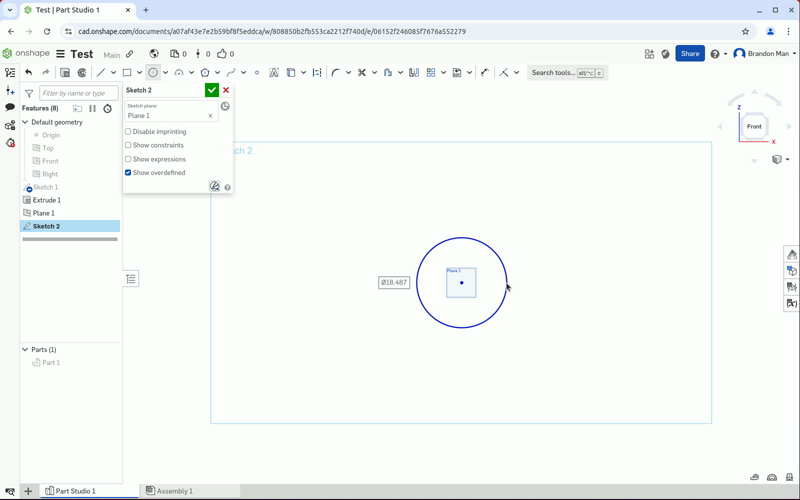
mouse_move(443, 269)
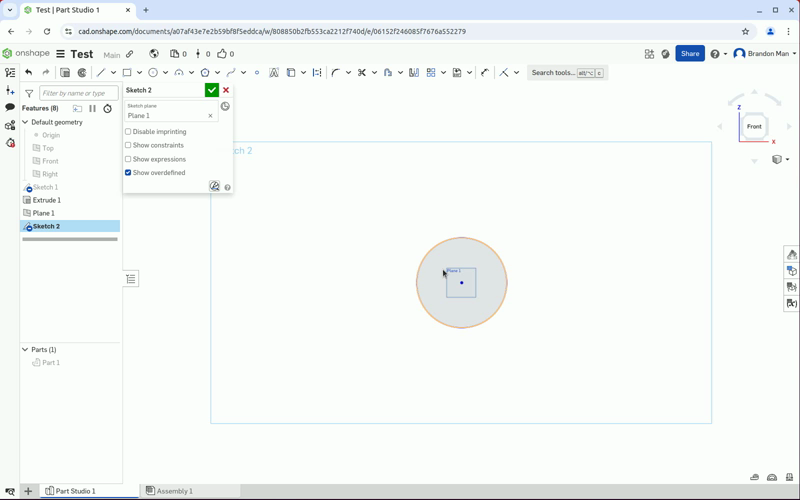
click(443, 269)
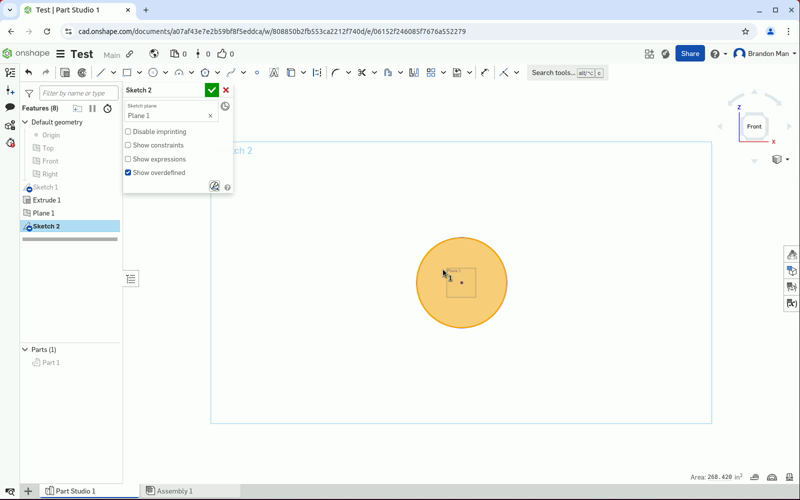
mouse_move(73, 352)
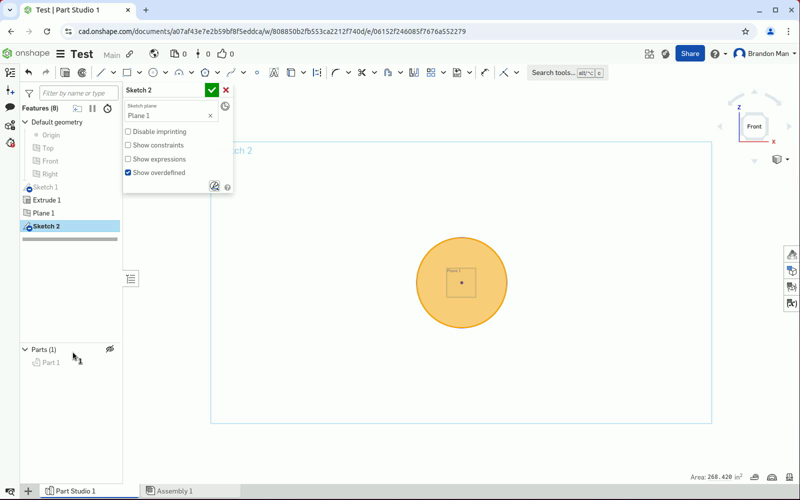
key(shift+y)
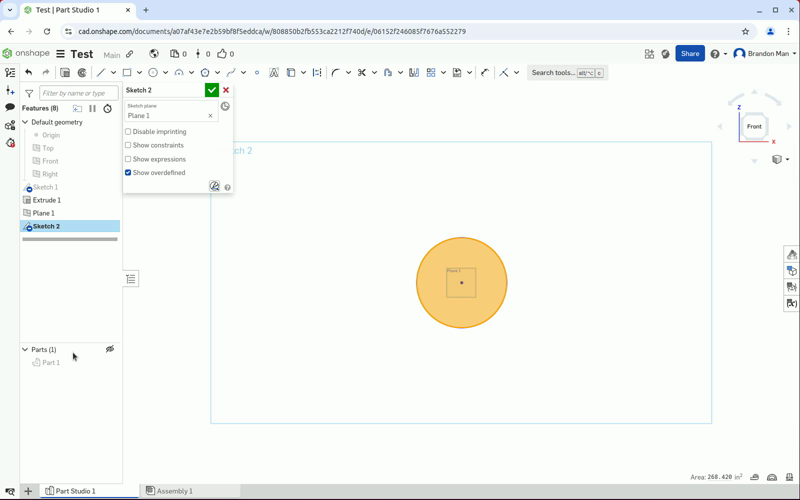
key(shift+e)
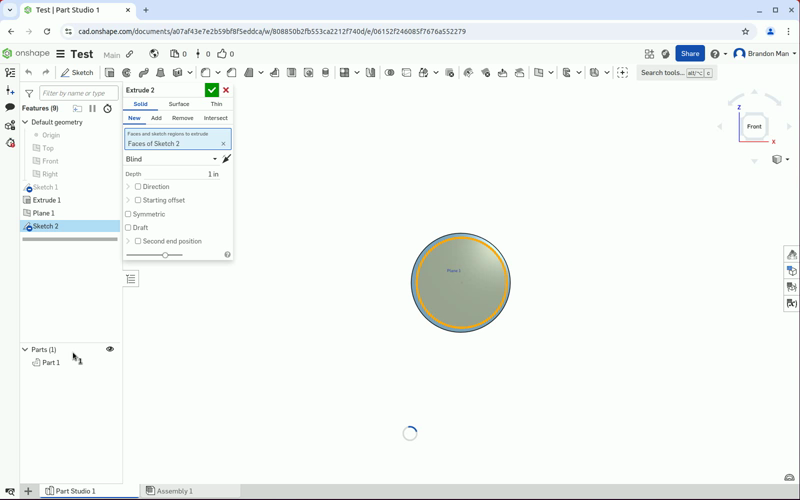
mouse_move(143, 106)
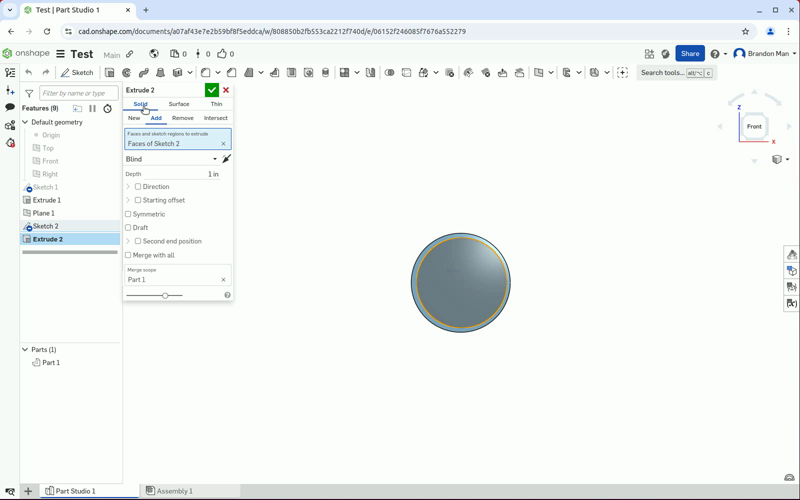
click(143, 106)
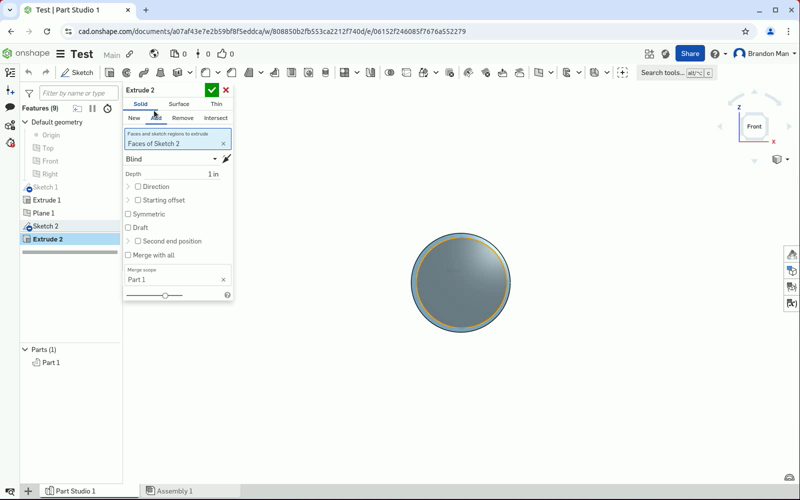
mouse_move(186, 120)
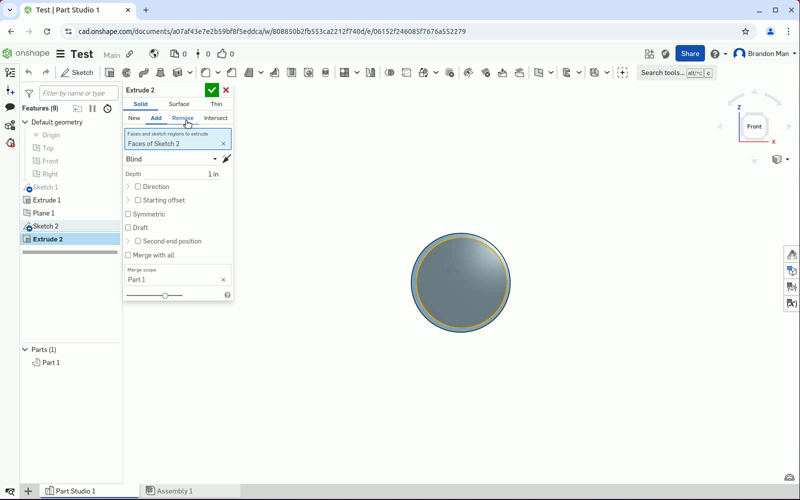
click(186, 120)
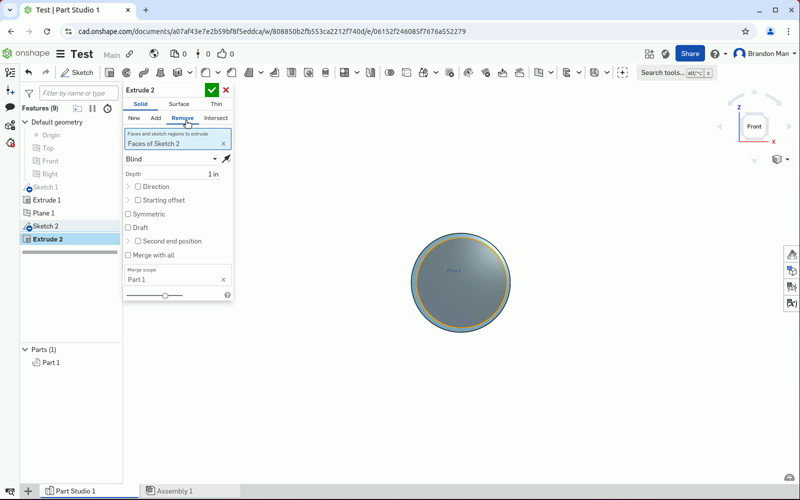
key(tab, 4)
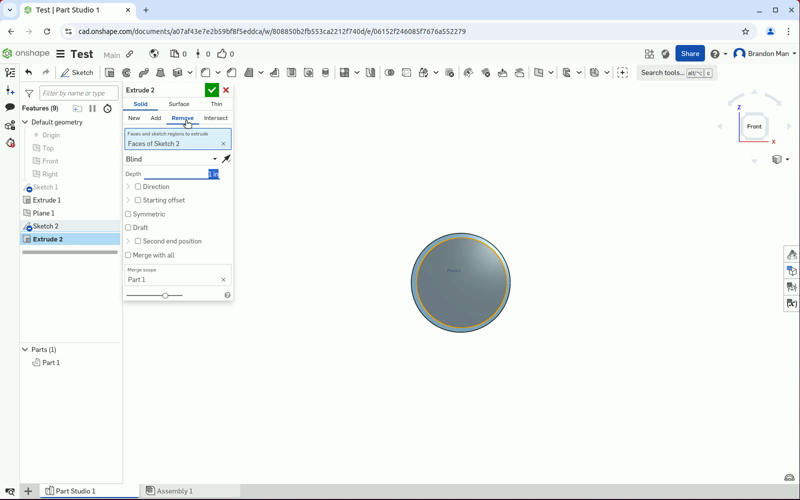
text(3.129)
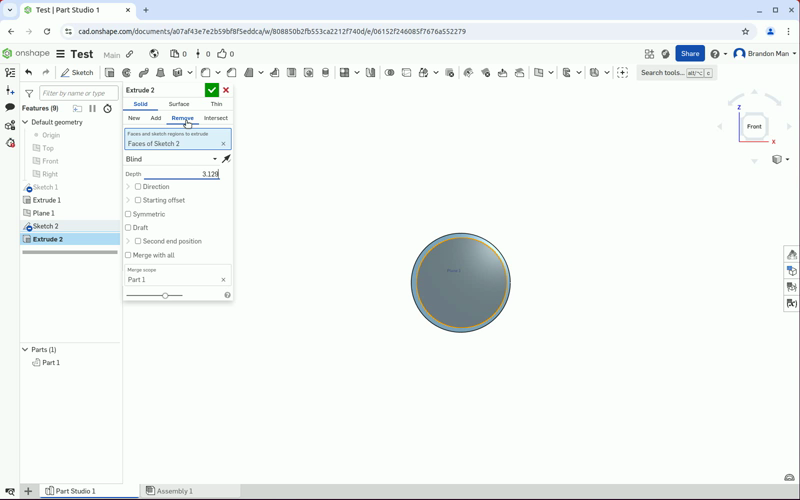
key(tab, 6)
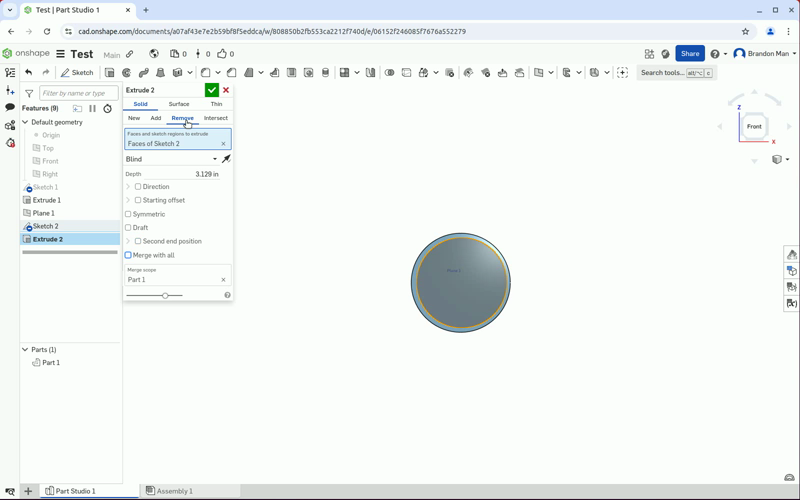
key(space)
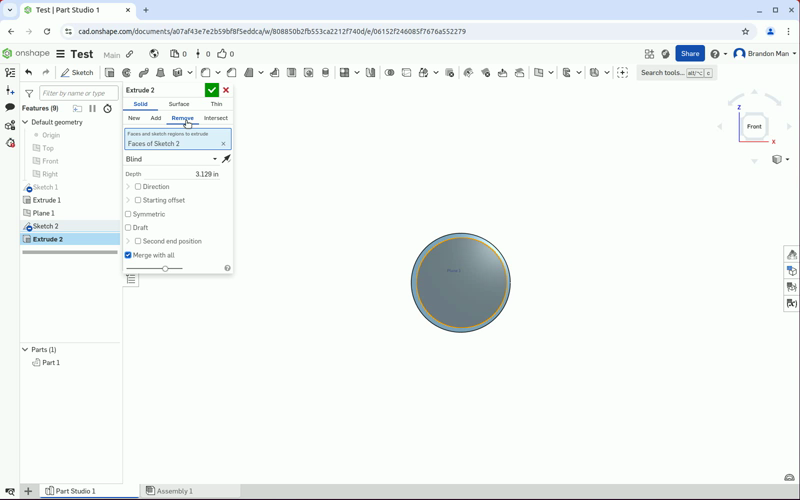
key(enter)
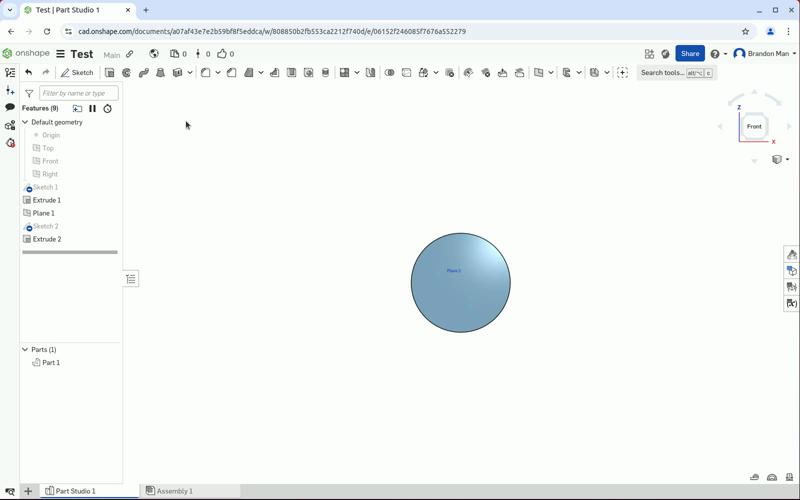
key(shift+h)
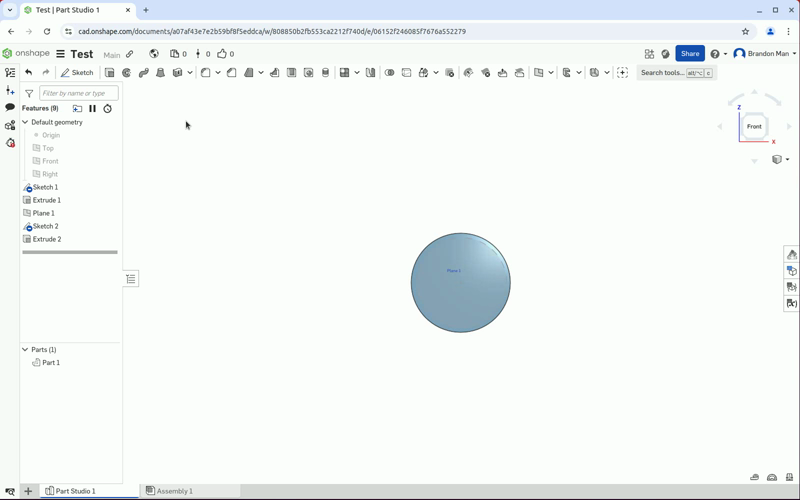
key(shift+h)
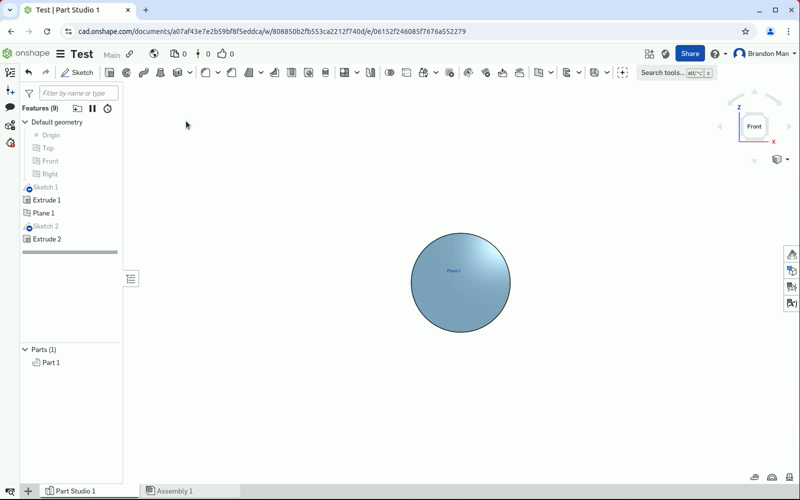
mouse_move(73, 189)
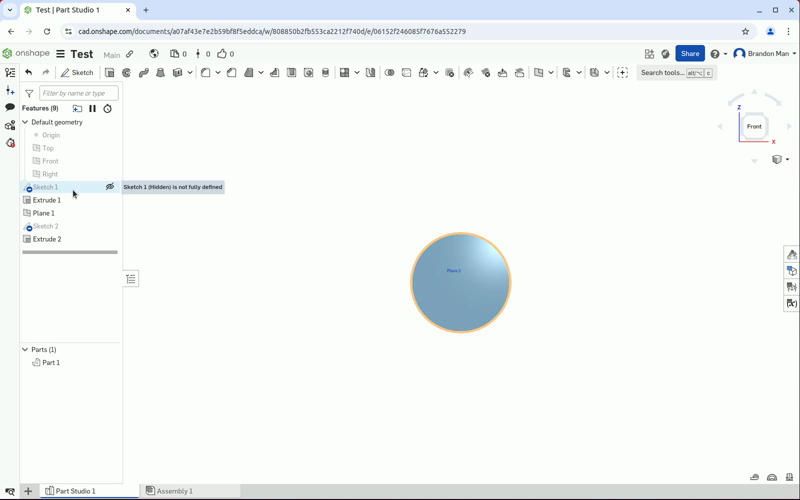
click(73, 189)
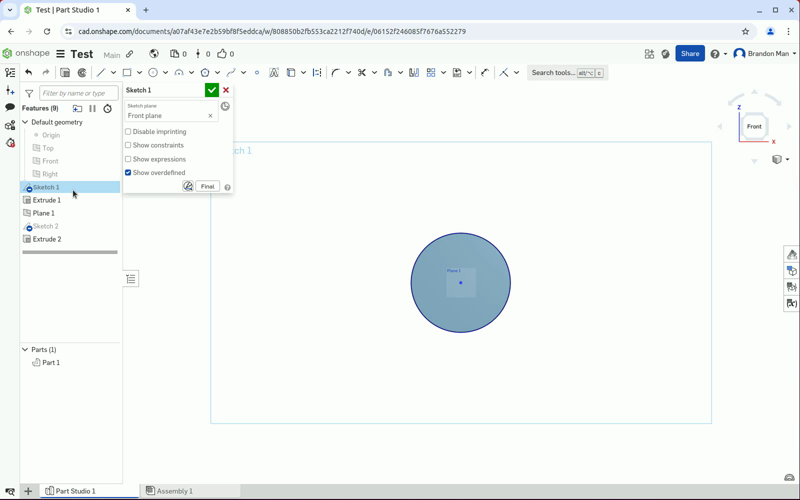
mouse_move(229, 92)
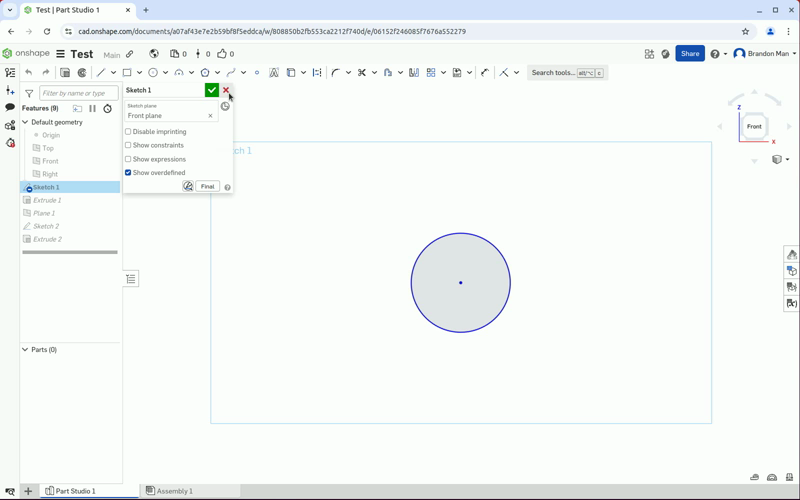
click(229, 92)
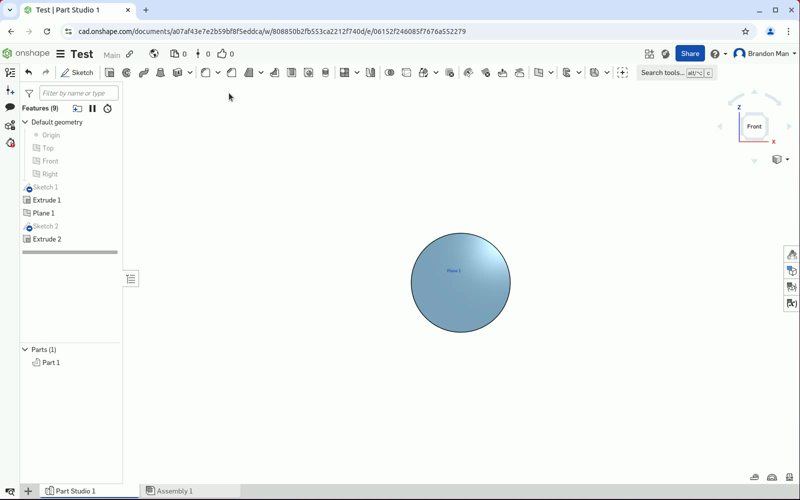
mouse_move(541, 75)
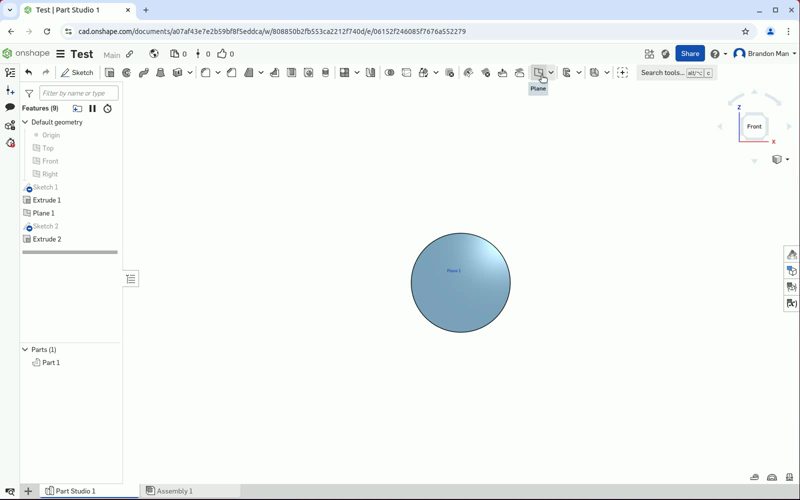
click(541, 75)
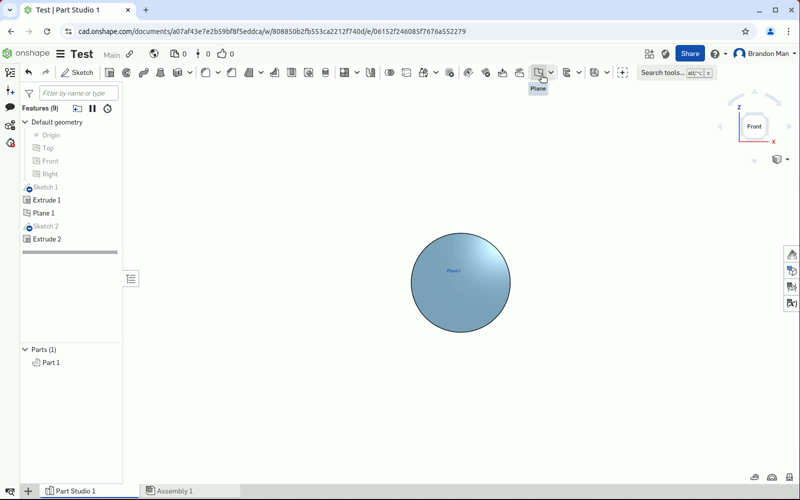
mouse_move(73, 163)
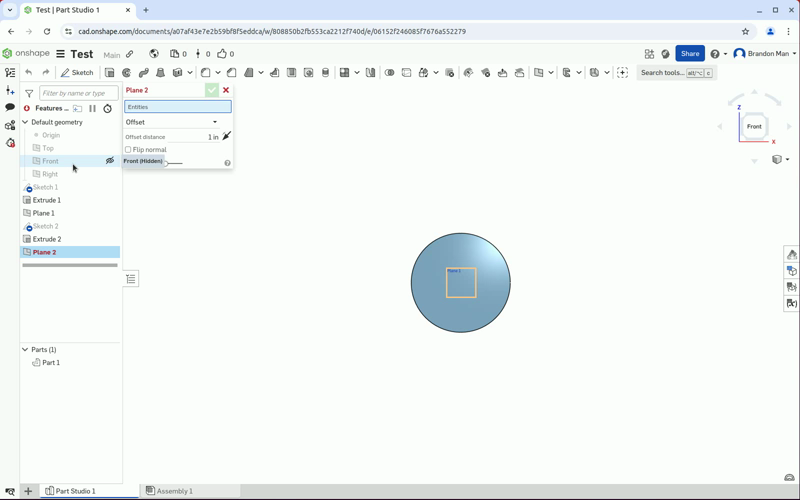
click(73, 163)
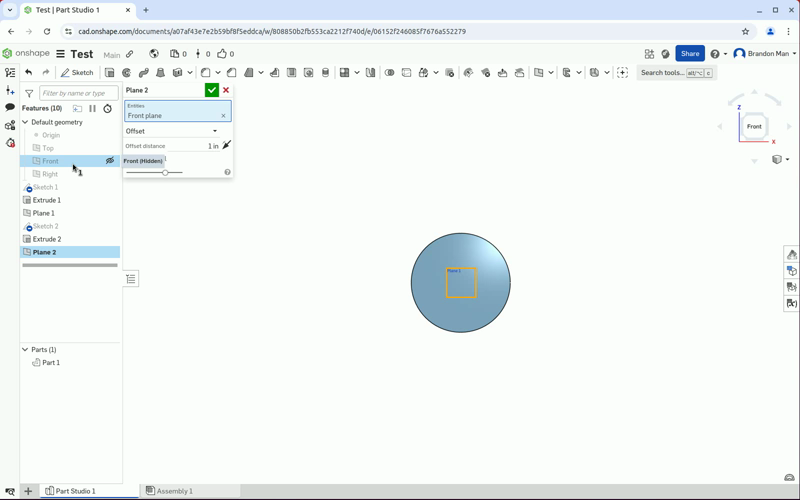
key(tab, 2)
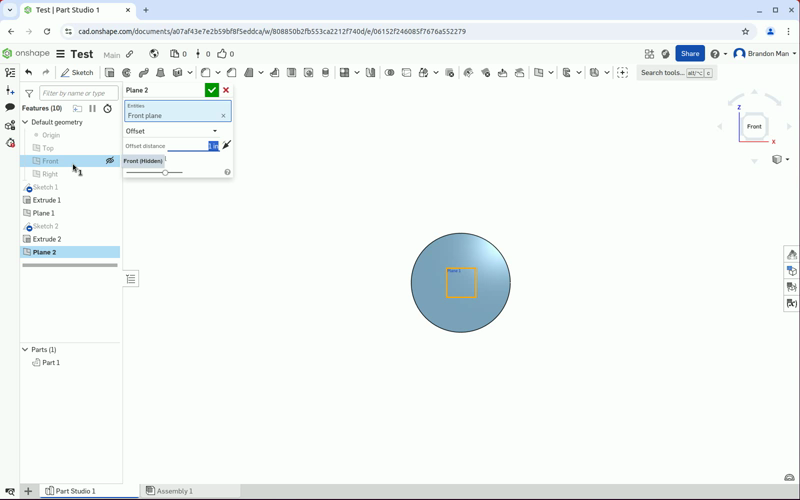
text(3.143)
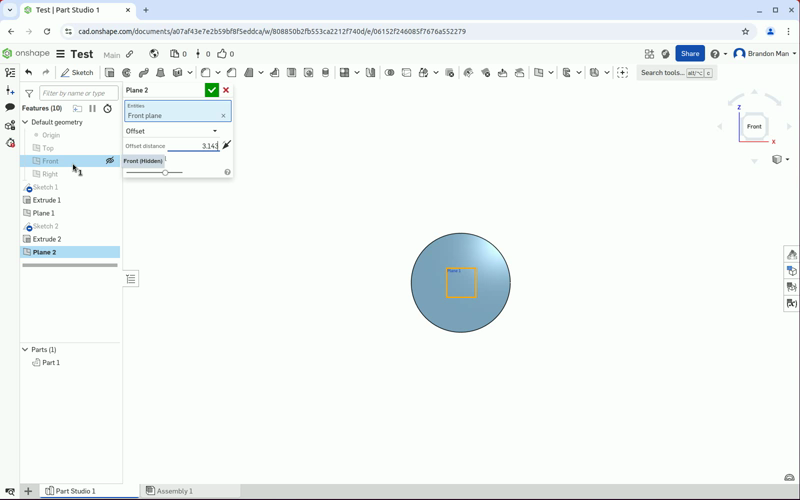
key(enter, 2)
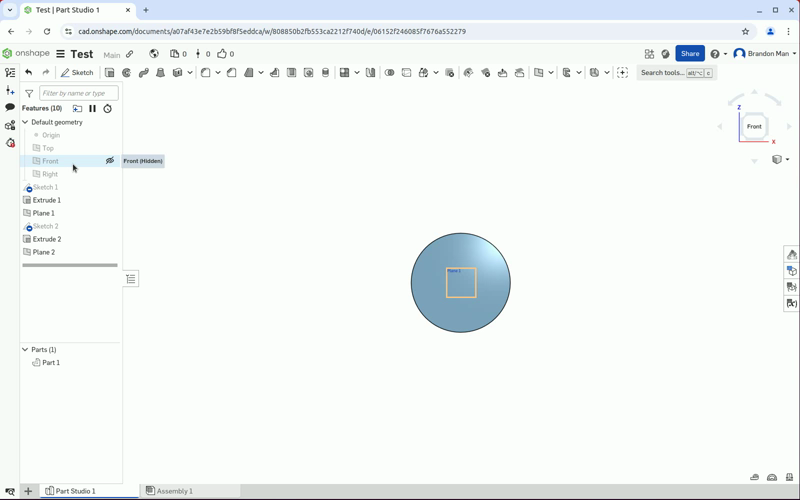
key(shift+s)
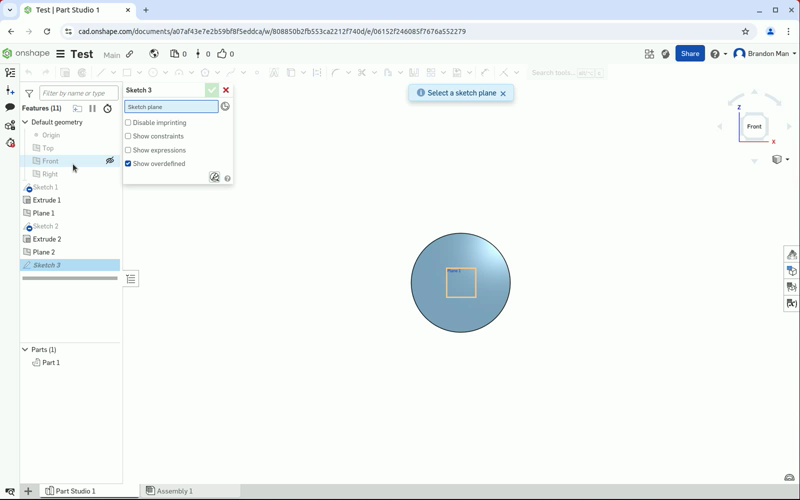
mouse_move(73, 254)
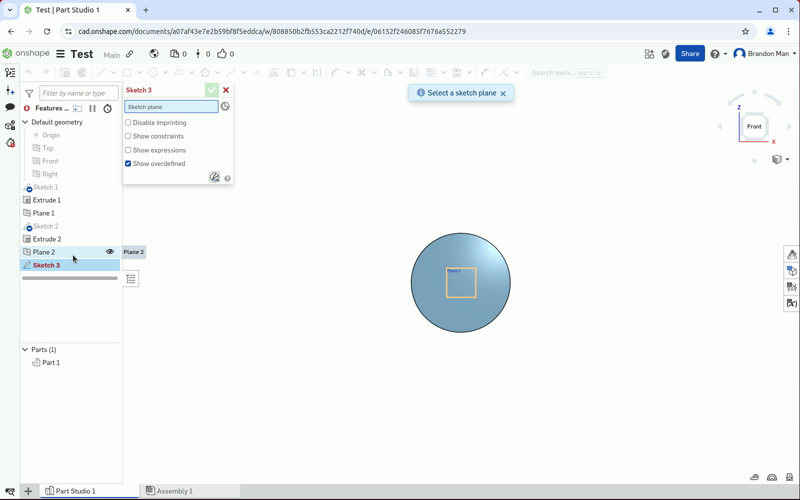
click(73, 254)
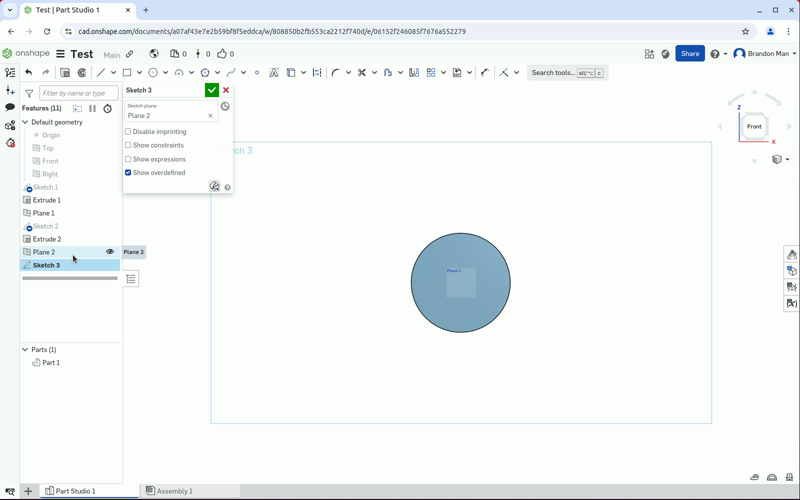
mouse_move(73, 352)
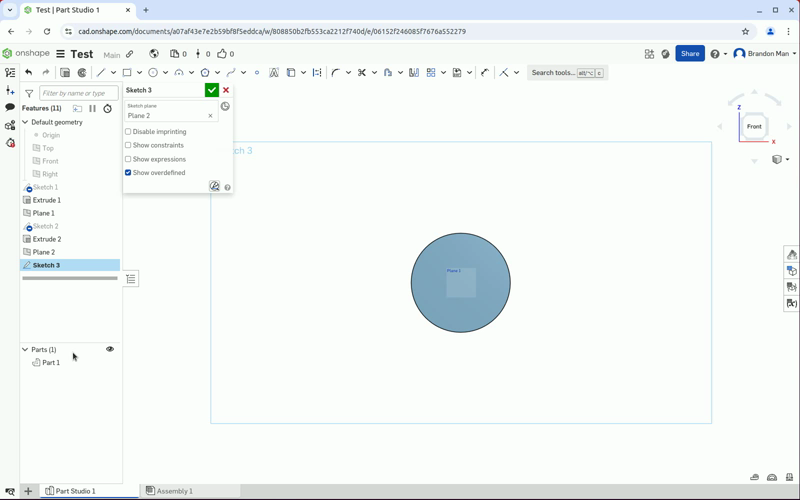
key(y)
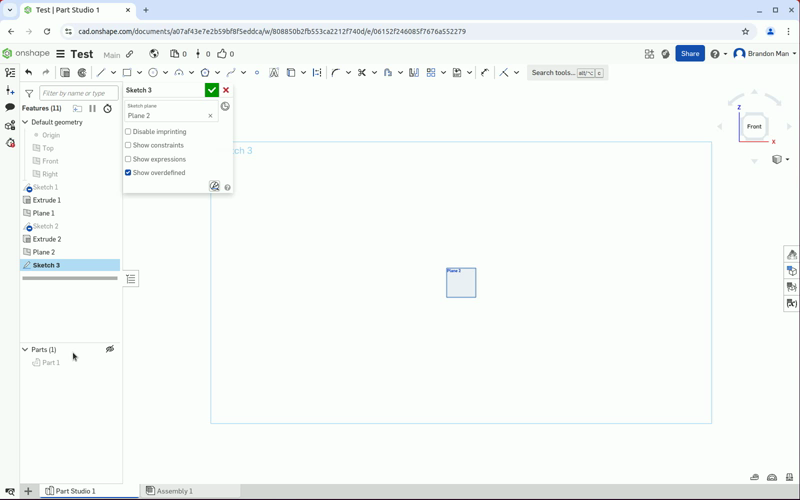
key(c)
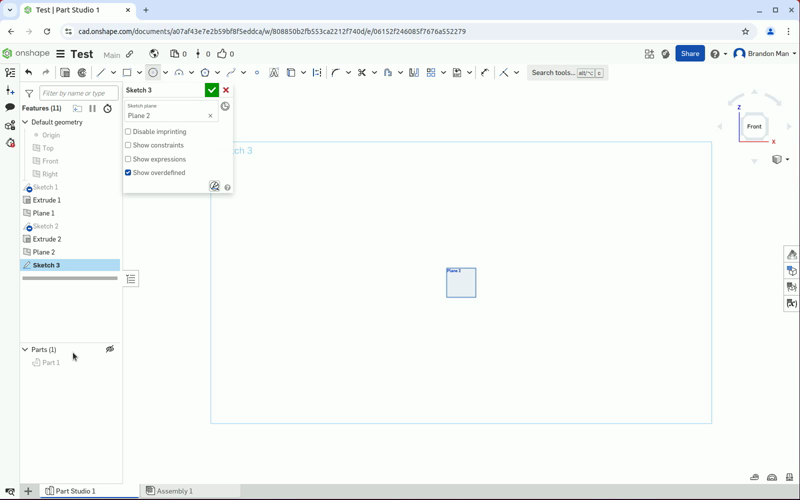
key_down(shift)
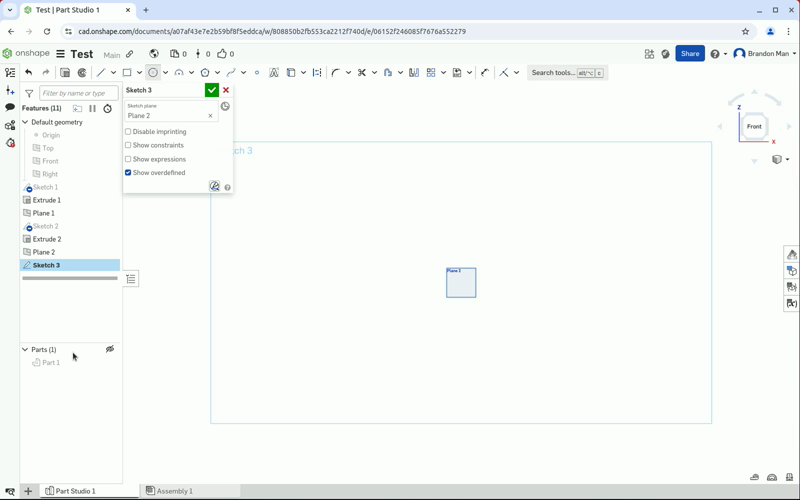
mouse_move(460, 282)
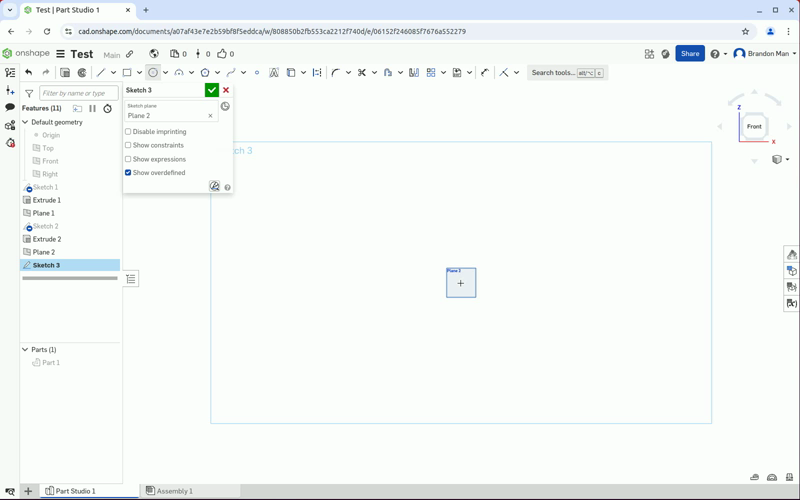
click(460, 282)
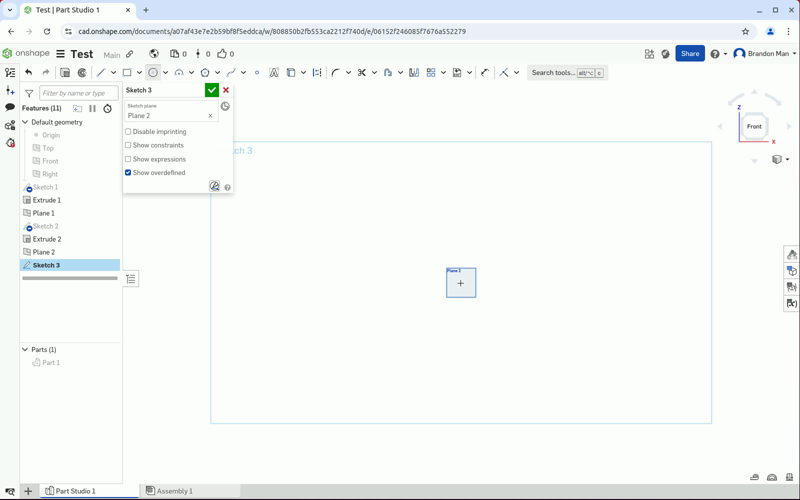
key_up(shift)
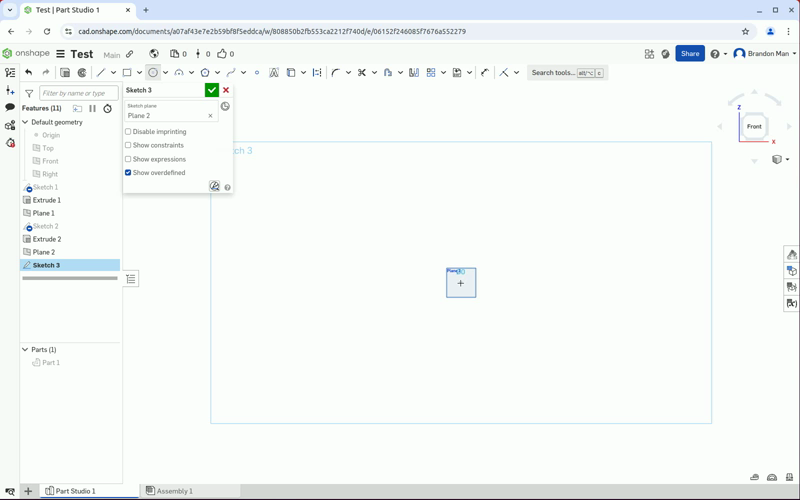
mouse_move(491, 282)
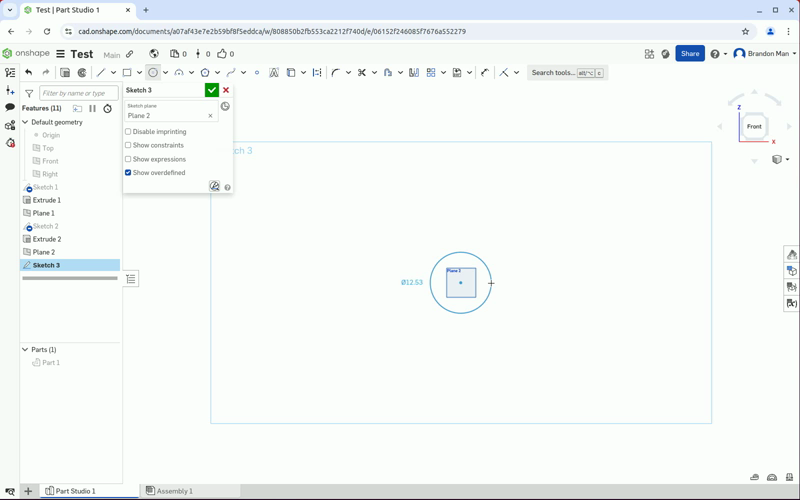
click(491, 282)
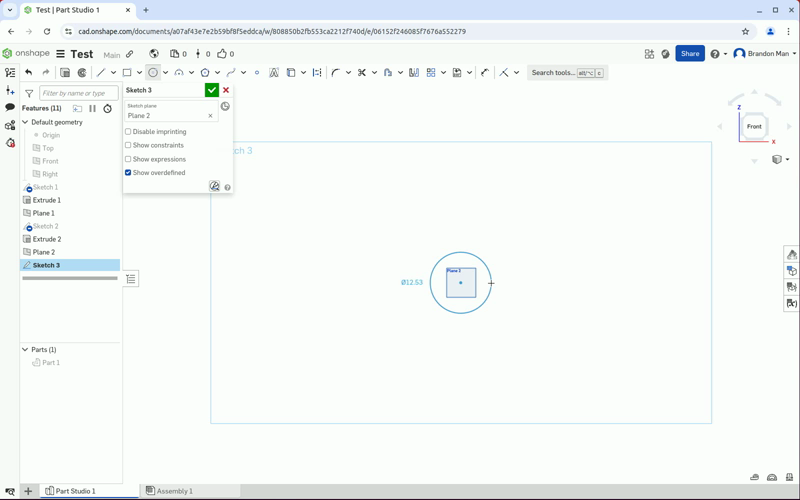
key(esc)
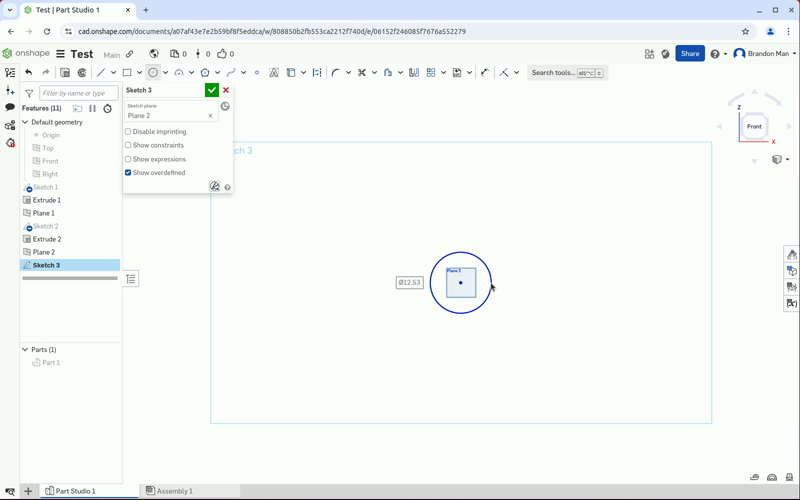
mouse_move(433, 281)
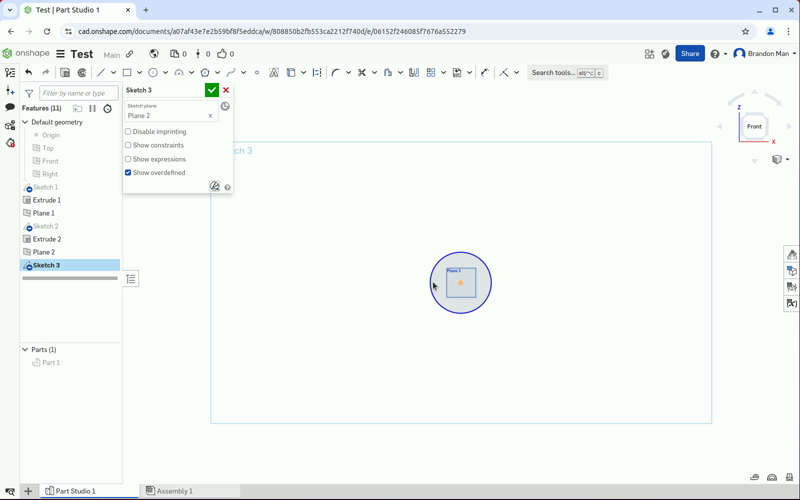
click(433, 281)
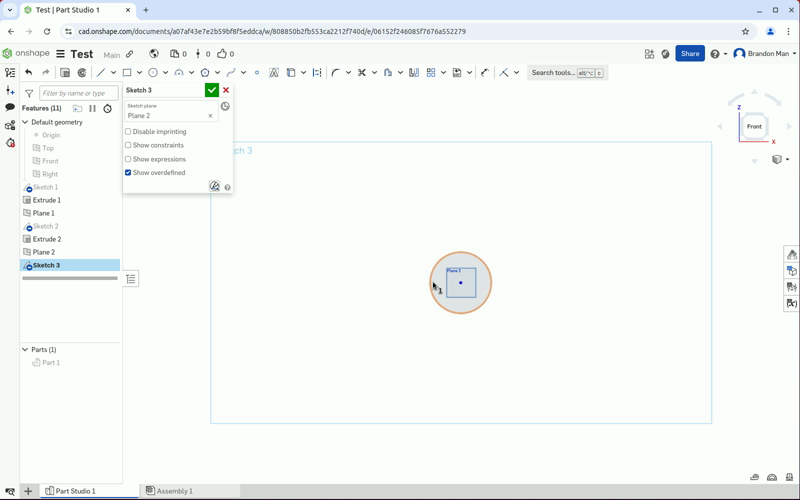
mouse_move(73, 352)
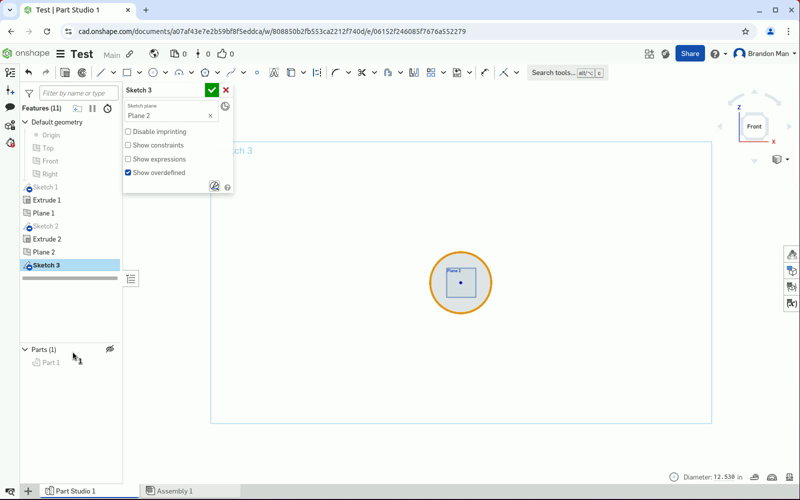
key(shift+y)
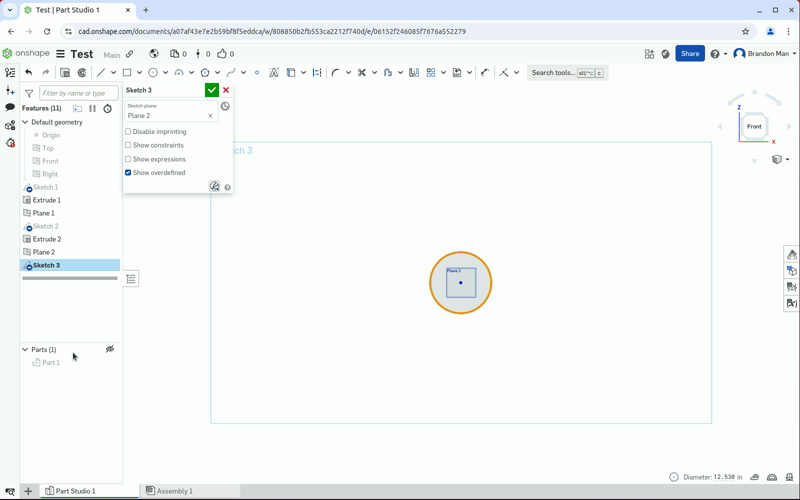
key(shift+e)
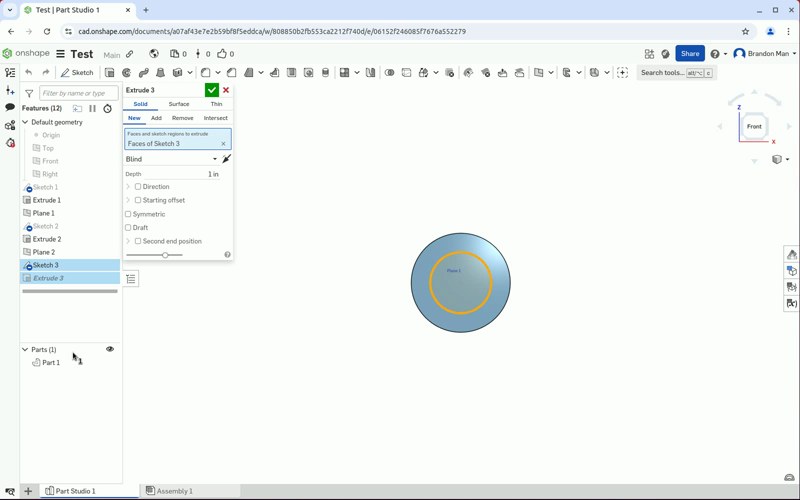
mouse_move(143, 106)
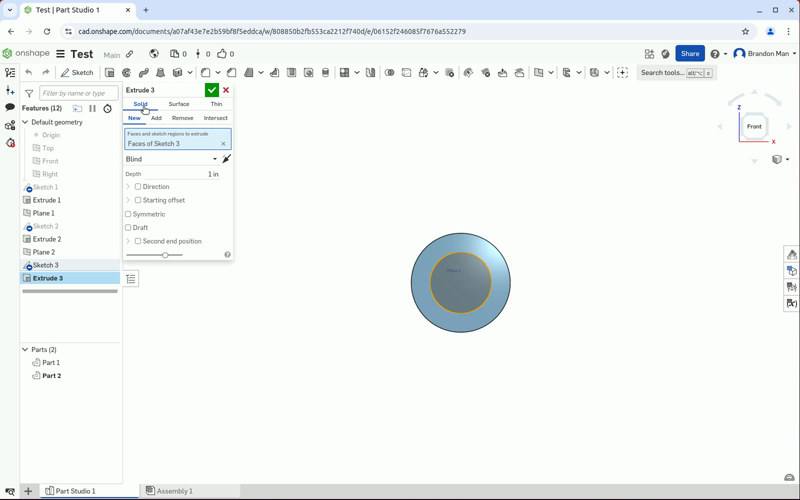
click(143, 106)
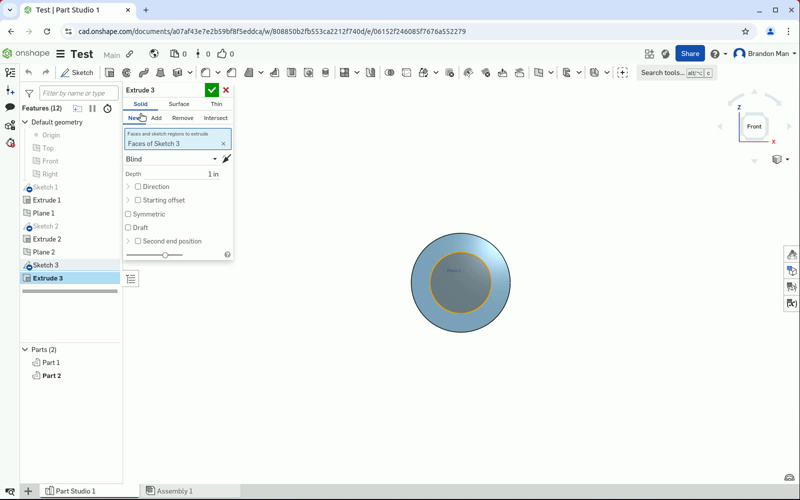
mouse_move(137, 120)
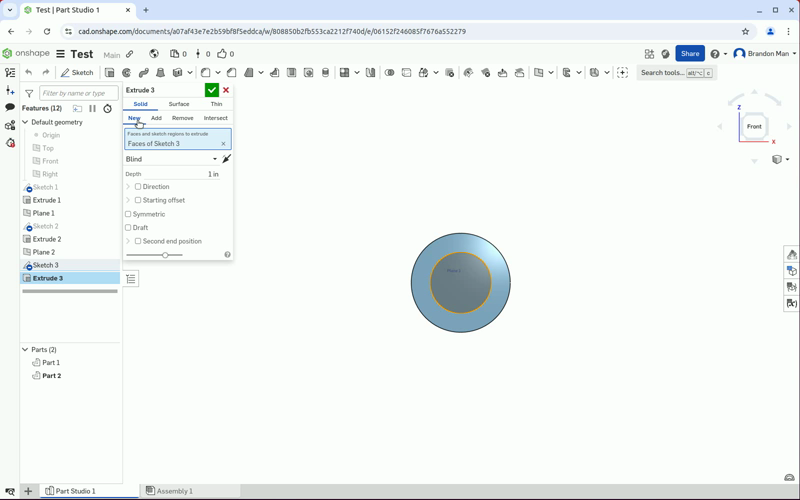
click(137, 120)
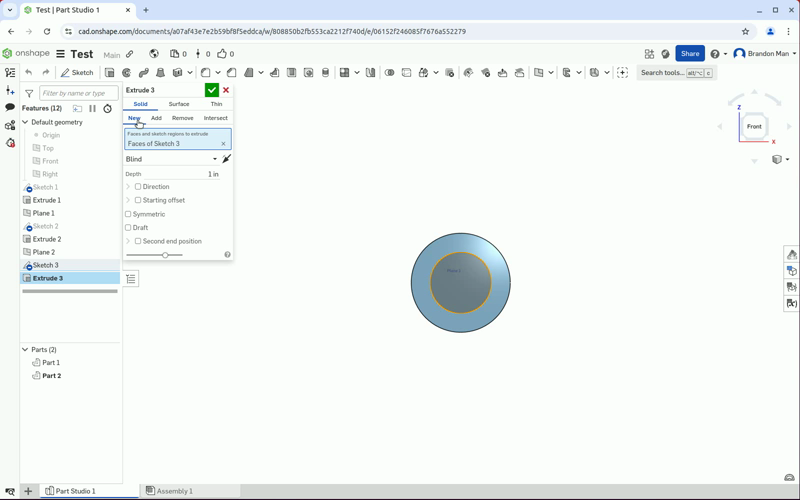
key(tab, 4)
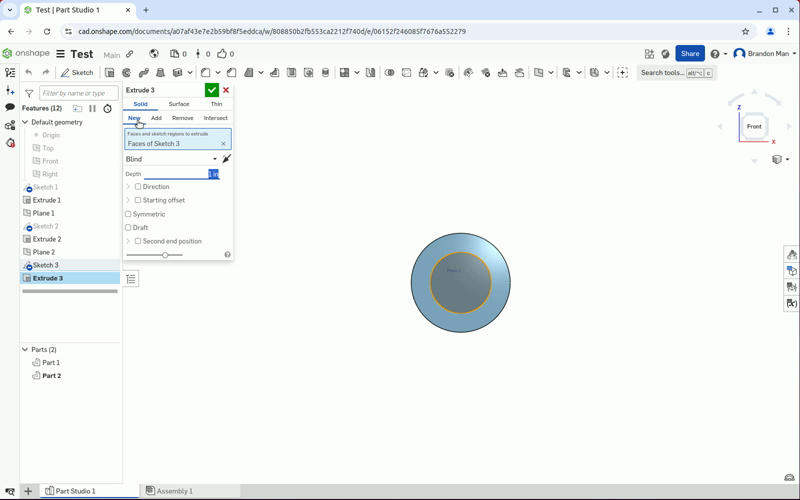
text(13.961)
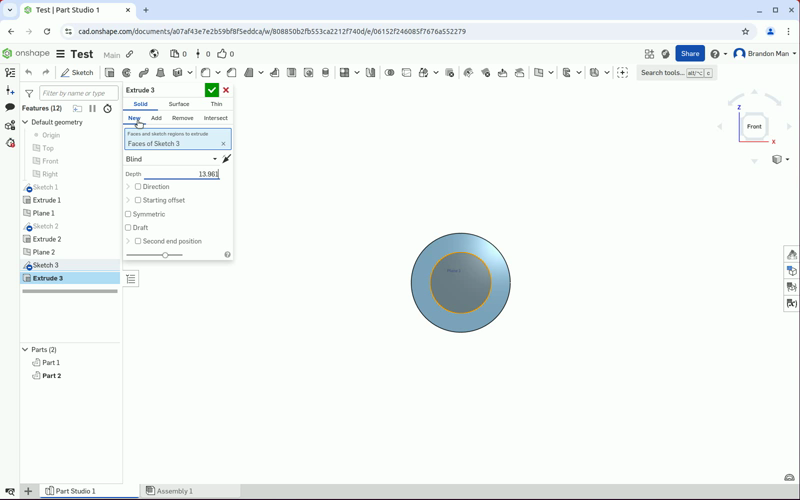
key(enter)
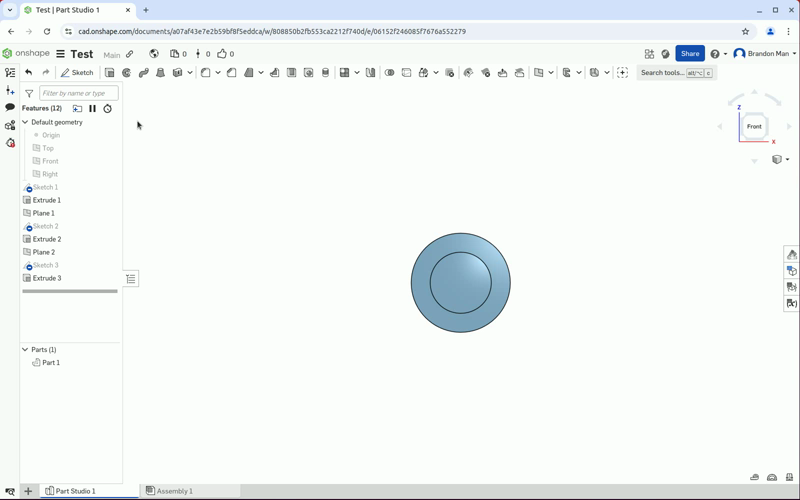
key(shift+h)
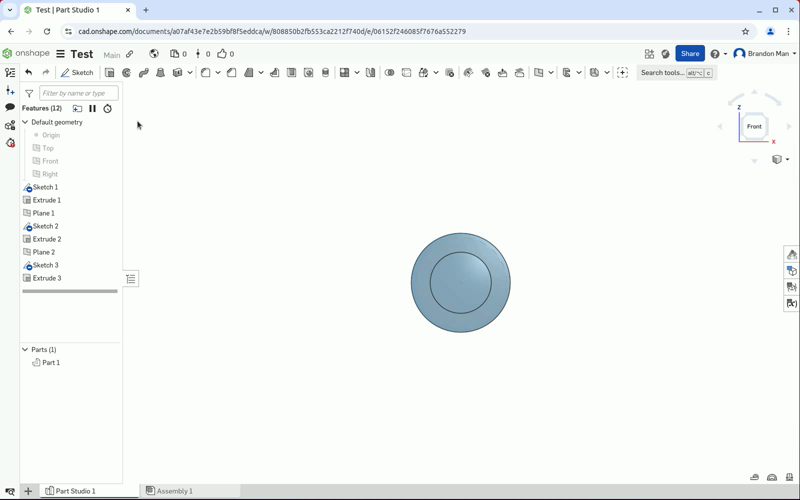
key(shift+h)
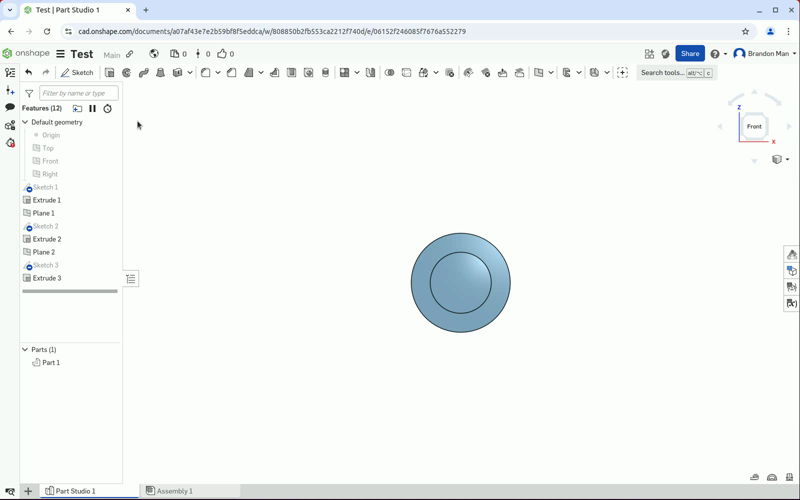
mouse_move(73, 189)
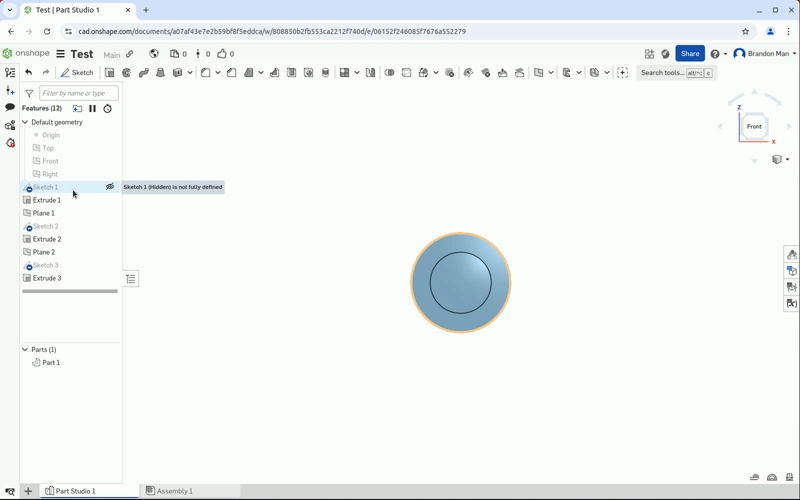
click(73, 189)
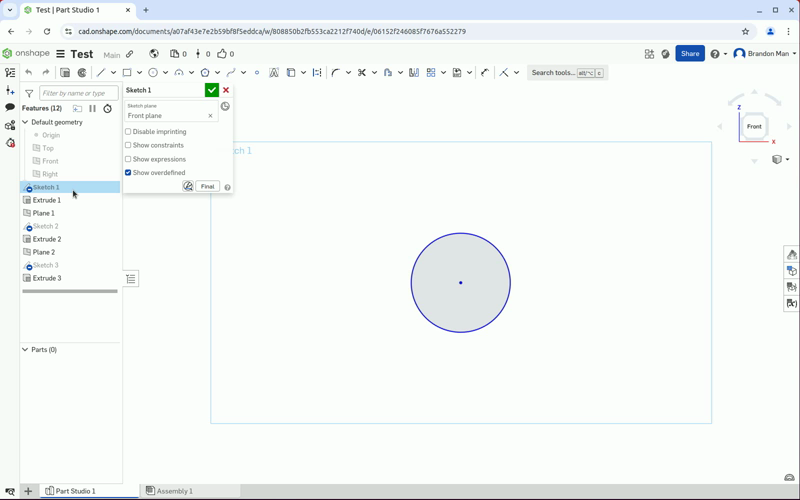
mouse_move(229, 92)
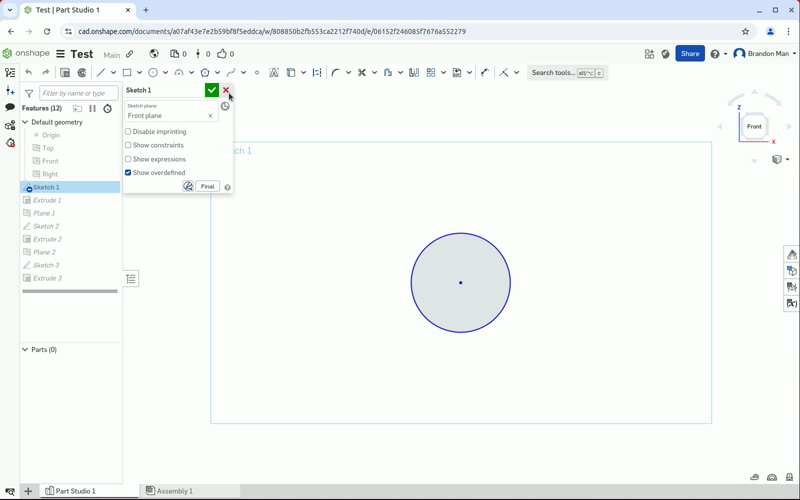
click(229, 92)
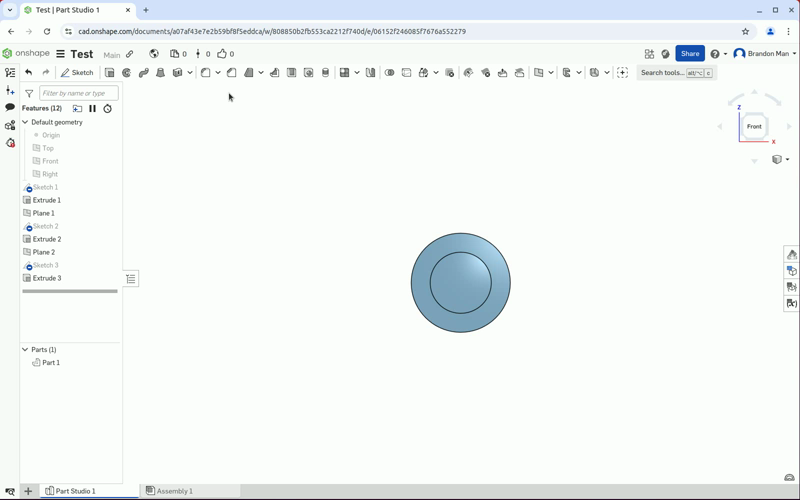
mouse_move(541, 75)
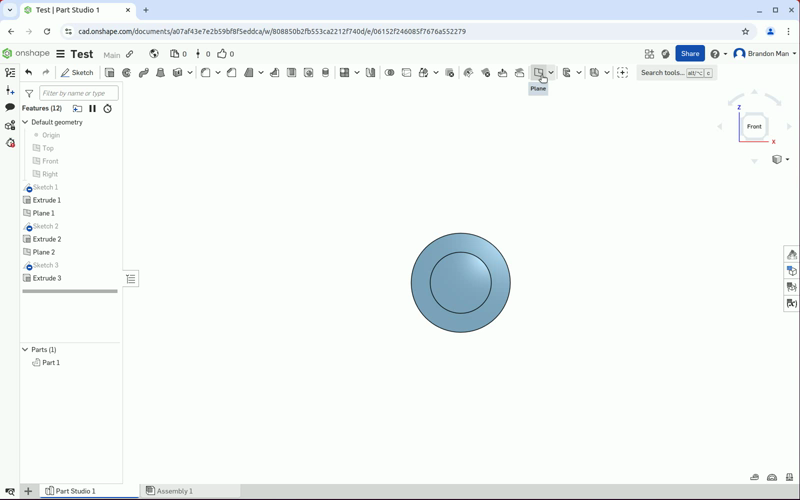
click(541, 75)
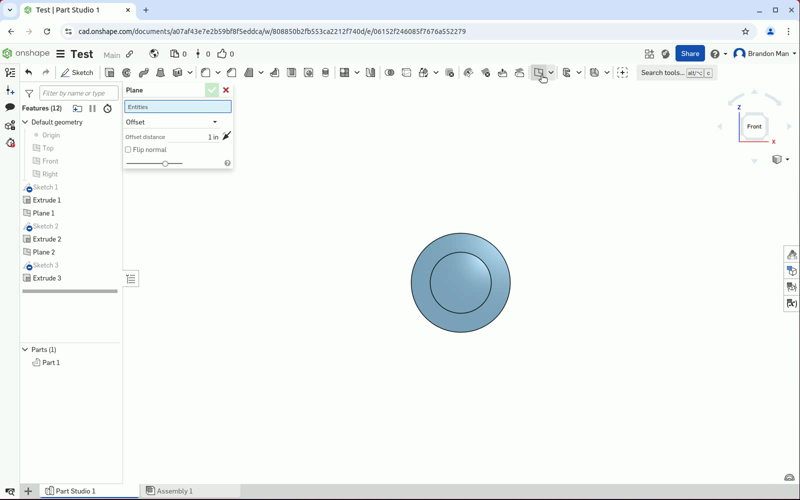
mouse_move(73, 163)
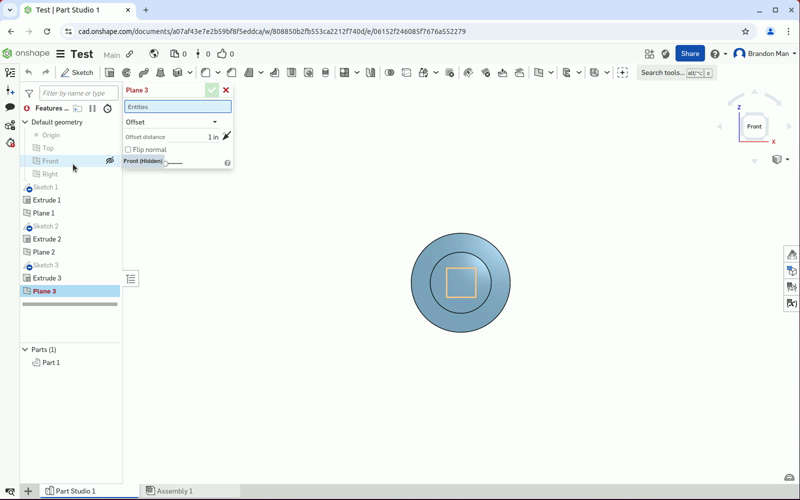
click(73, 163)
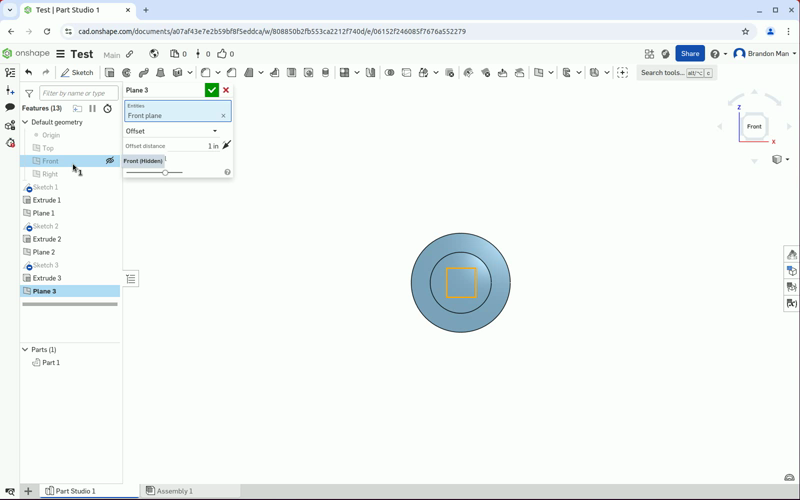
key(tab, 2)
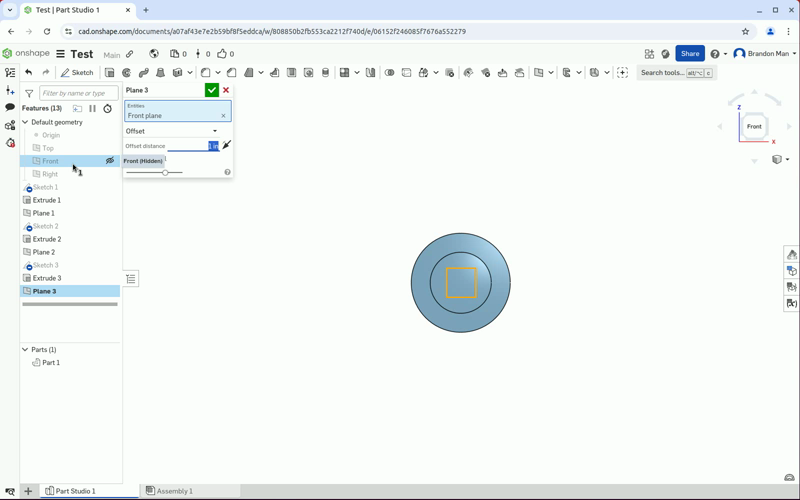
text(16.854)
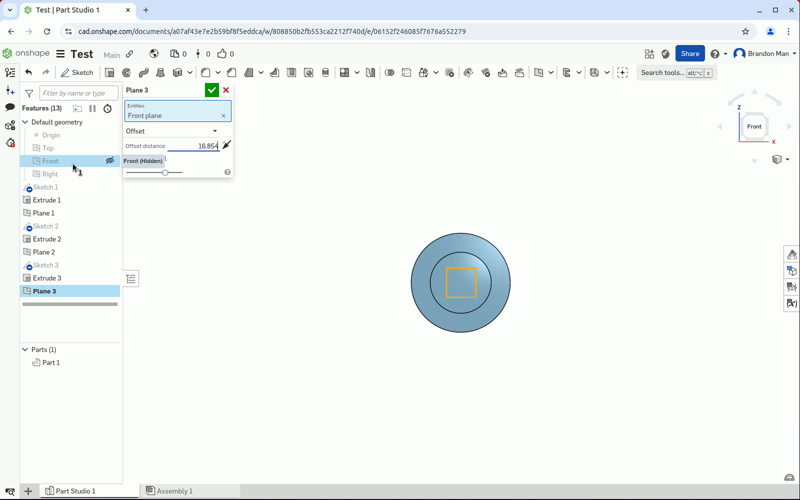
key(enter, 2)
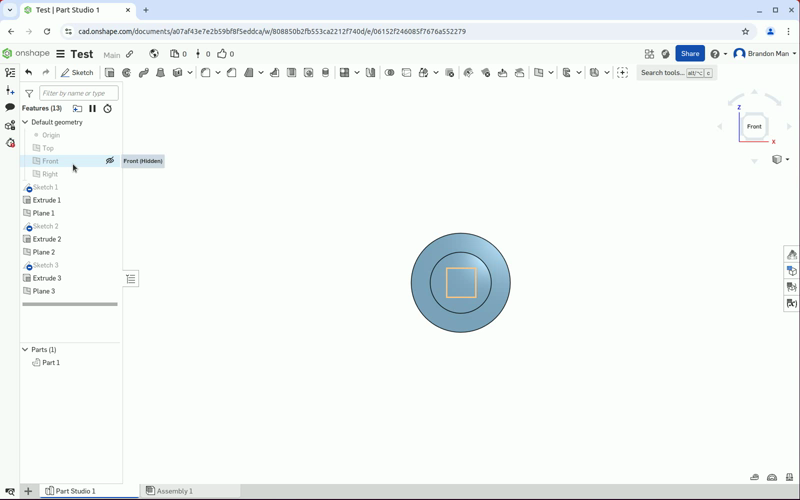
key(shift+s)
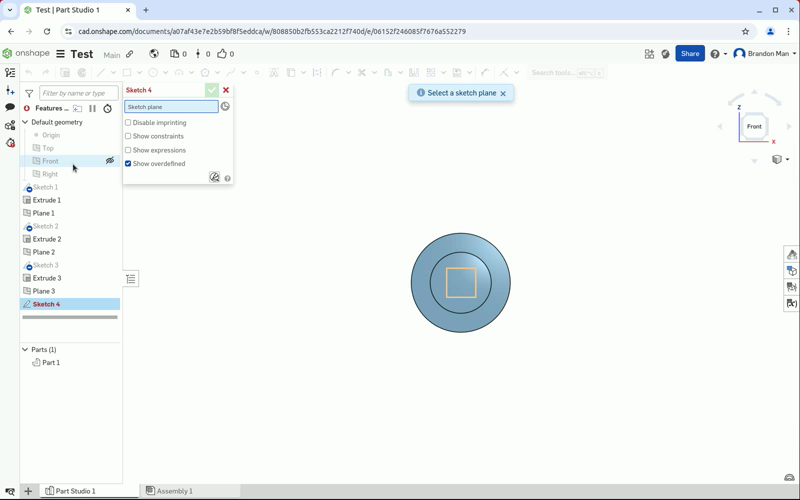
mouse_move(73, 293)
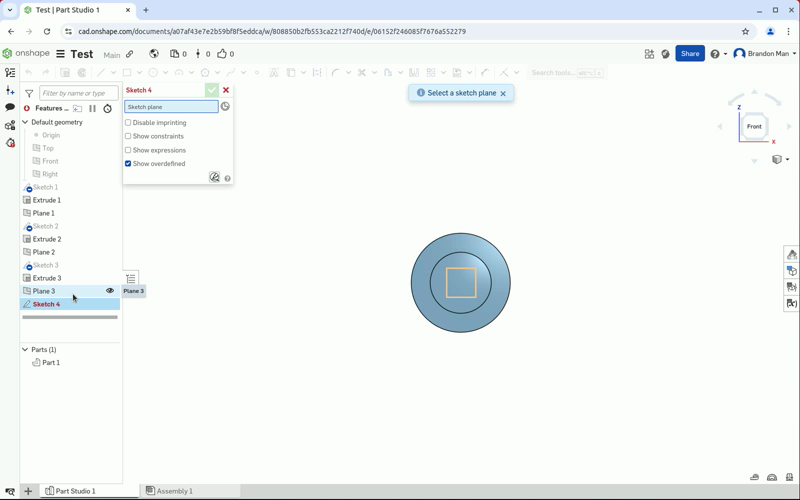
click(73, 293)
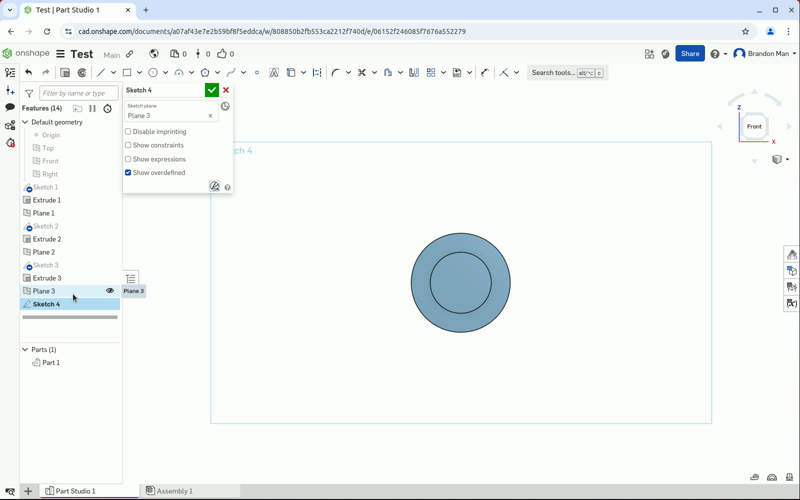
mouse_move(73, 352)
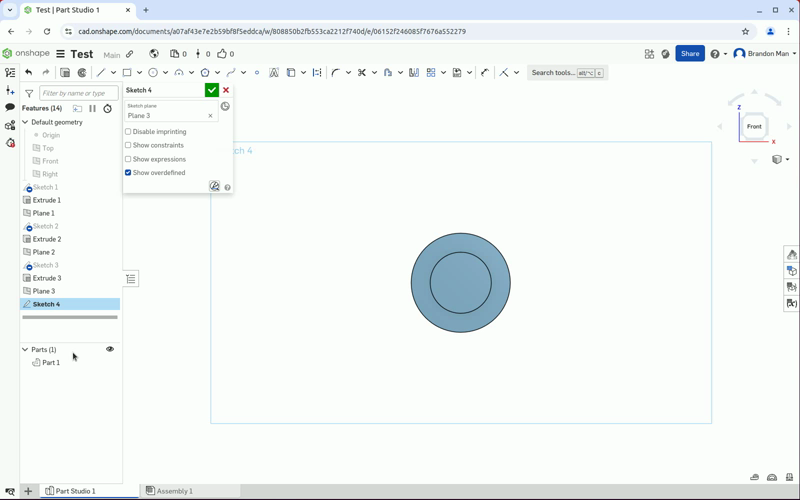
key(y)
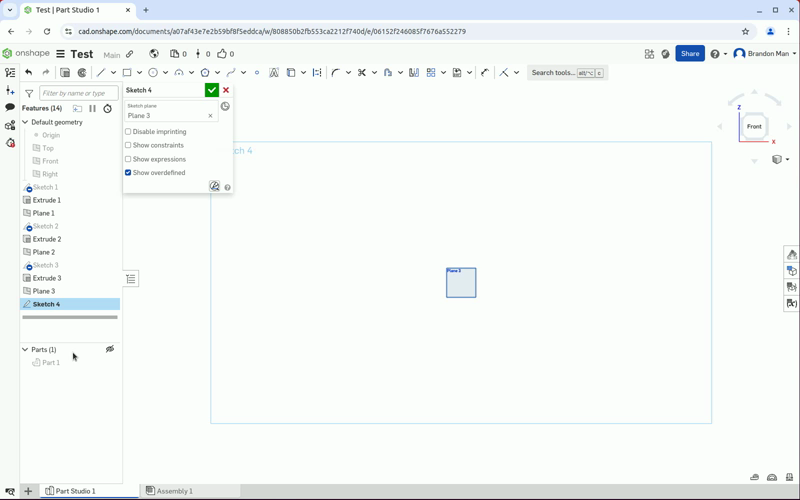
key(l)
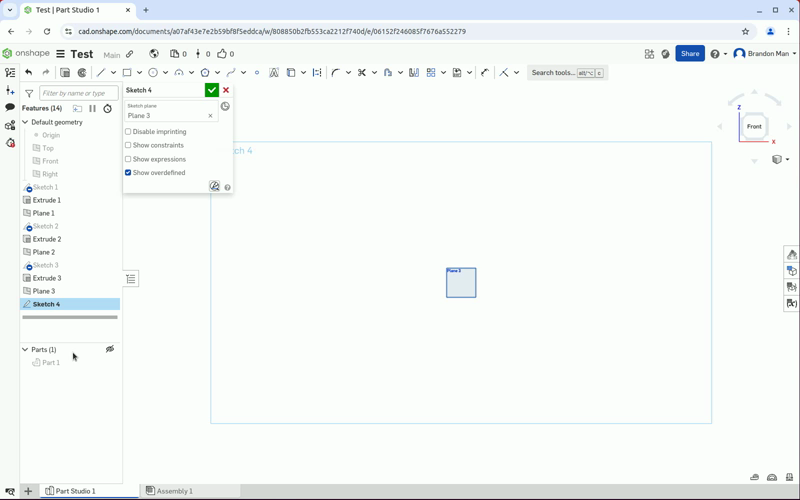
key_down(shift)
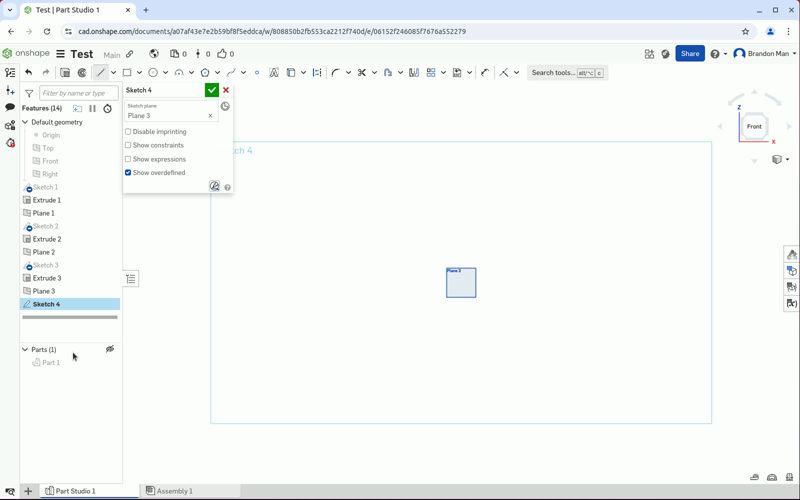
mouse_move(438, 298)
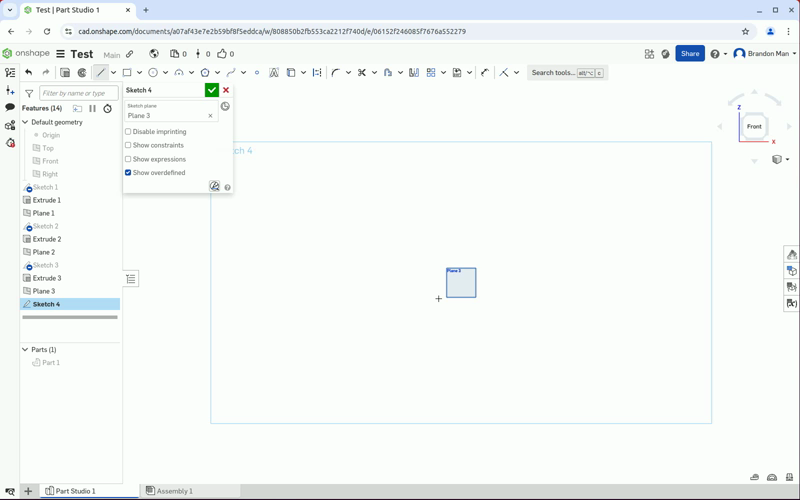
click(438, 298)
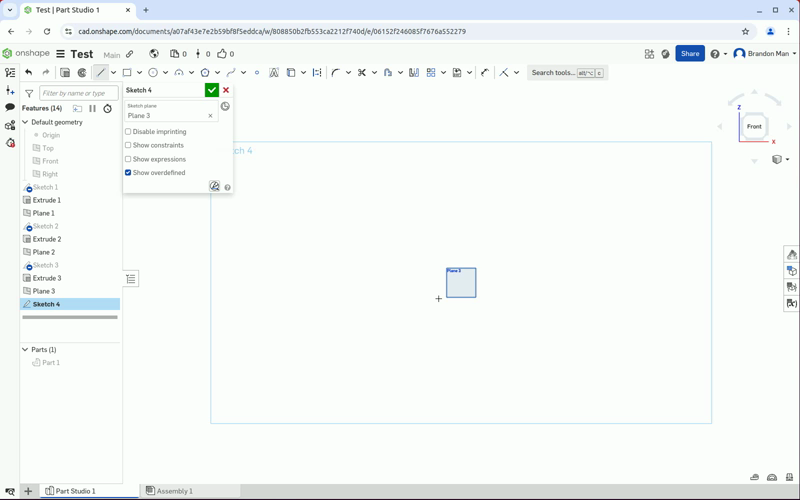
key_up(shift)
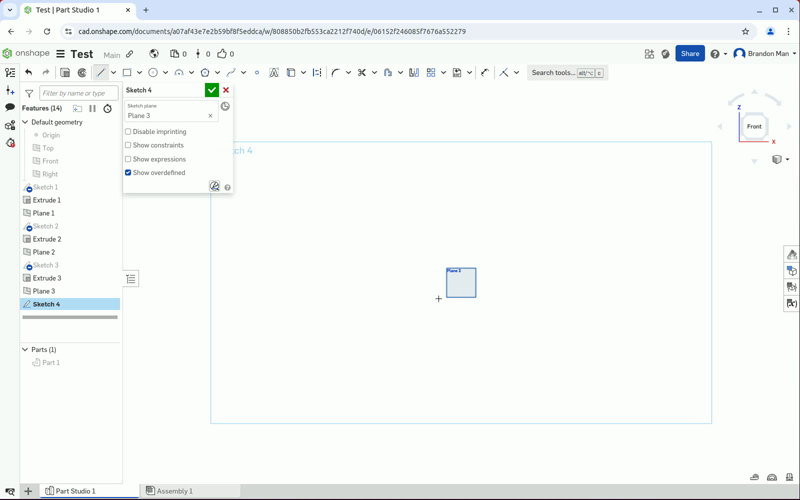
key_down(shift)
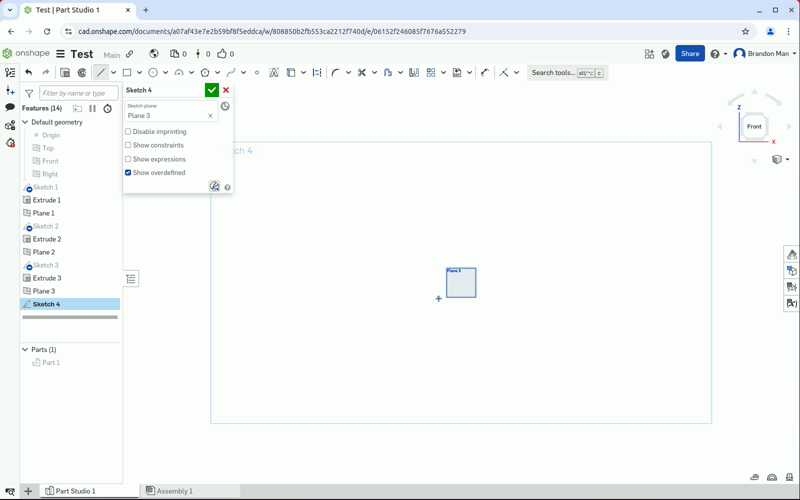
mouse_move(468, 298)
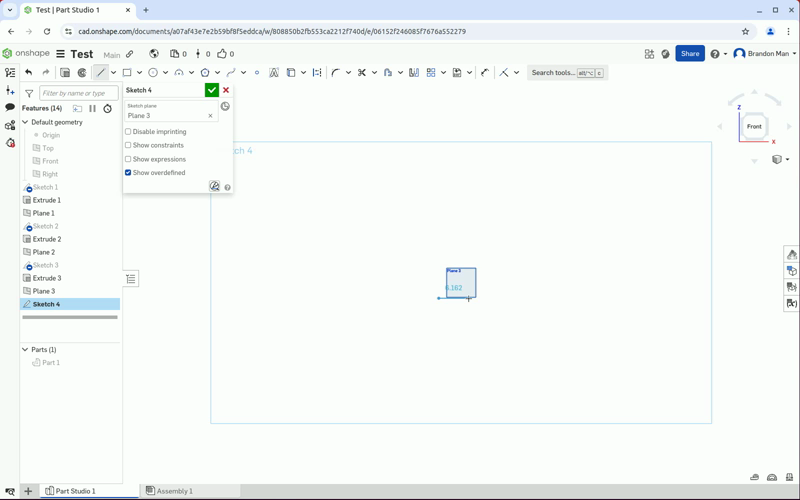
mouse_move(483, 298)
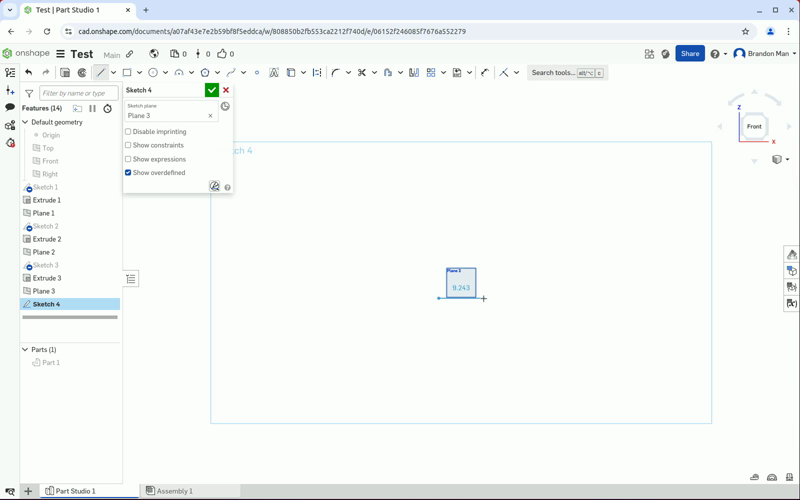
click(483, 298)
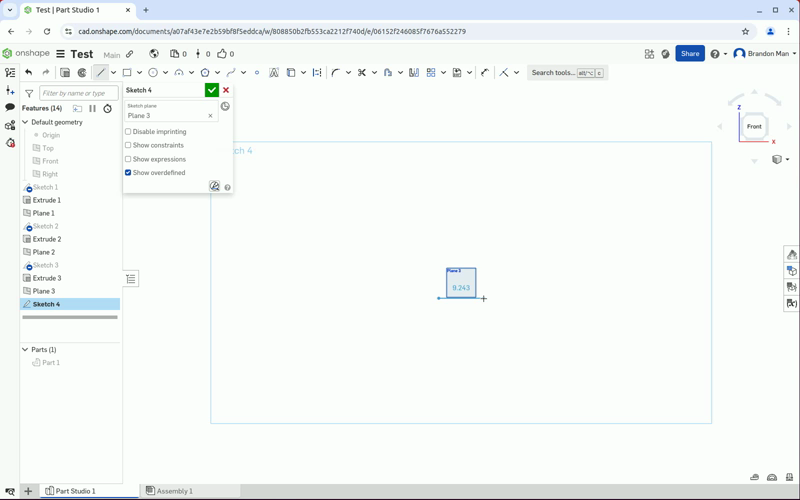
key_up(shift)
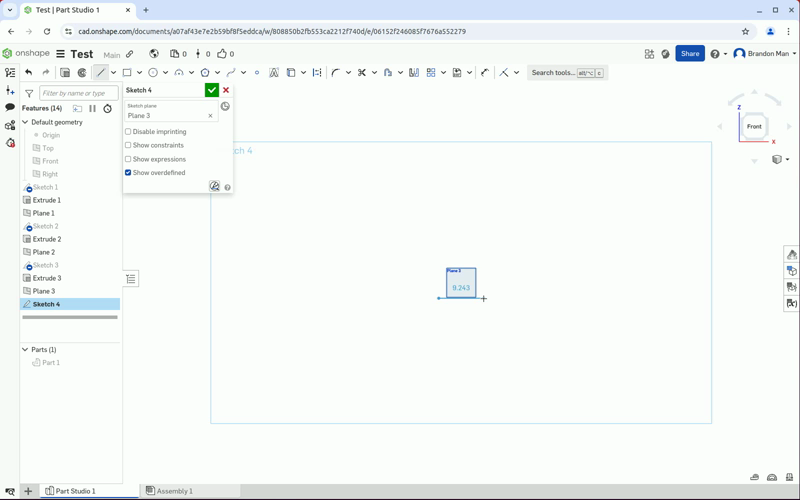
key_down(shift)
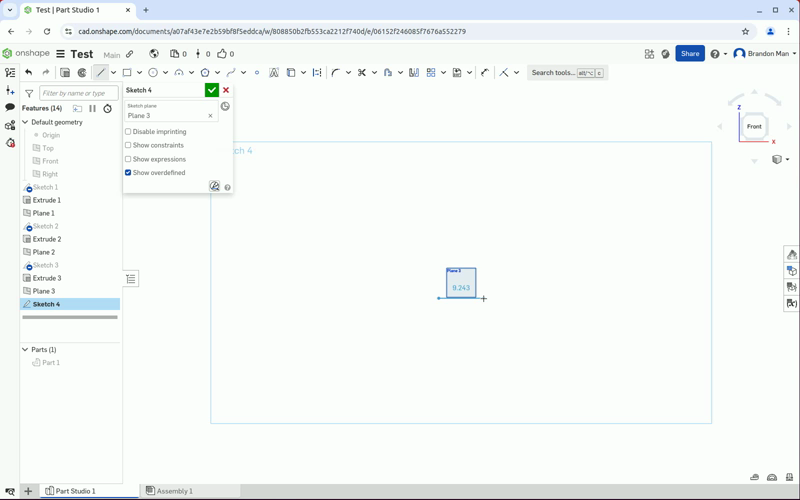
mouse_move(513, 298)
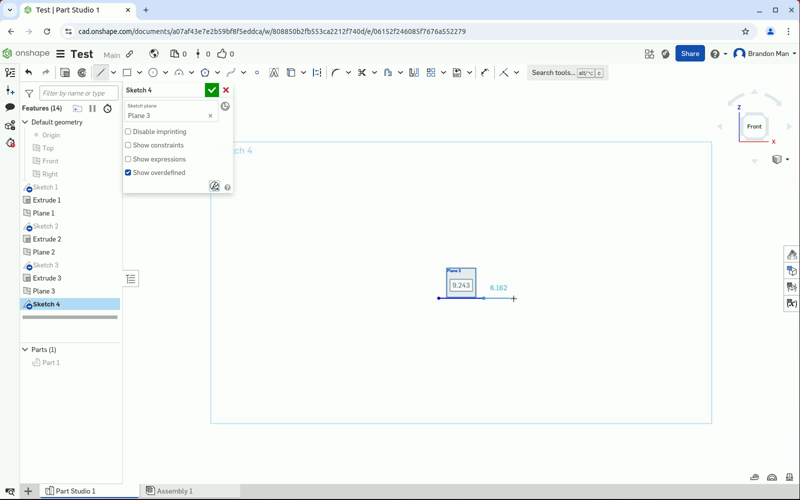
mouse_move(483, 268)
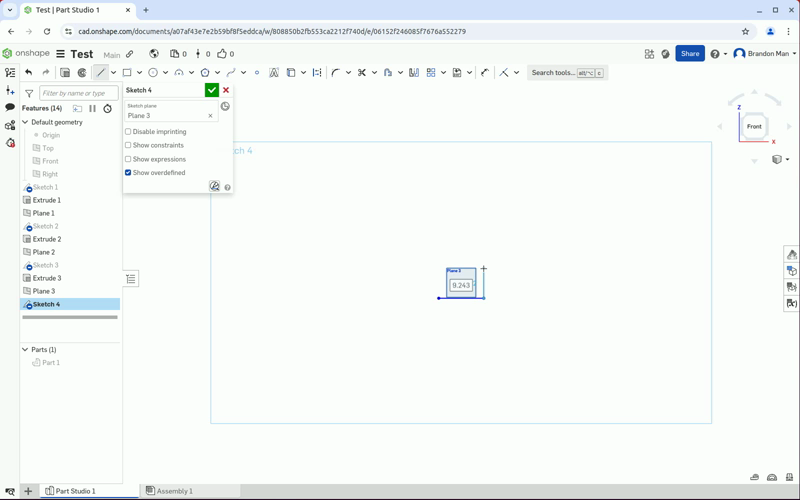
click(483, 268)
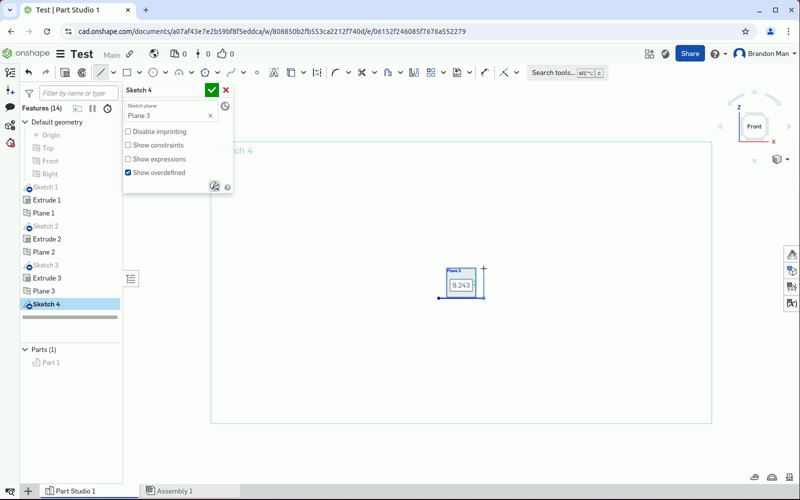
key_up(shift)
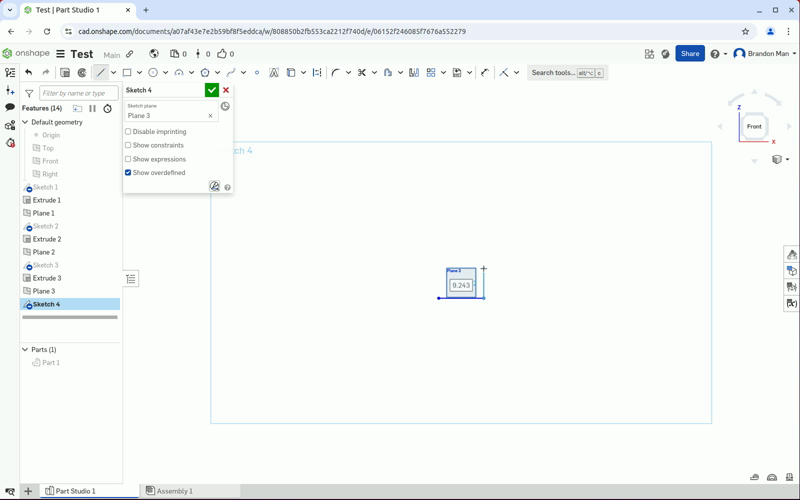
key_down(shift)
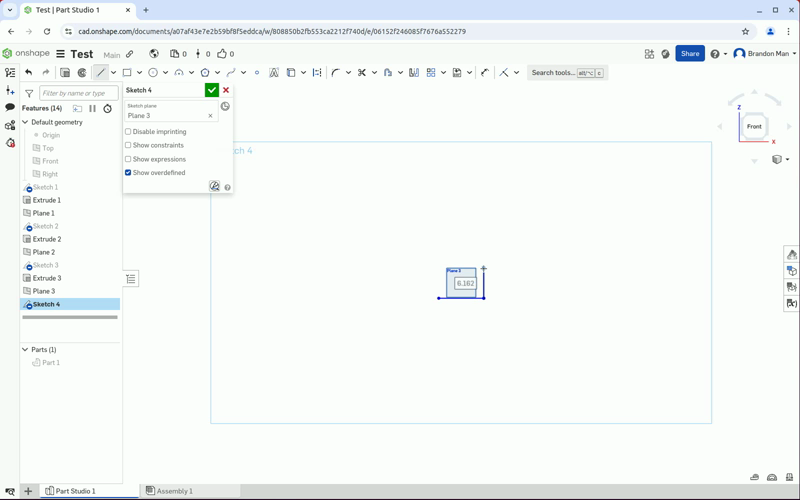
mouse_move(513, 268)
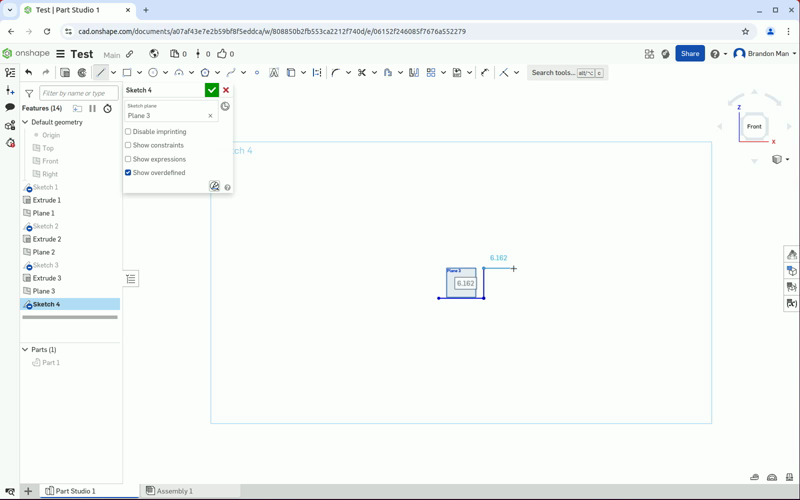
mouse_move(438, 268)
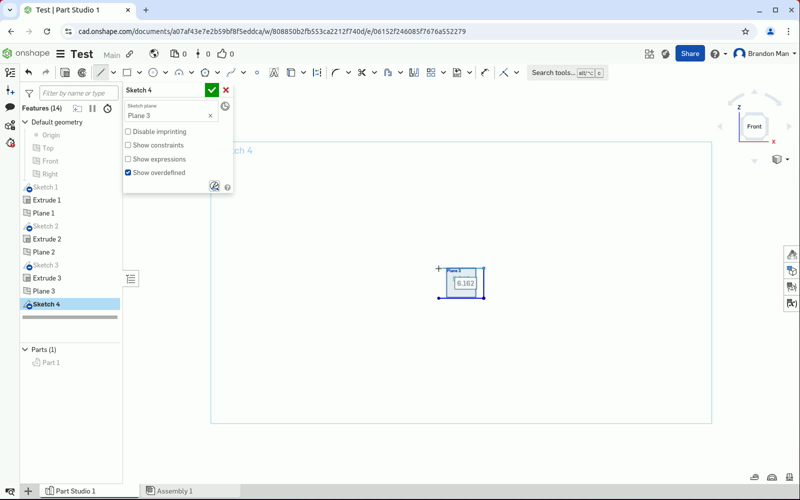
click(438, 268)
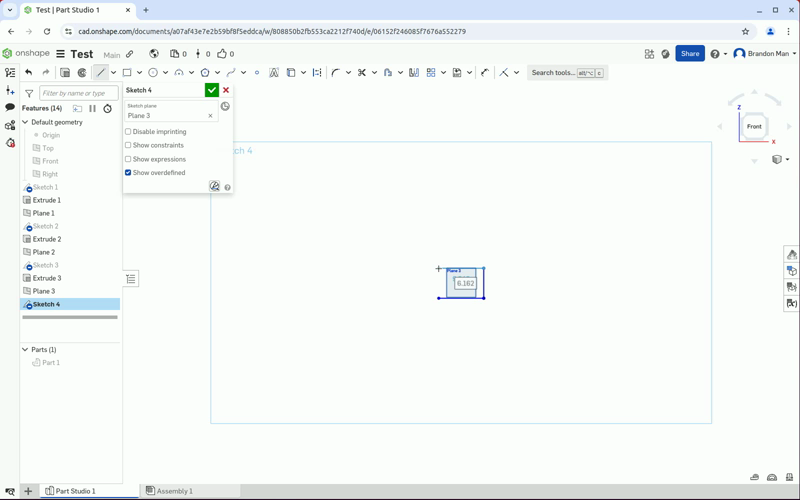
key_up(shift)
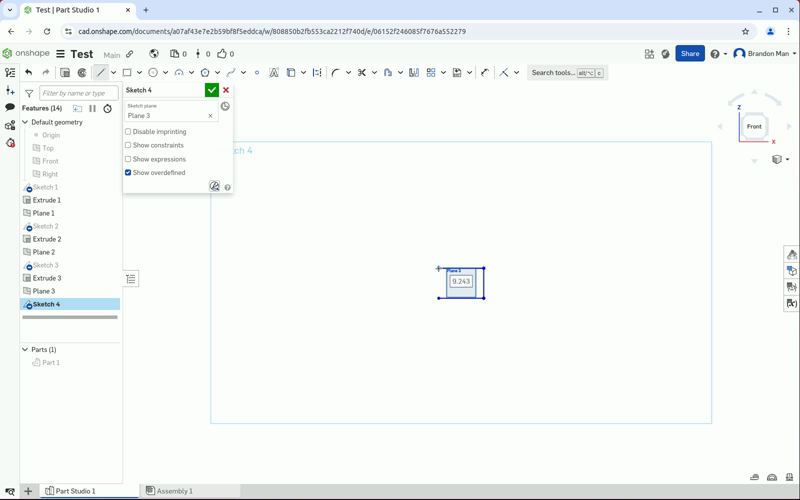
mouse_move(468, 268)
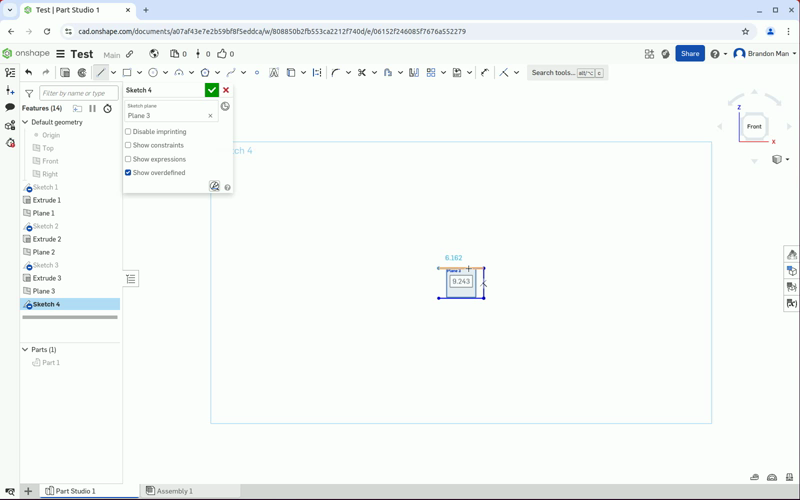
key_down(shift)
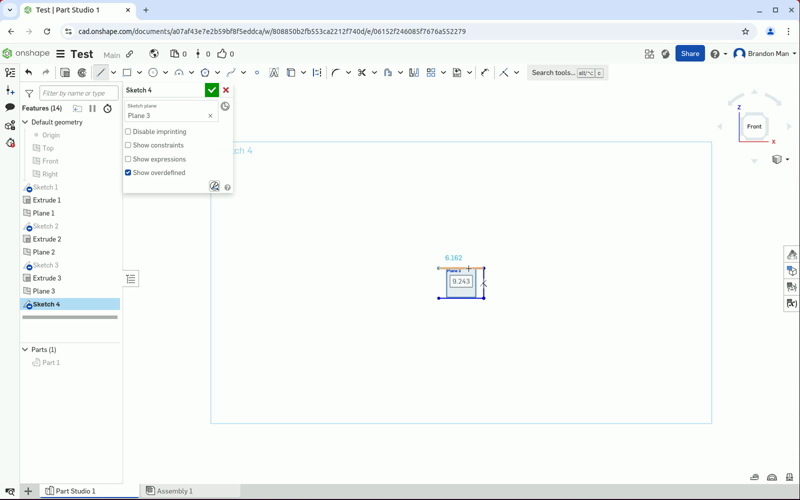
mouse_move(438, 298)
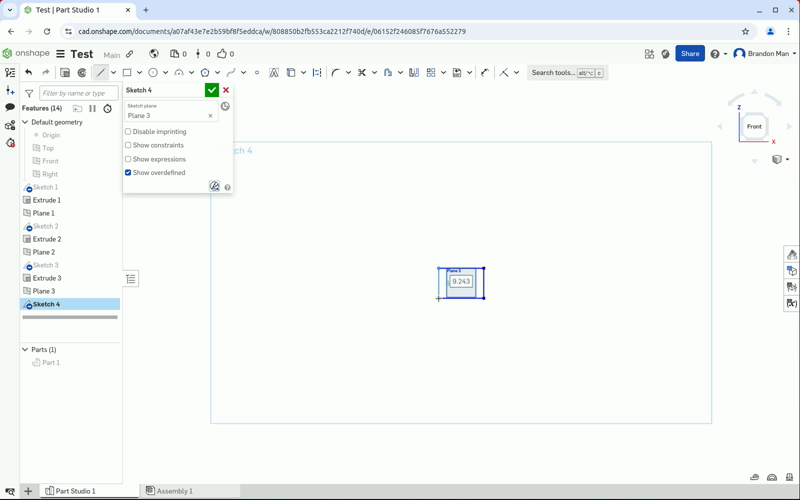
key_up(shift)
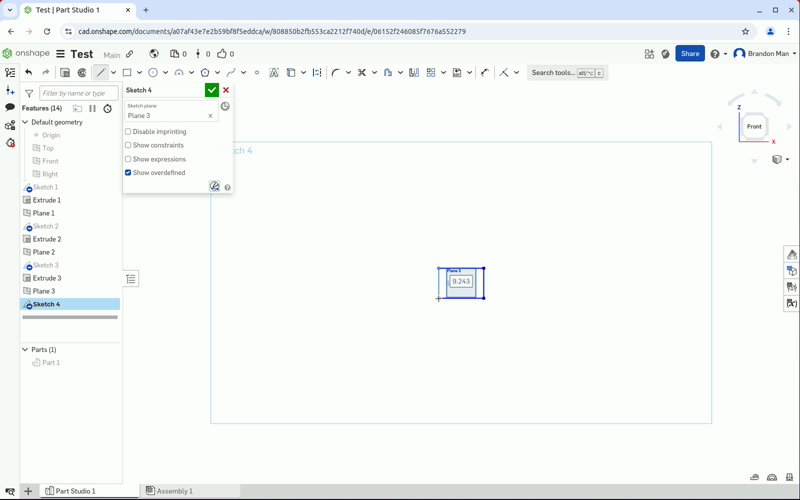
click(438, 298)
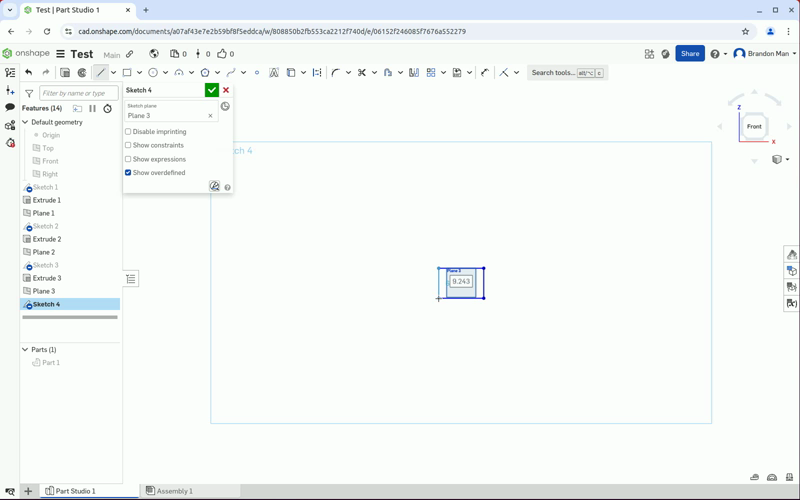
key(esc)
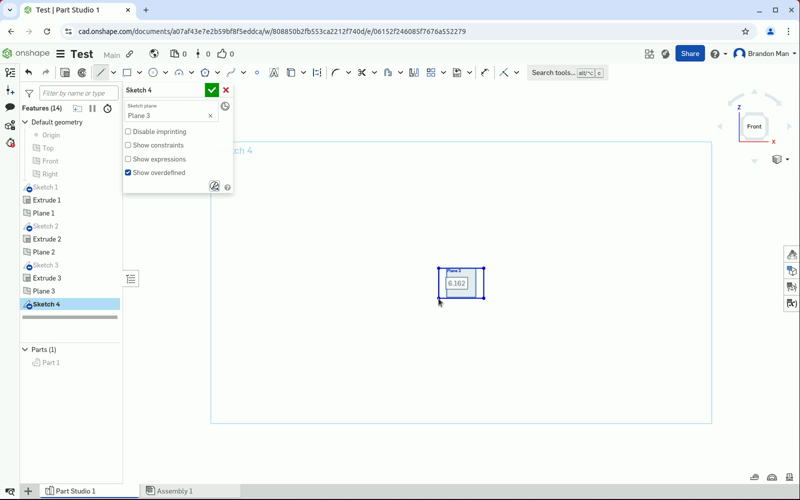
mouse_move(454, 288)
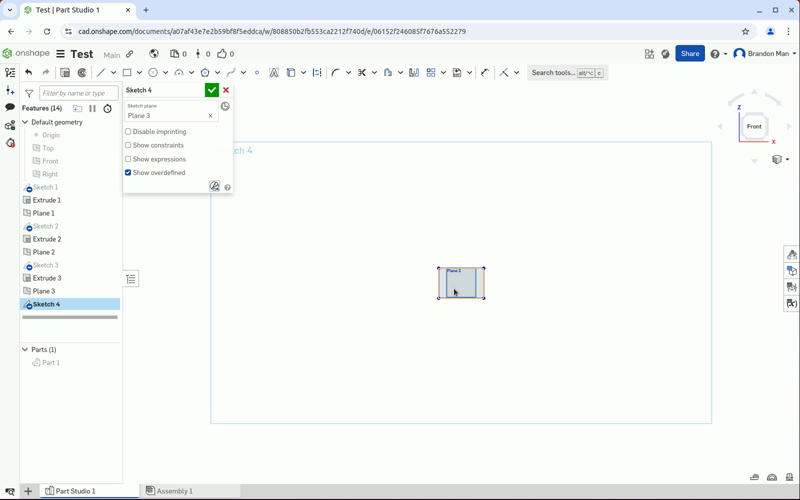
scroll(6)
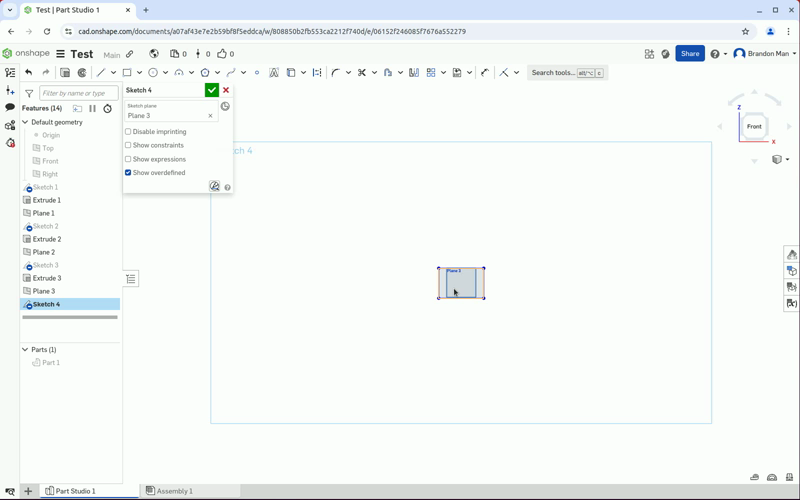
scroll(6)
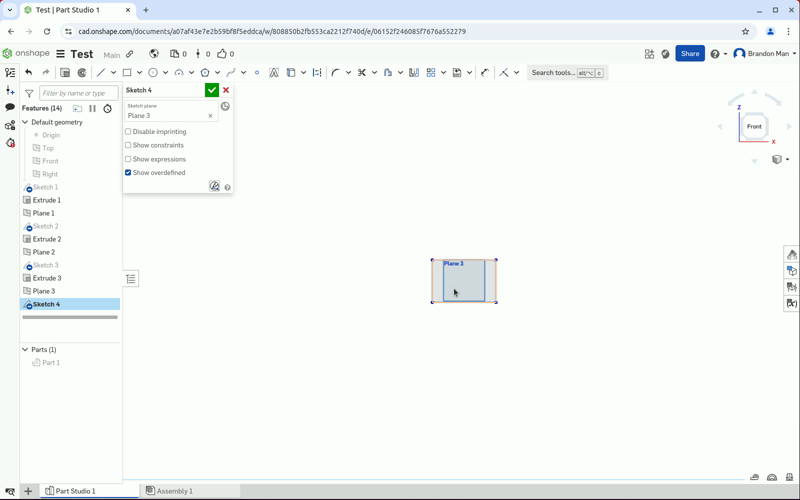
scroll(6)
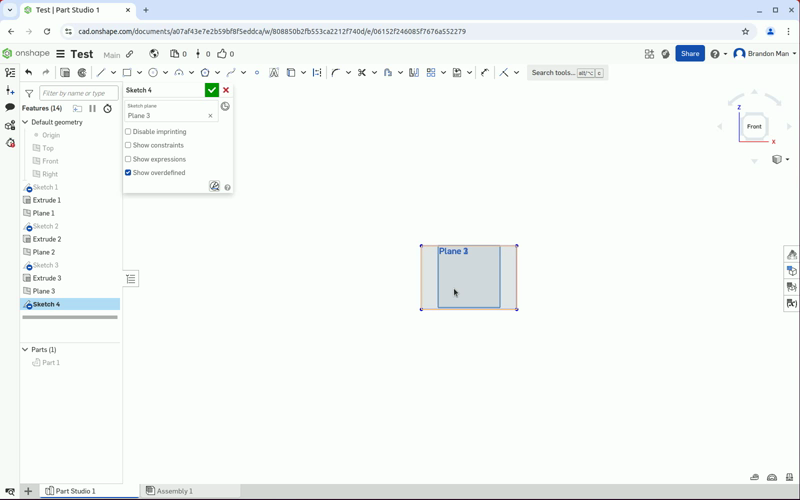
scroll(6)
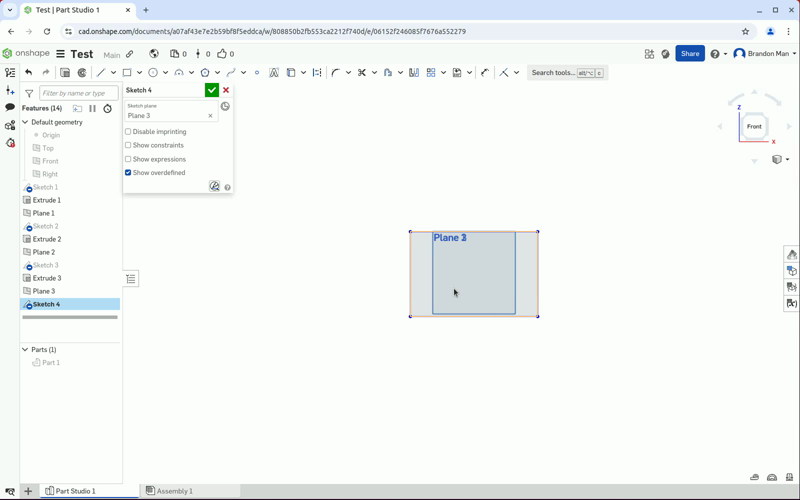
scroll(6)
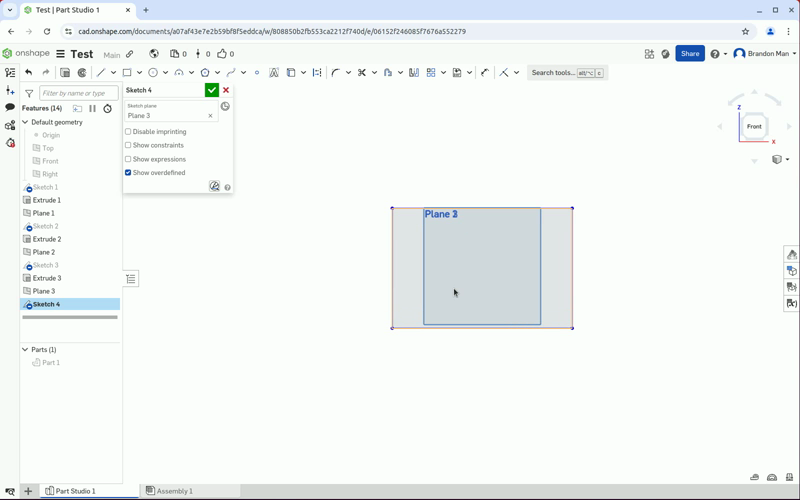
scroll(6)
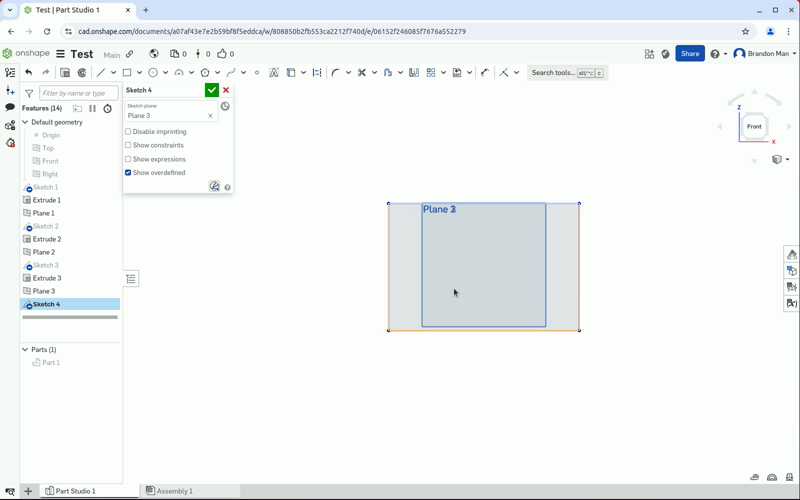
scroll(6)
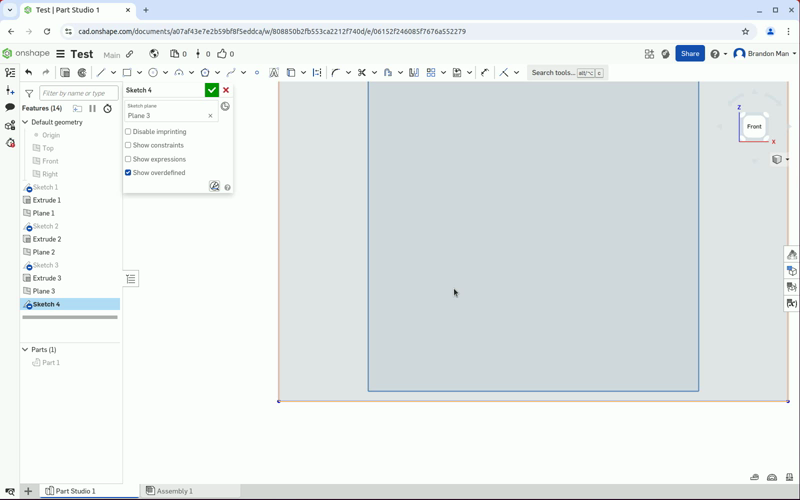
click(454, 288)
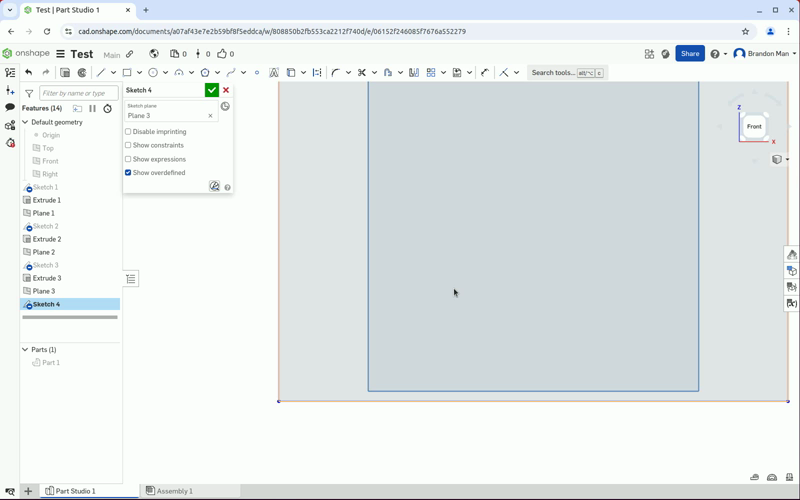
scroll(-6)
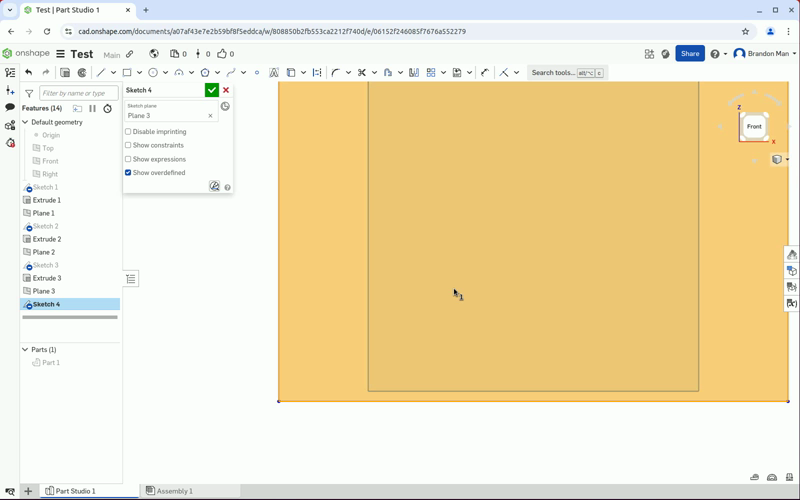
scroll(-6)
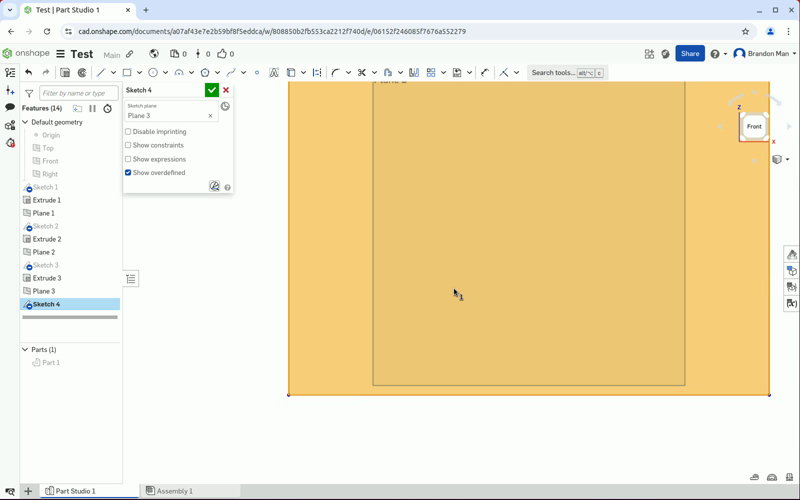
scroll(-6)
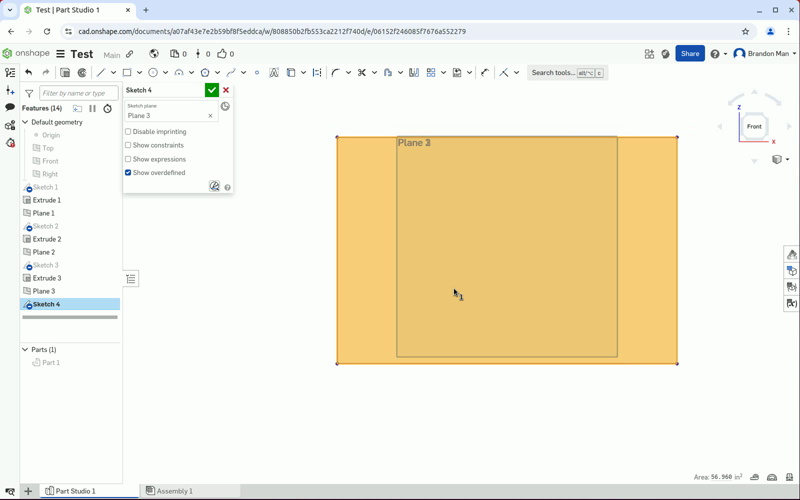
scroll(-6)
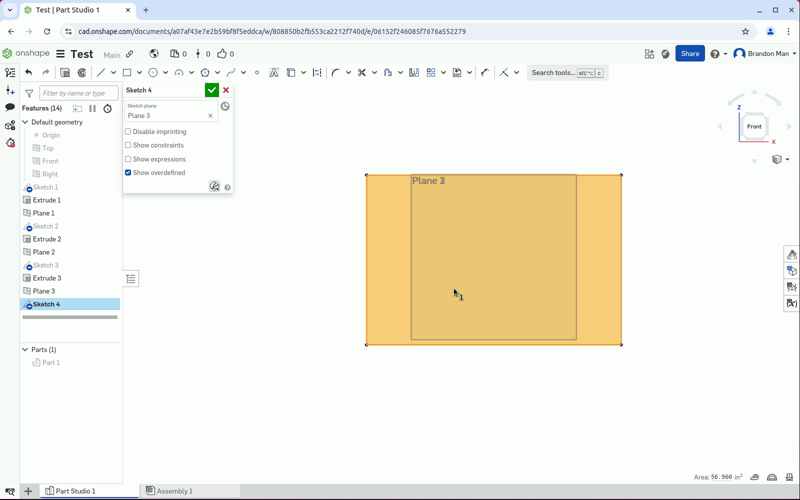
scroll(-6)
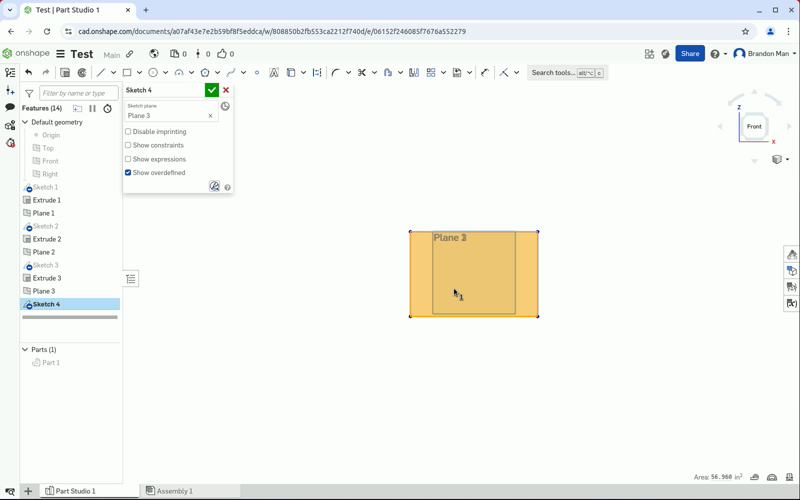
scroll(-6)
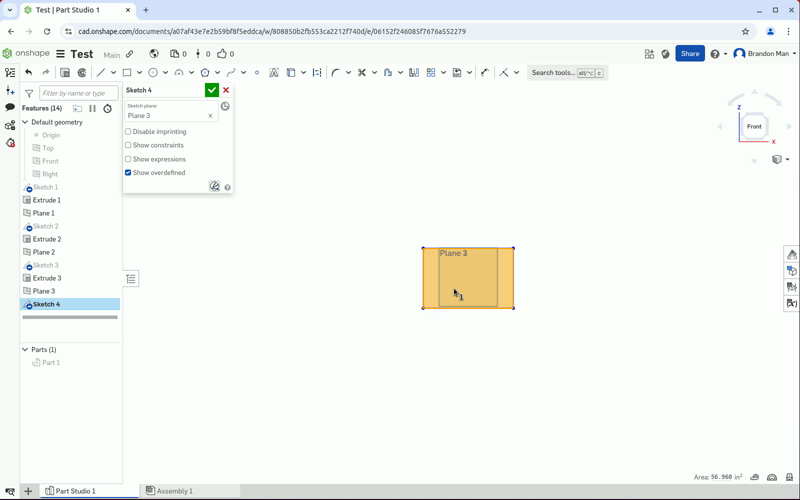
scroll(-6)
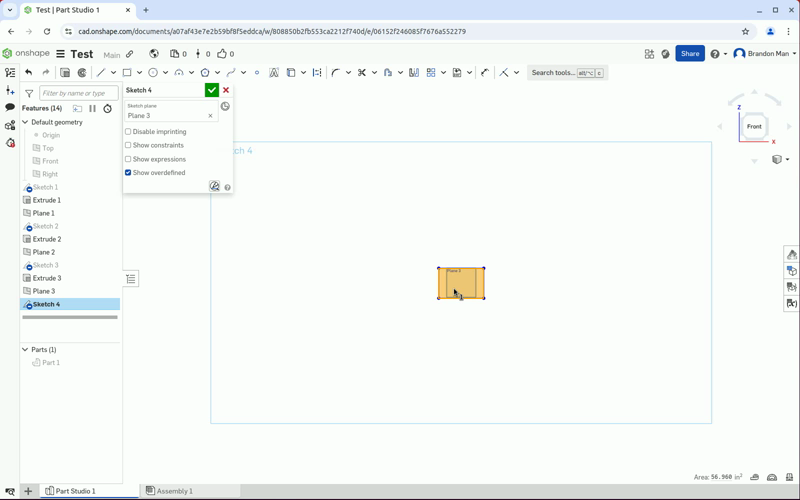
mouse_move(73, 352)
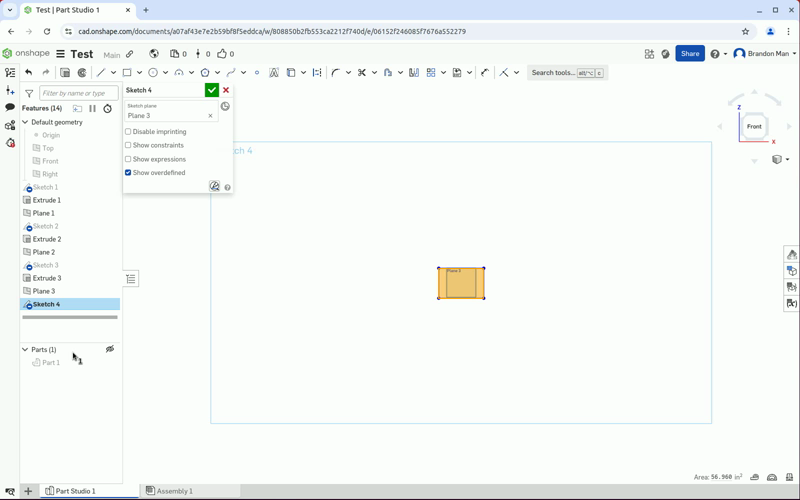
key(shift+y)
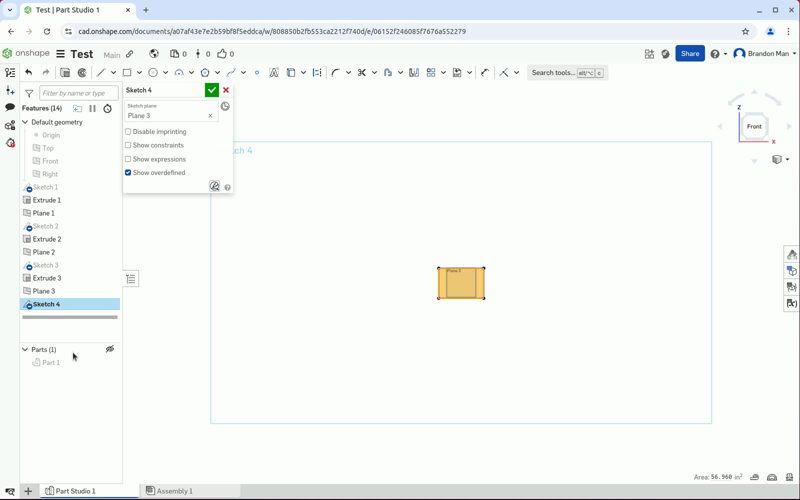
key(shift+e)
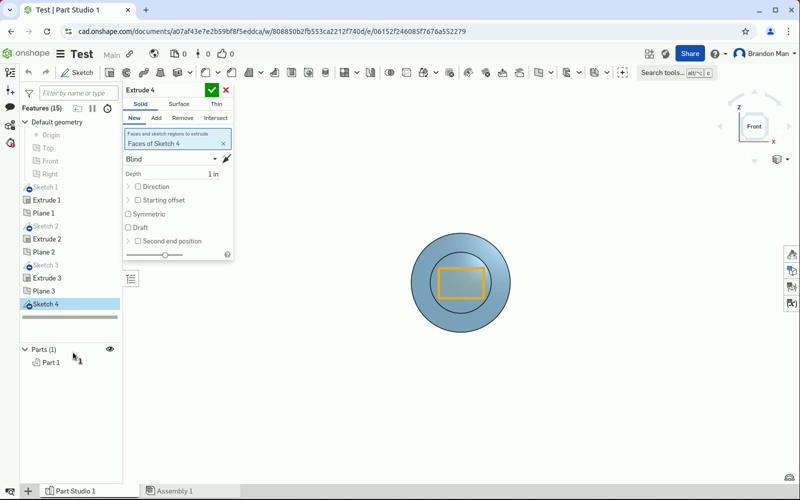
mouse_move(143, 106)
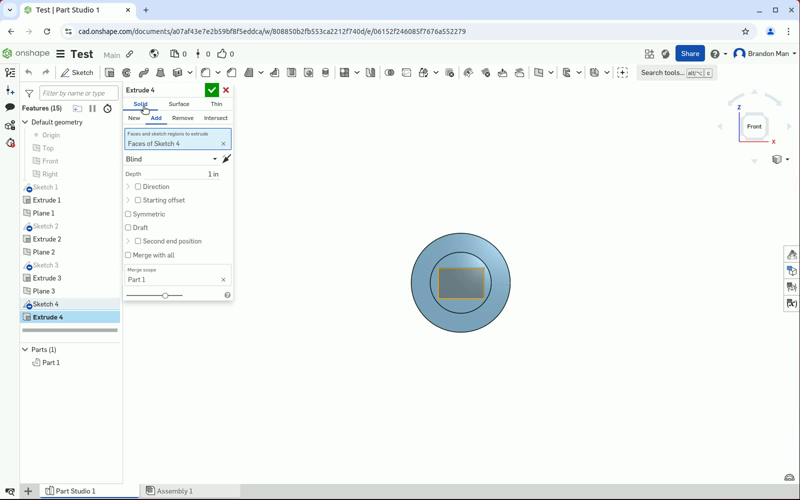
click(143, 106)
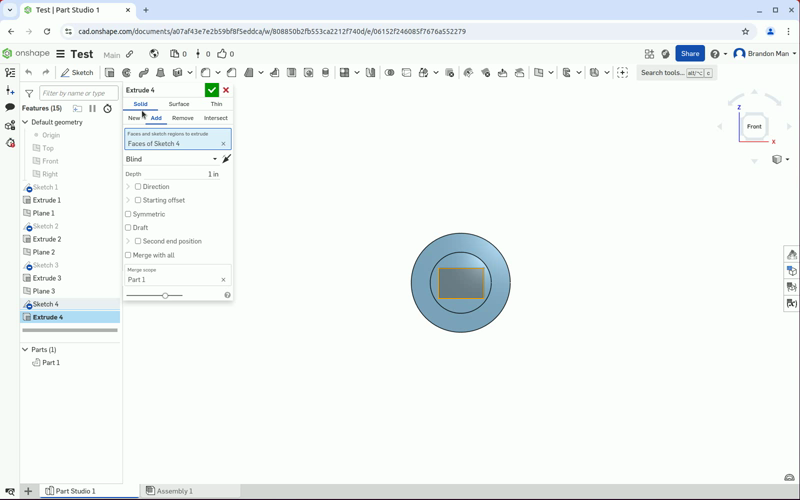
mouse_move(137, 120)
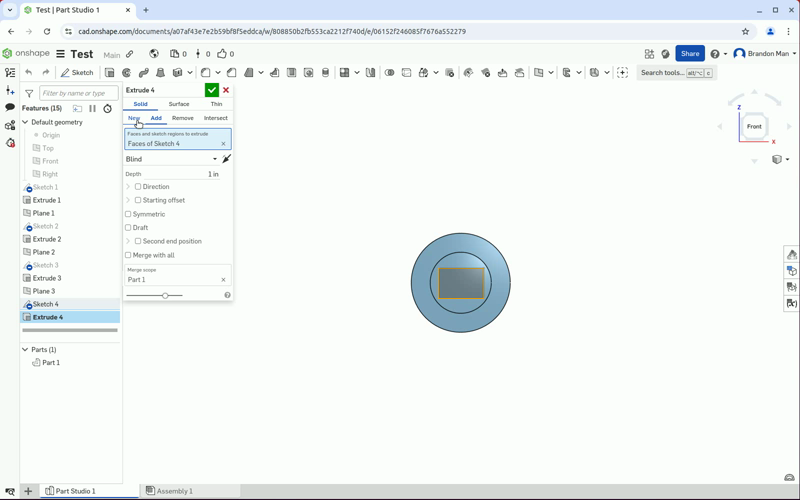
click(137, 120)
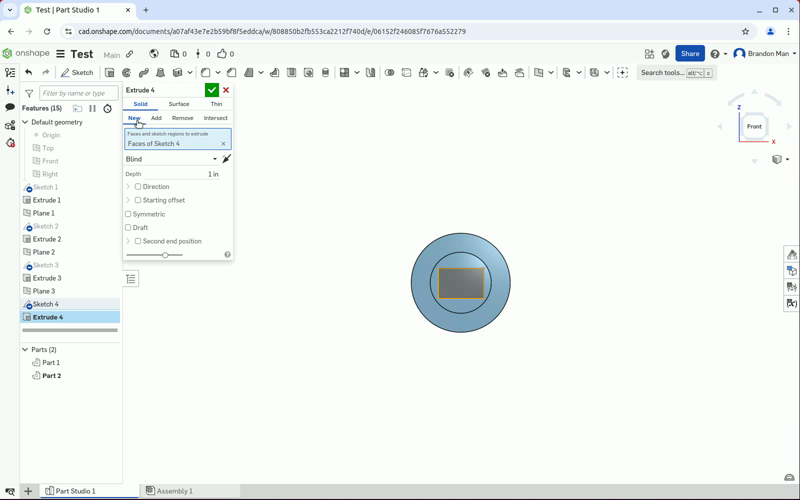
key(tab, 4)
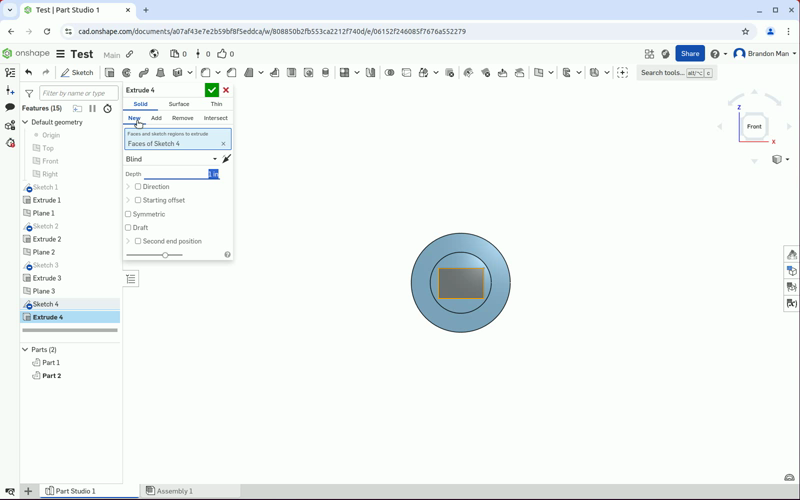
text(6.258)
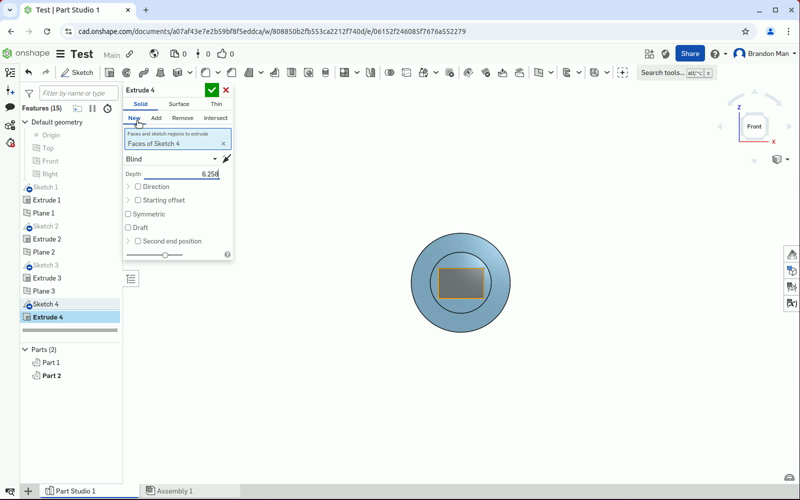
key(enter)
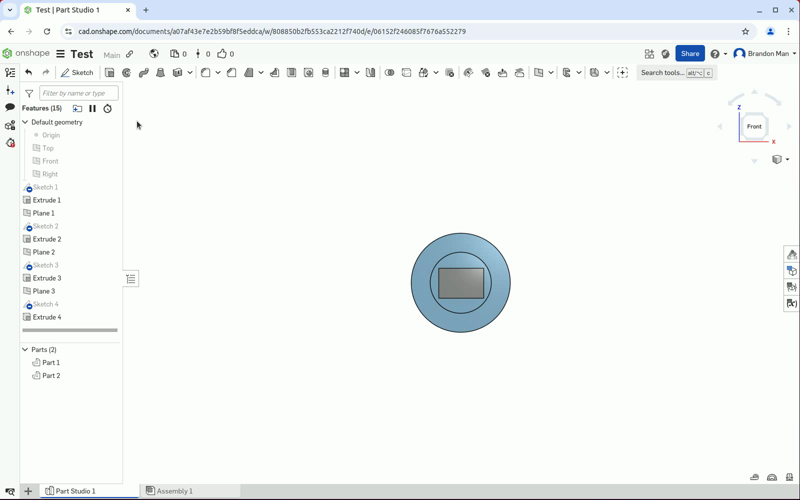
key(shift+h)
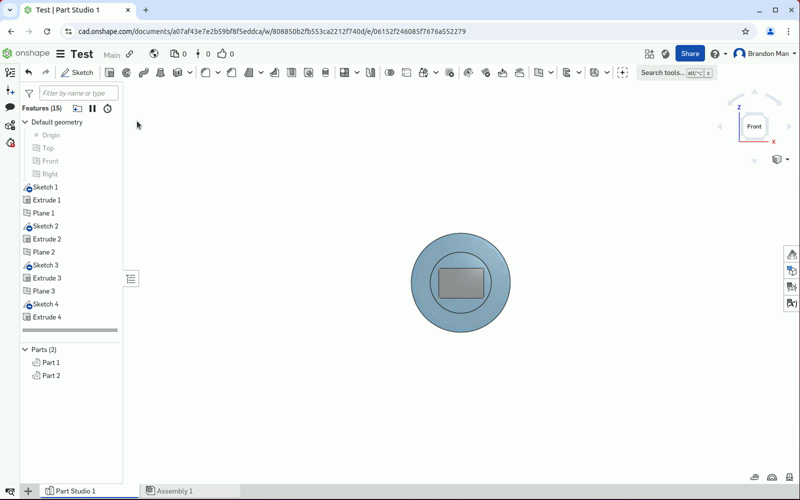
key(shift+h)
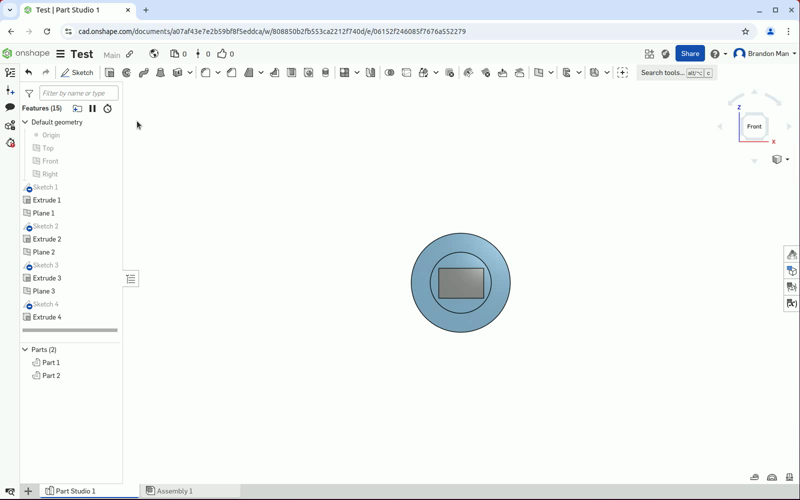
mouse_move(73, 189)
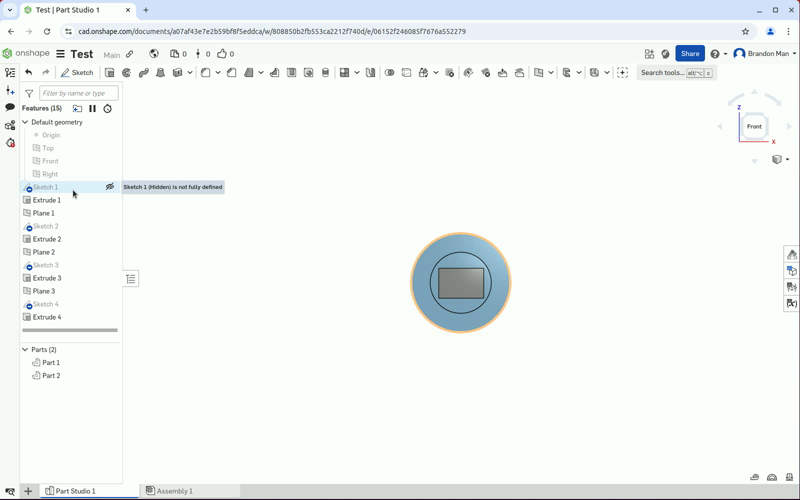
click(73, 189)
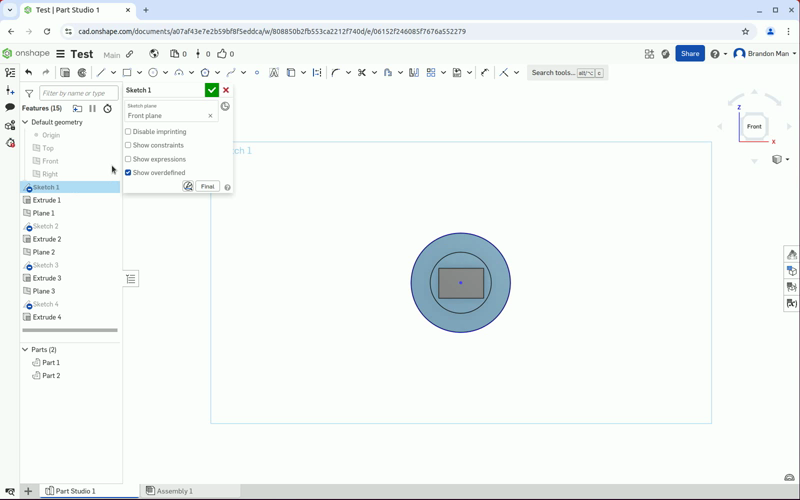
mouse_move(229, 92)
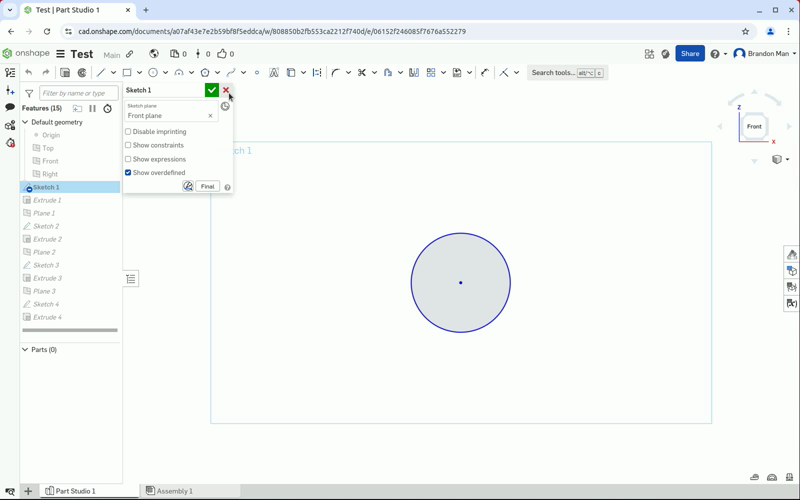
click(229, 92)
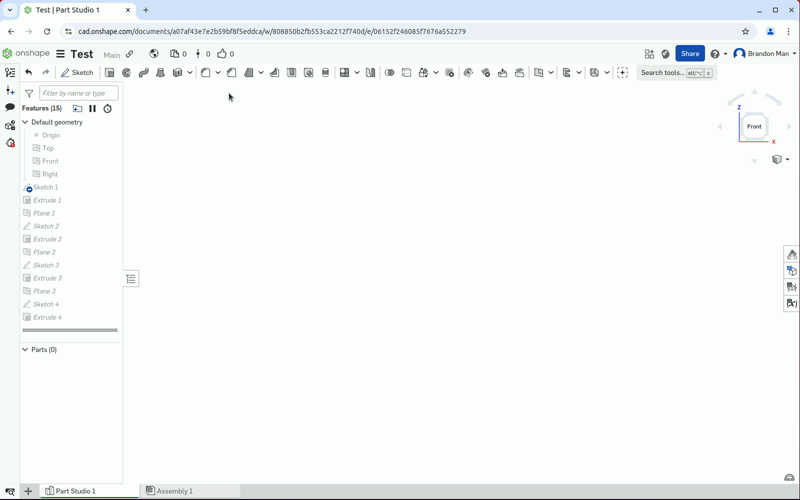
mouse_move(541, 75)
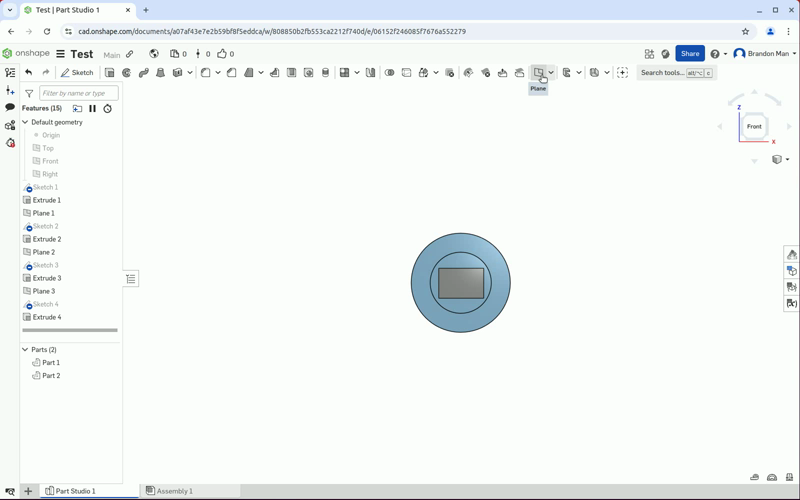
click(541, 75)
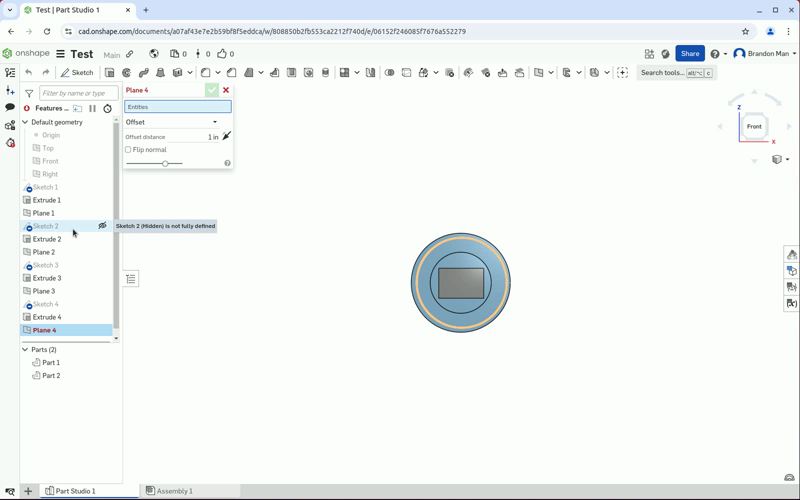
scroll(3)
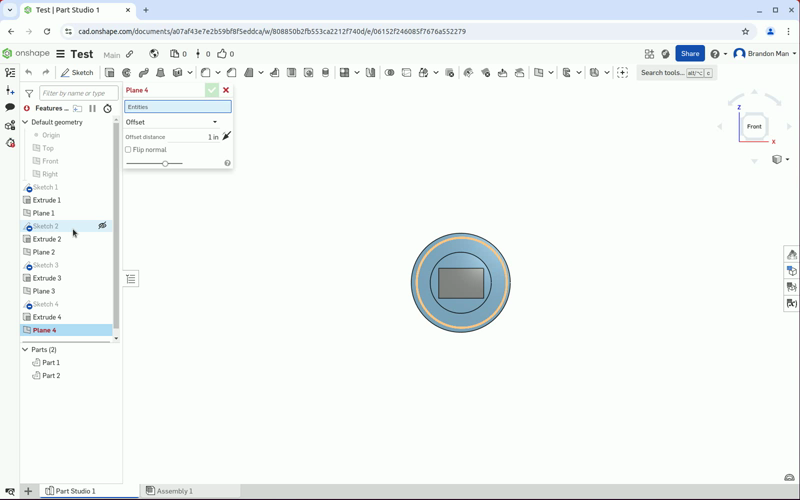
mouse_move(69, 163)
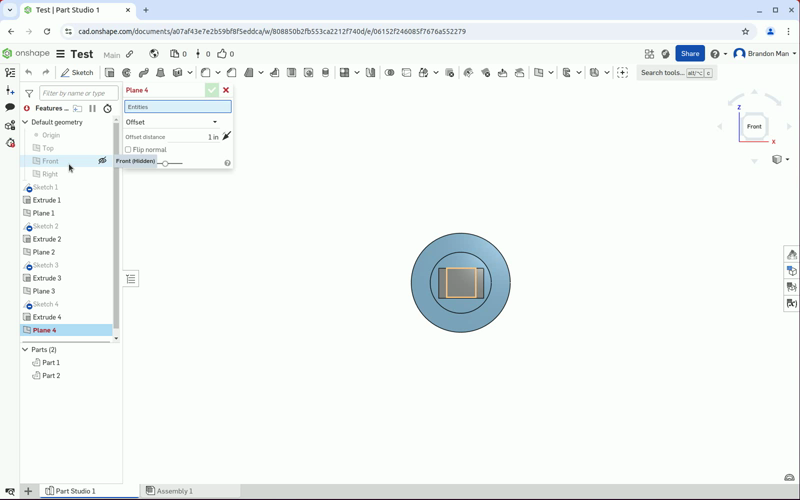
click(69, 163)
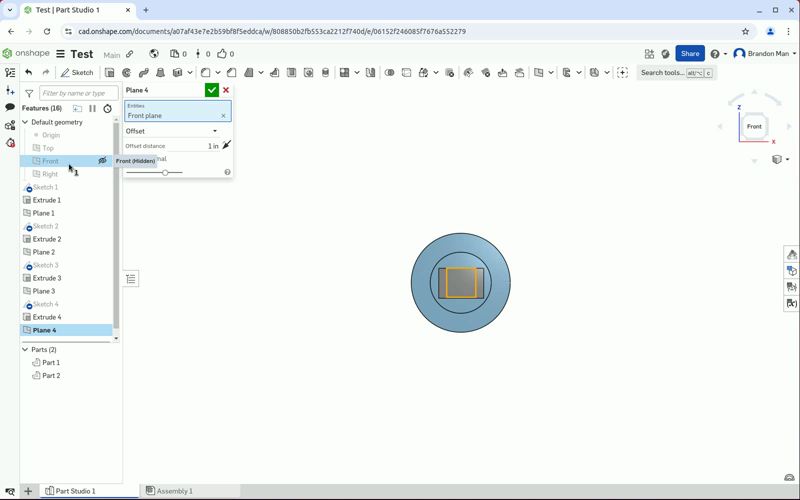
key(tab, 2)
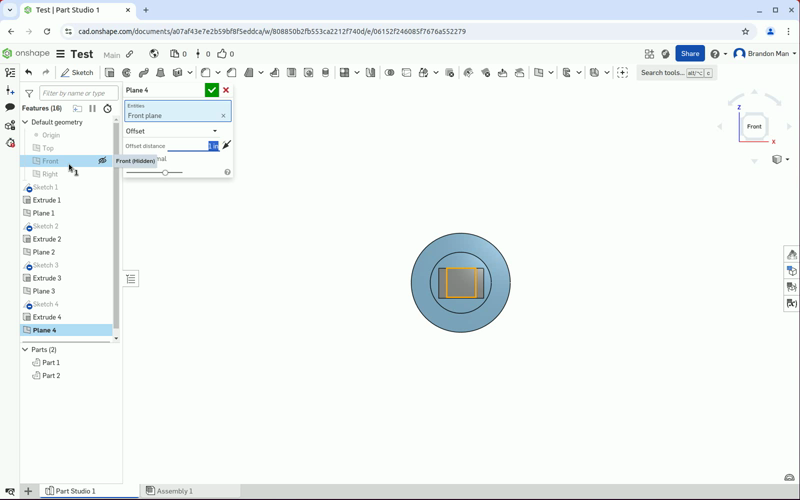
text(23.108)
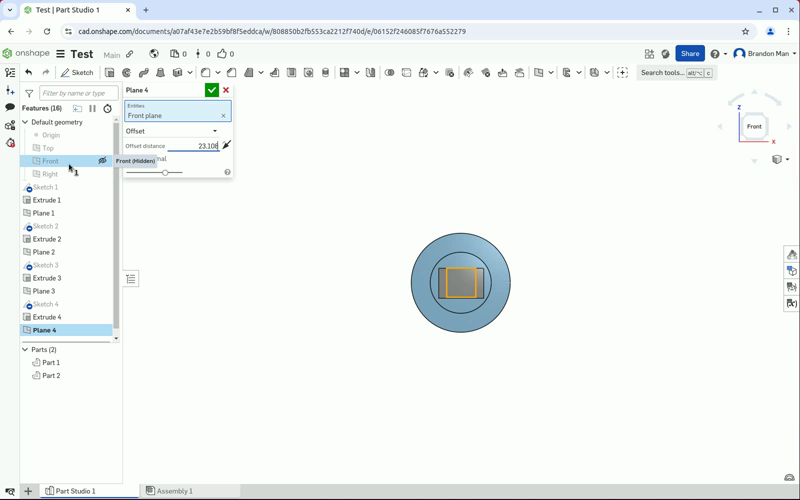
key(enter, 2)
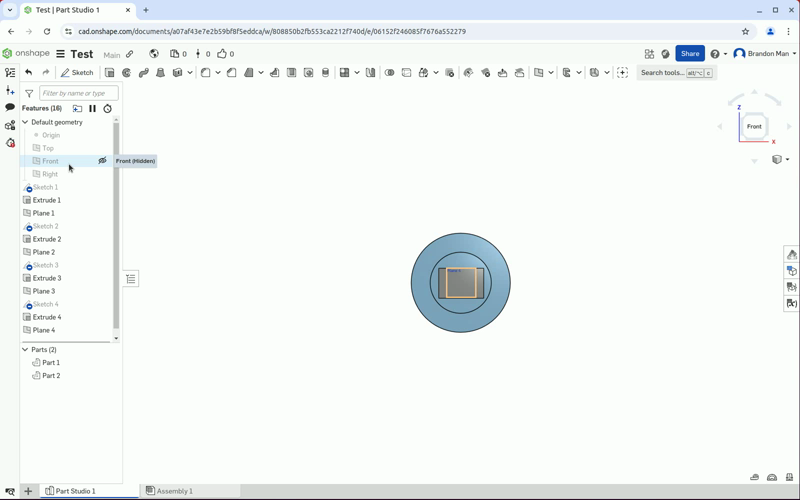
key(shift+s)
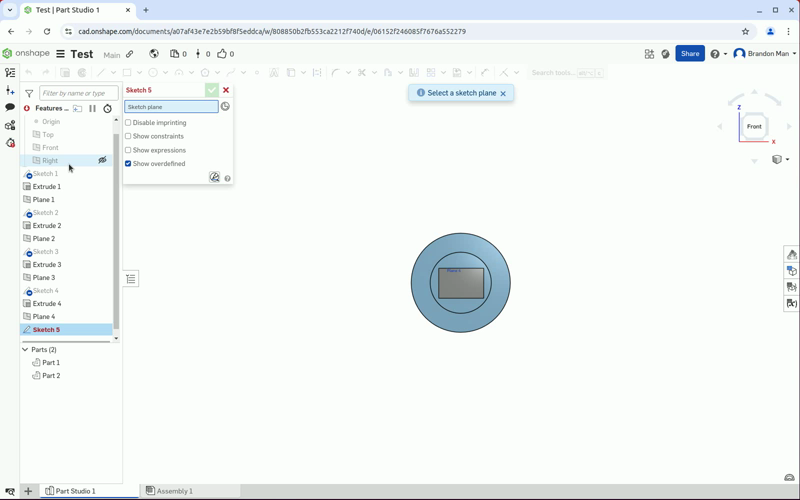
mouse_move(69, 319)
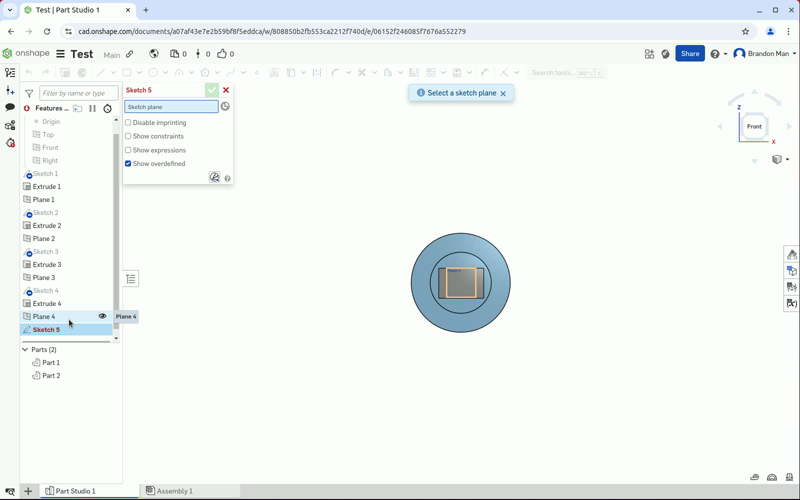
click(69, 319)
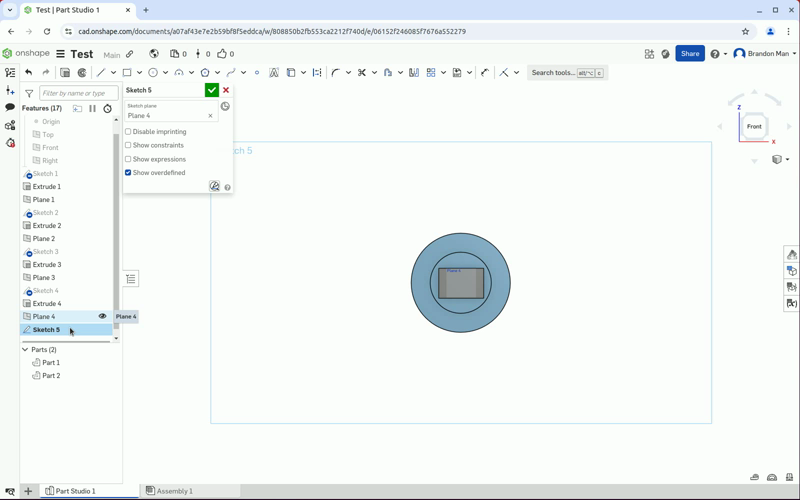
mouse_move(73, 352)
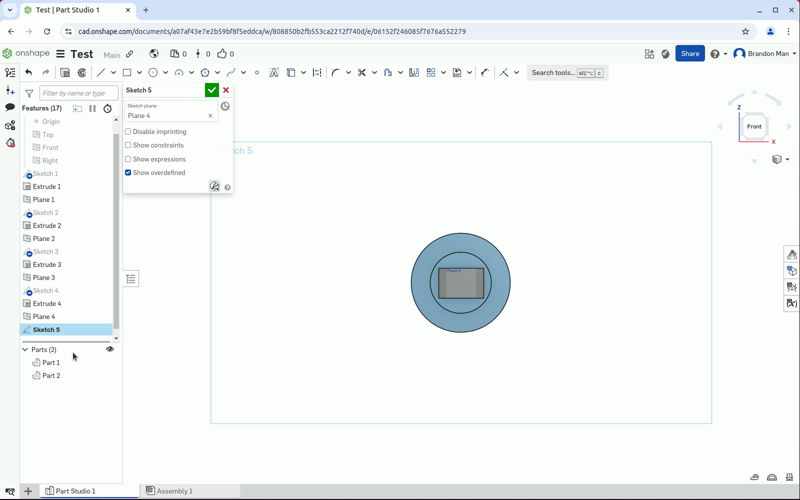
key(y)
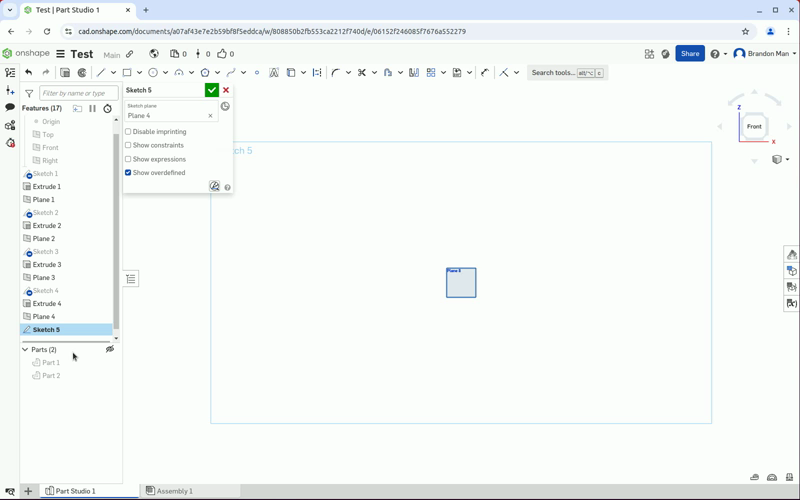
key(l)
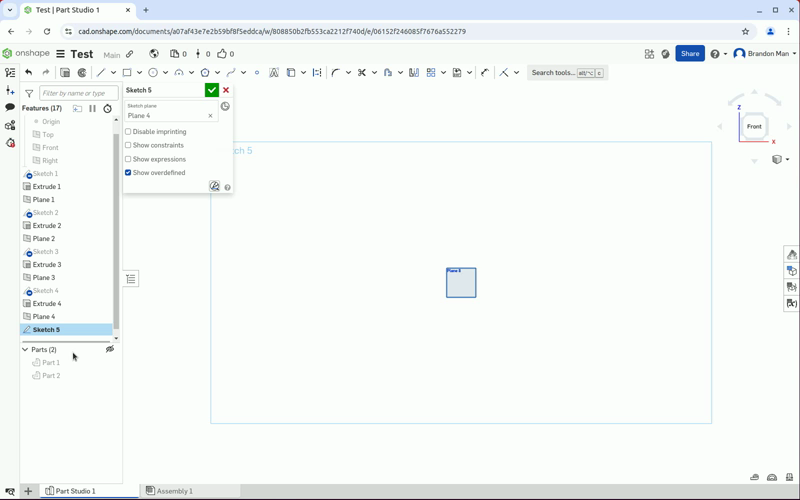
key_down(shift)
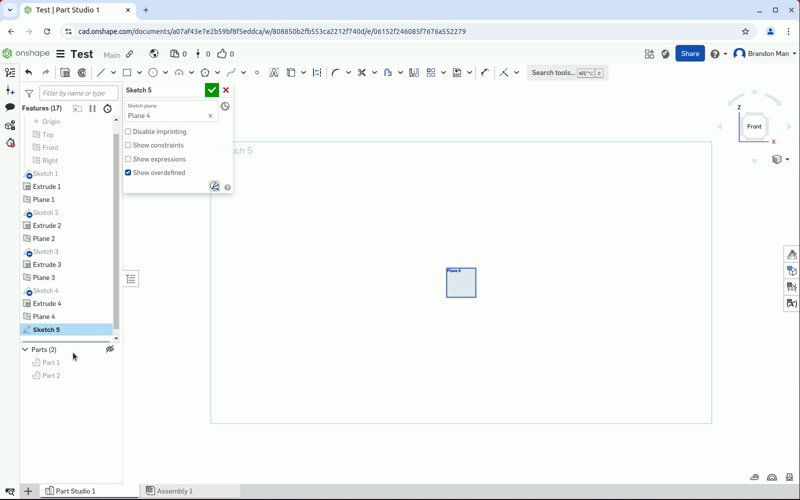
mouse_move(438, 275)
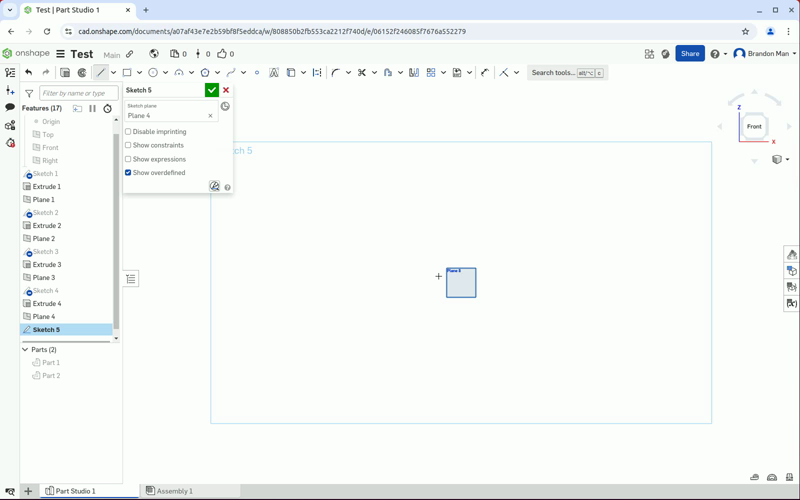
click(438, 275)
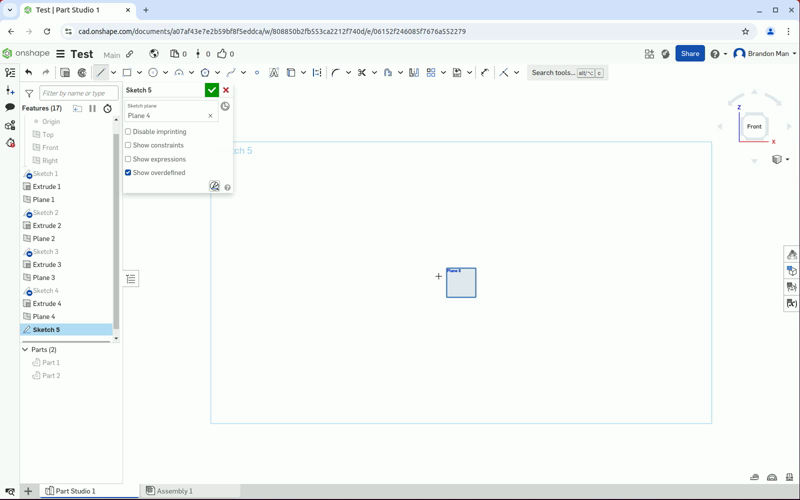
key_up(shift)
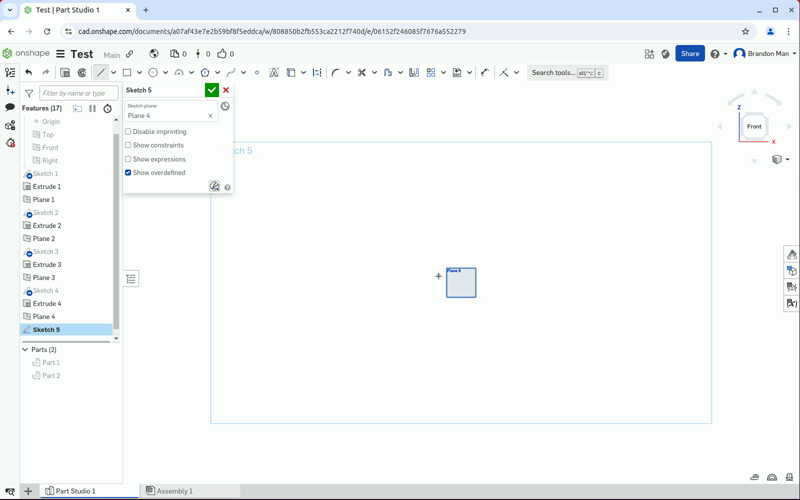
key_down(shift)
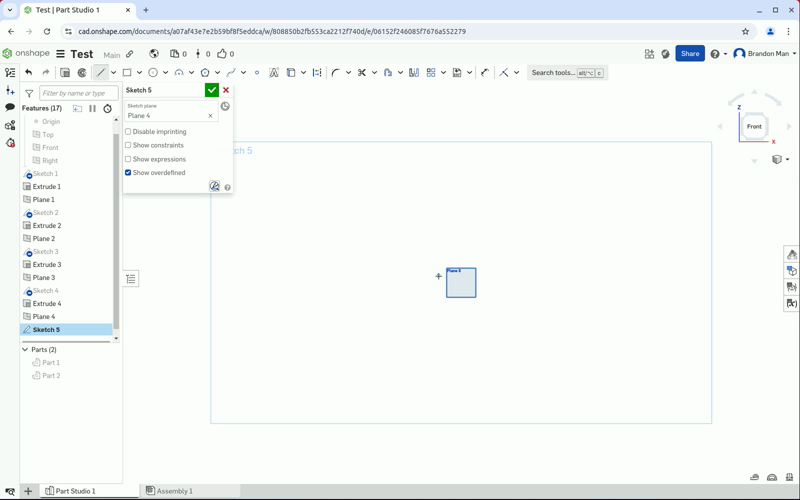
mouse_move(468, 275)
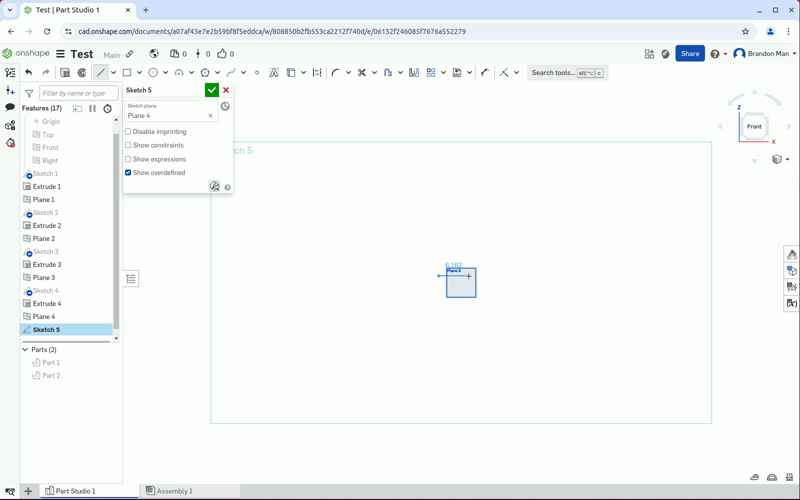
mouse_move(483, 276)
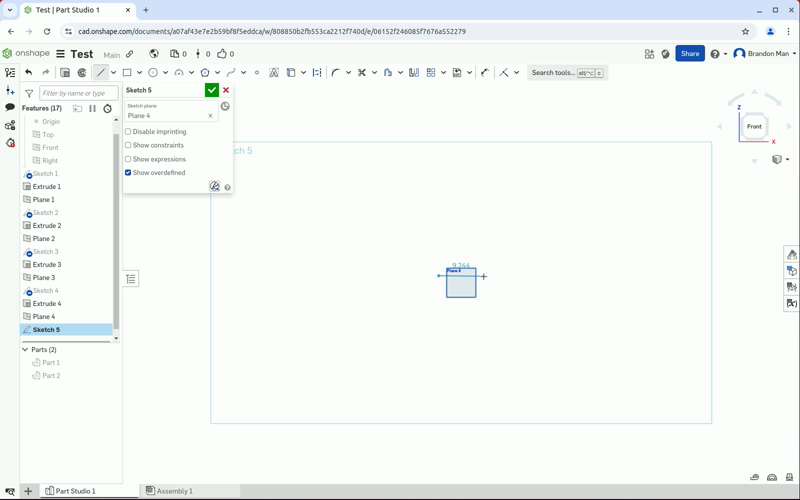
click(483, 276)
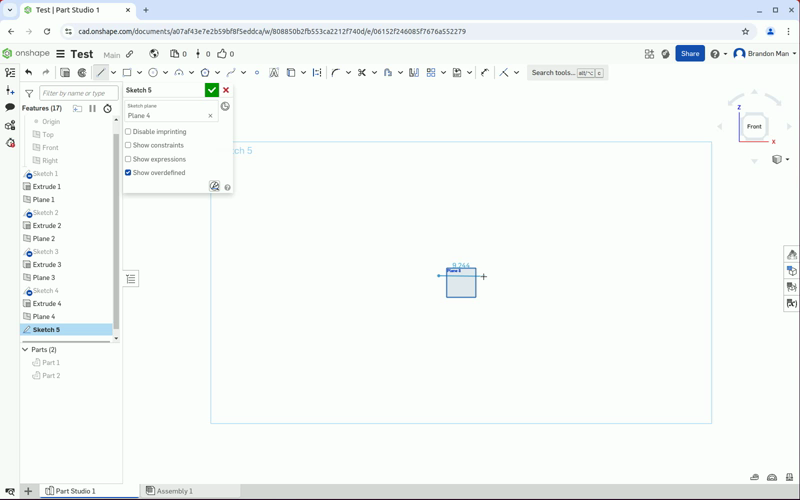
key_up(shift)
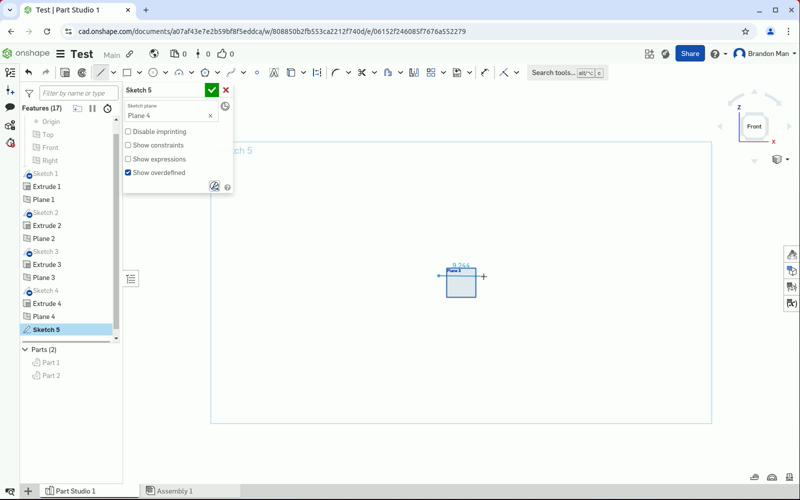
key_down(shift)
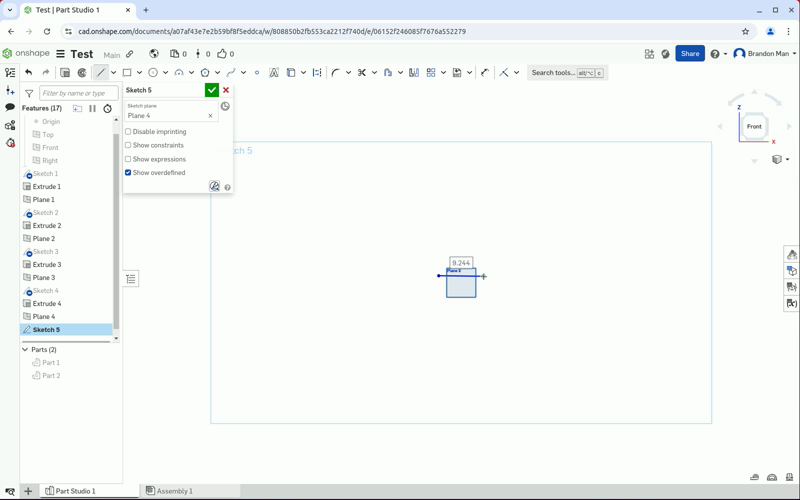
mouse_move(513, 276)
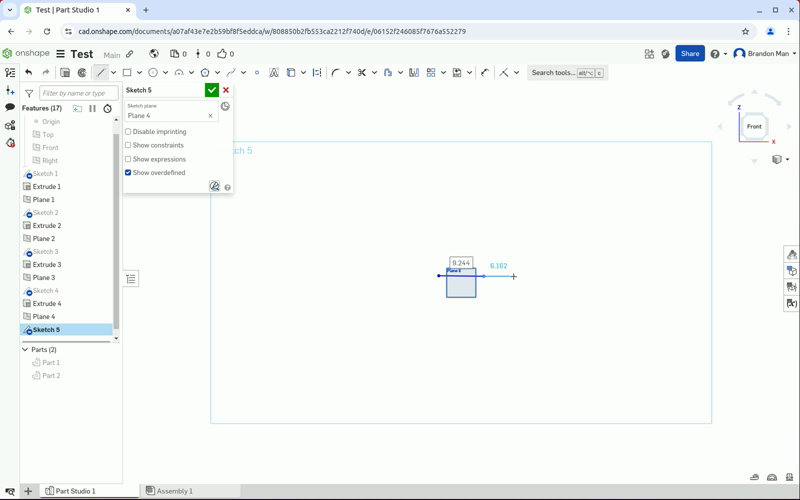
mouse_move(483, 267)
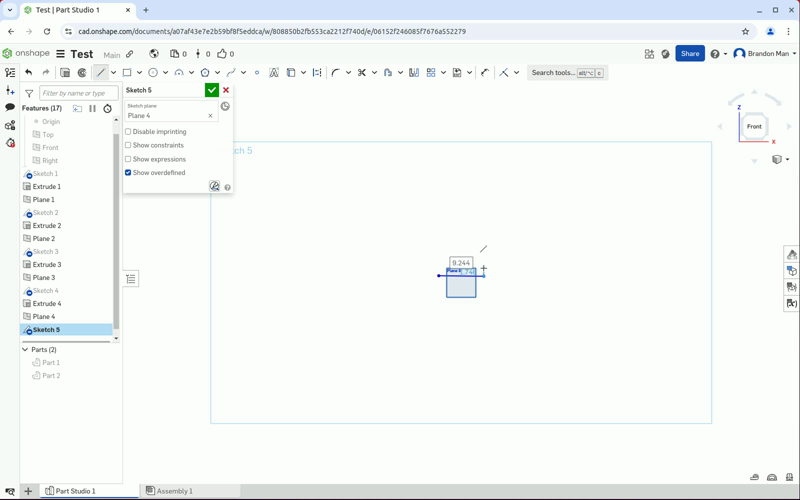
click(483, 267)
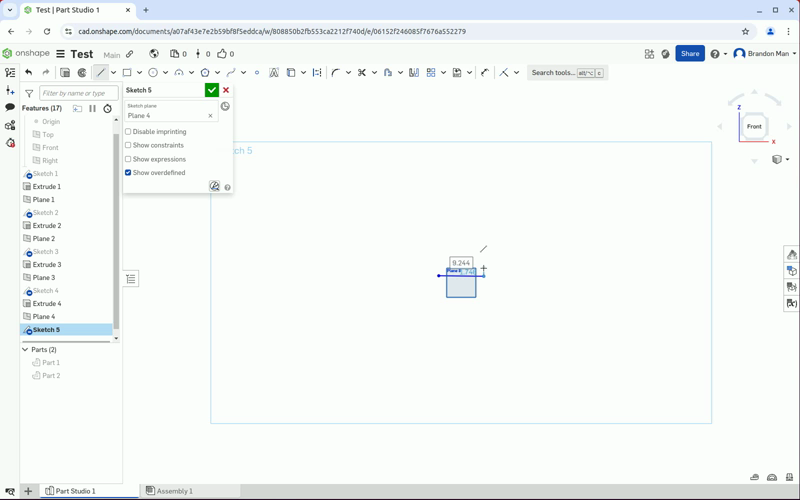
key_up(shift)
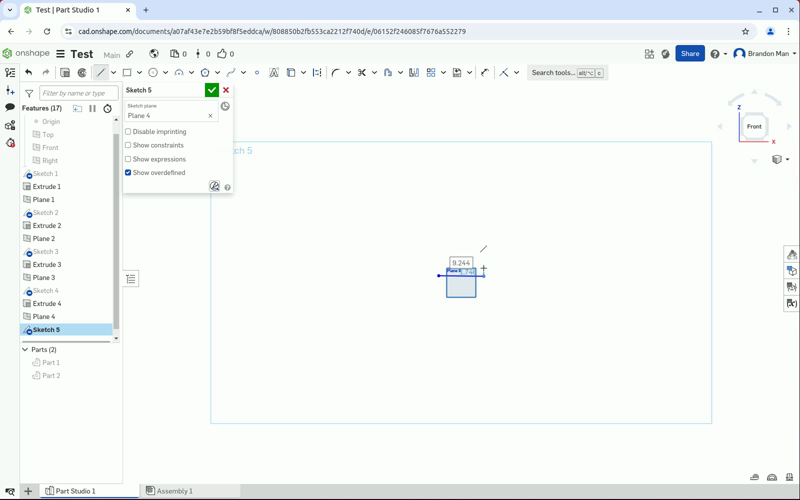
key_down(shift)
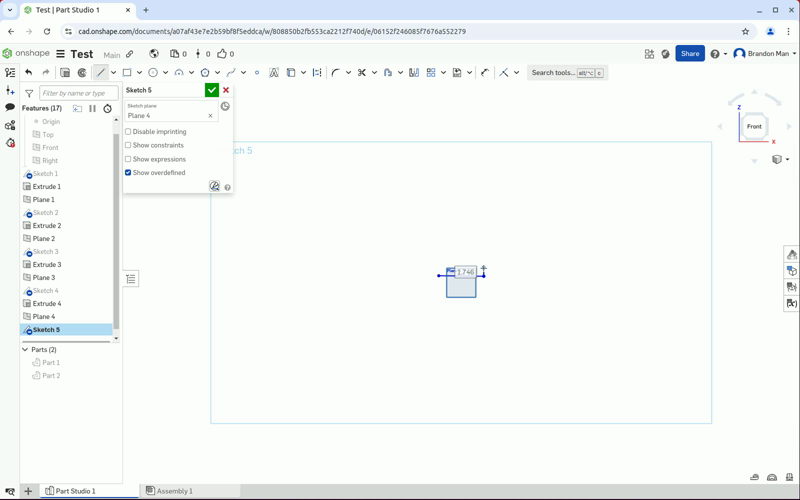
mouse_move(513, 267)
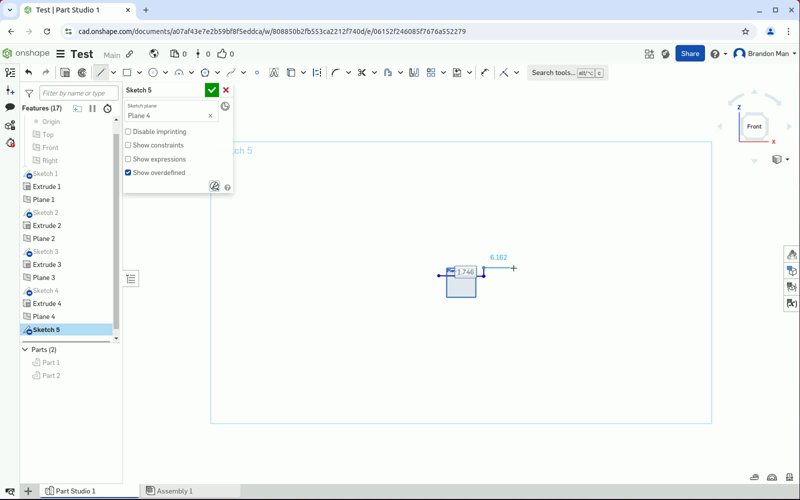
mouse_move(438, 267)
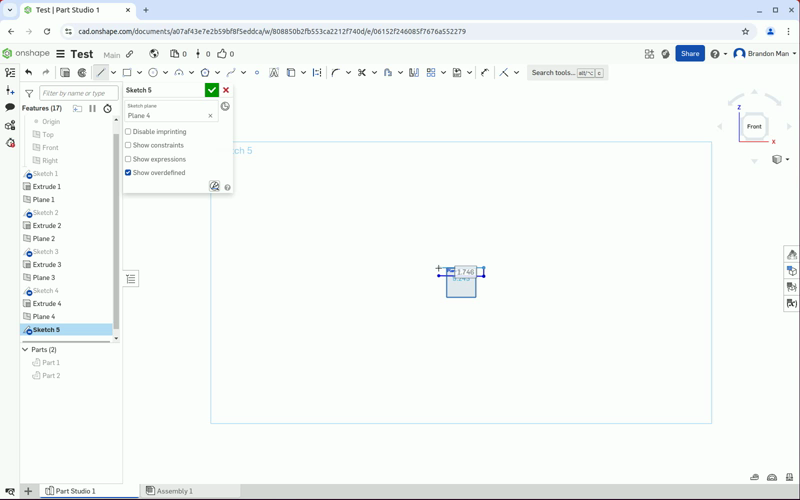
click(438, 267)
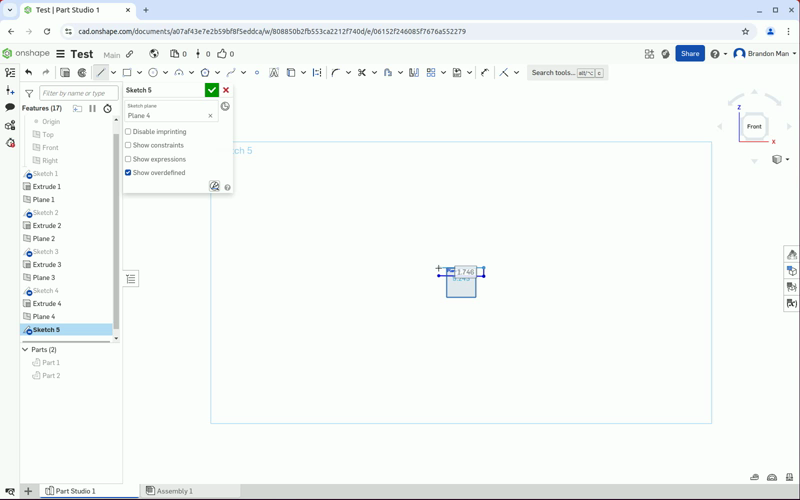
key_up(shift)
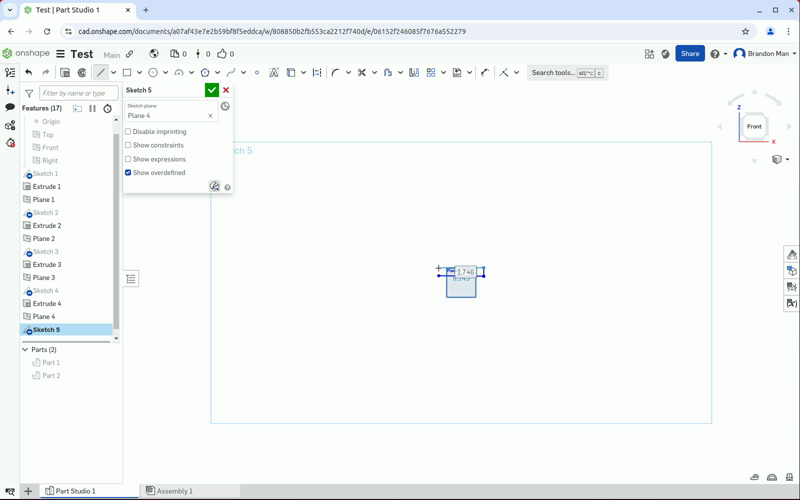
mouse_move(468, 267)
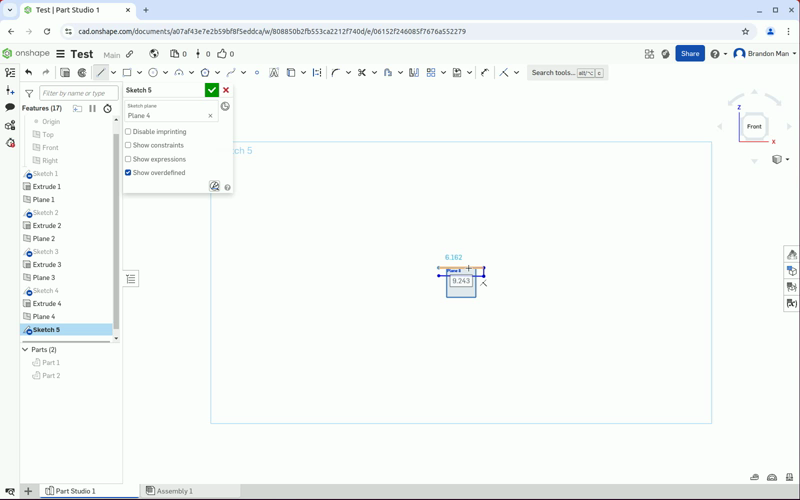
key_down(shift)
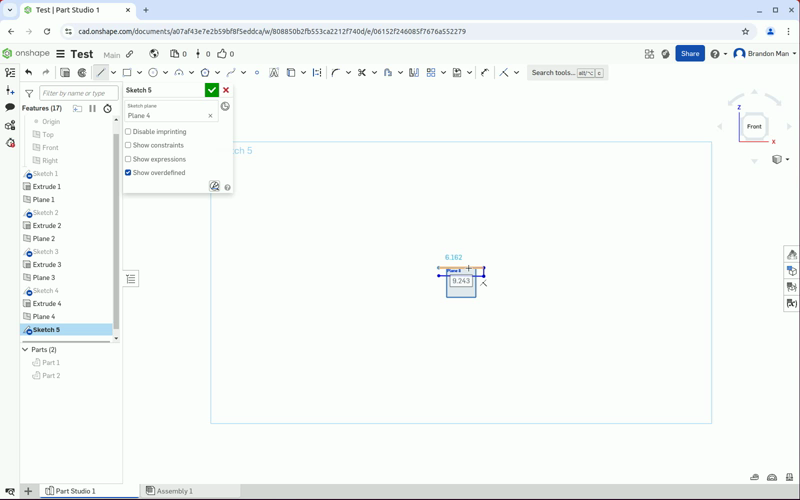
mouse_move(438, 275)
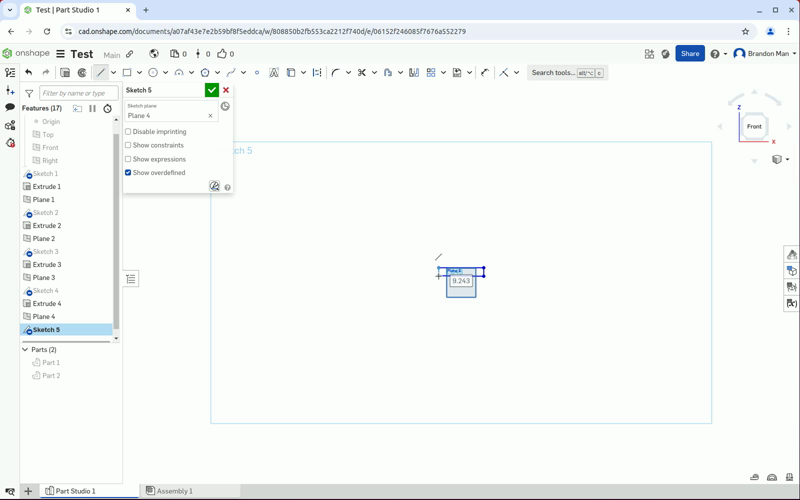
key_up(shift)
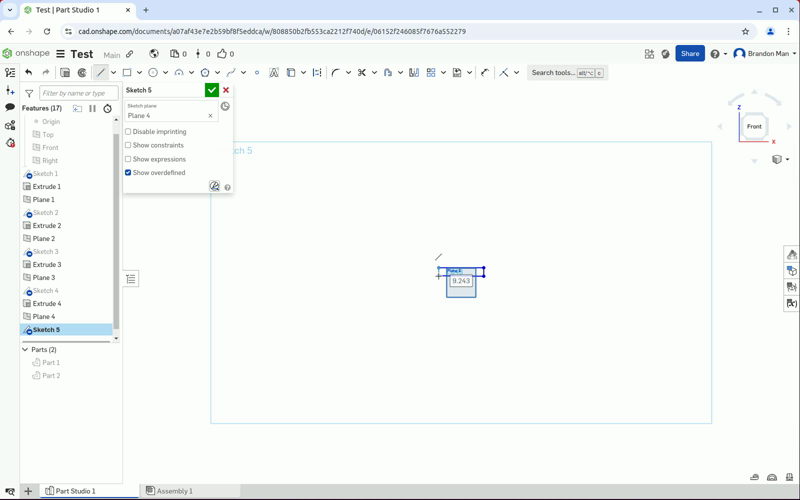
click(438, 275)
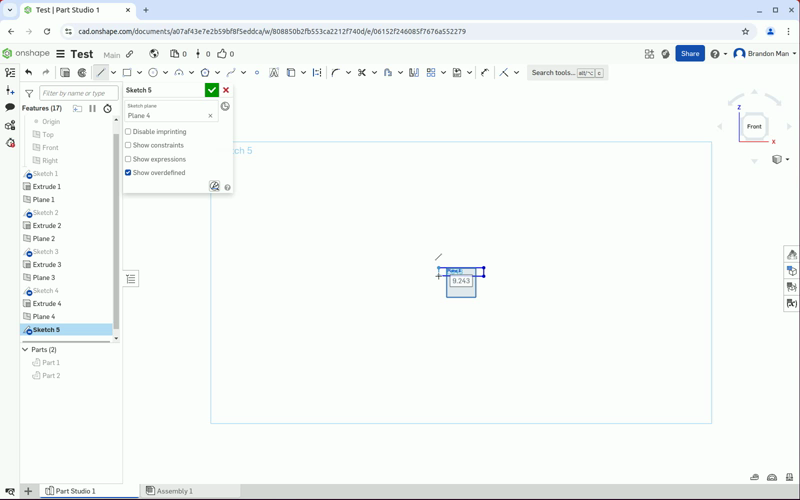
key(esc)
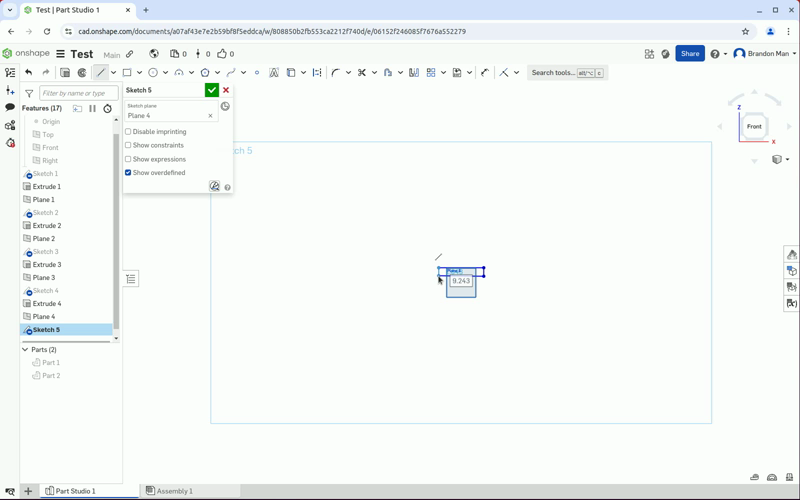
mouse_move(470, 273)
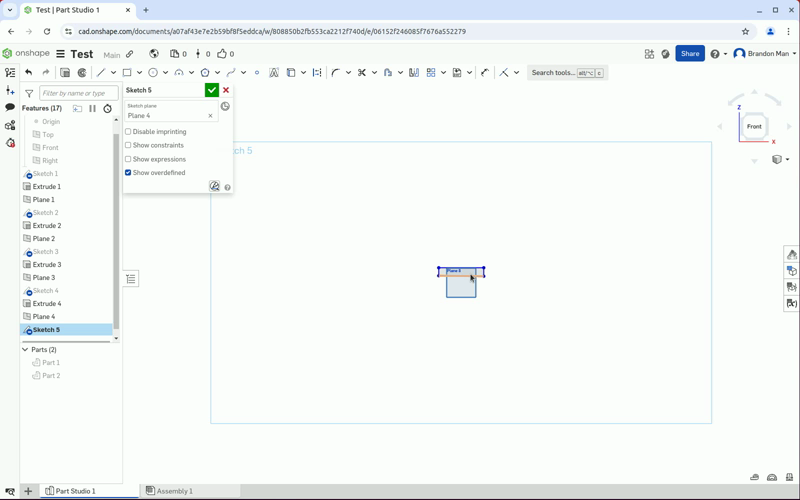
scroll(6)
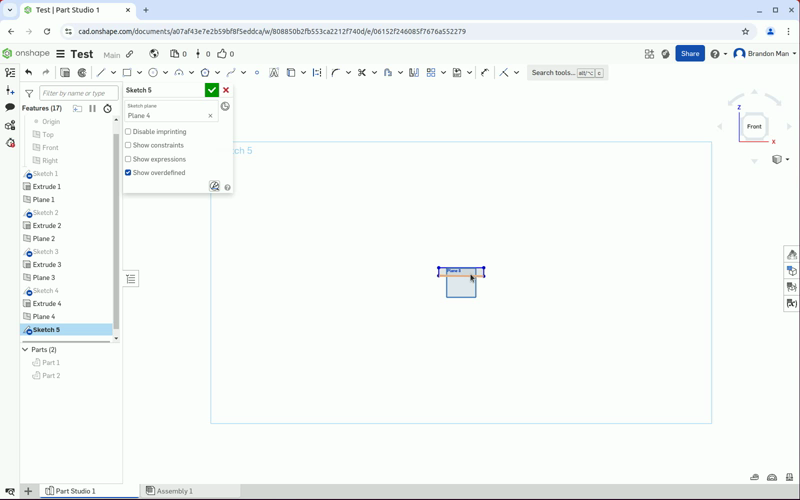
scroll(6)
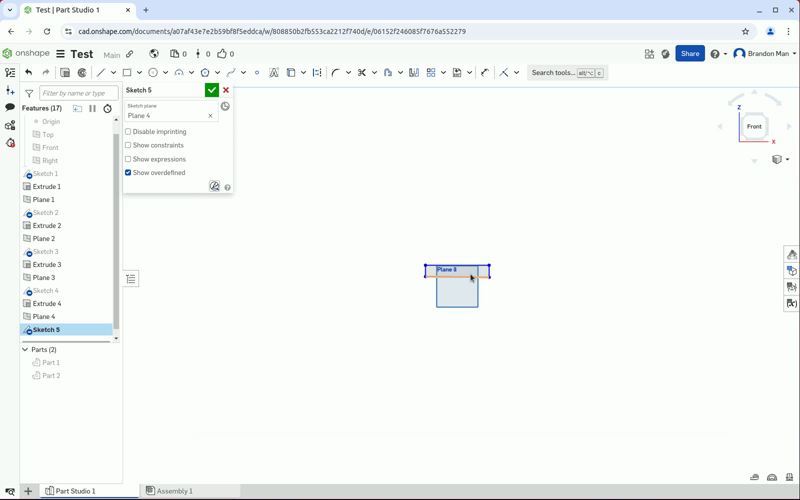
scroll(6)
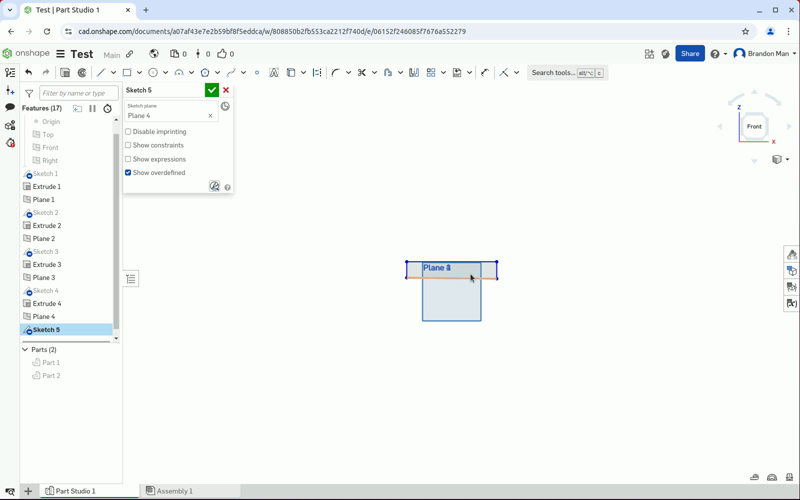
scroll(6)
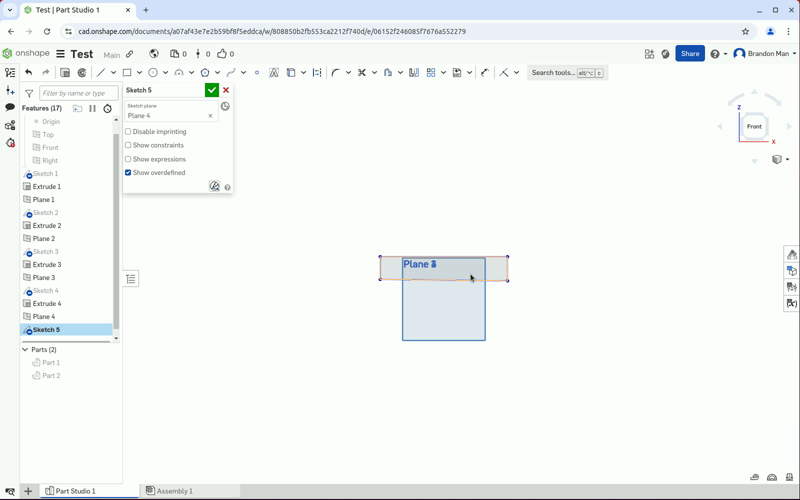
scroll(6)
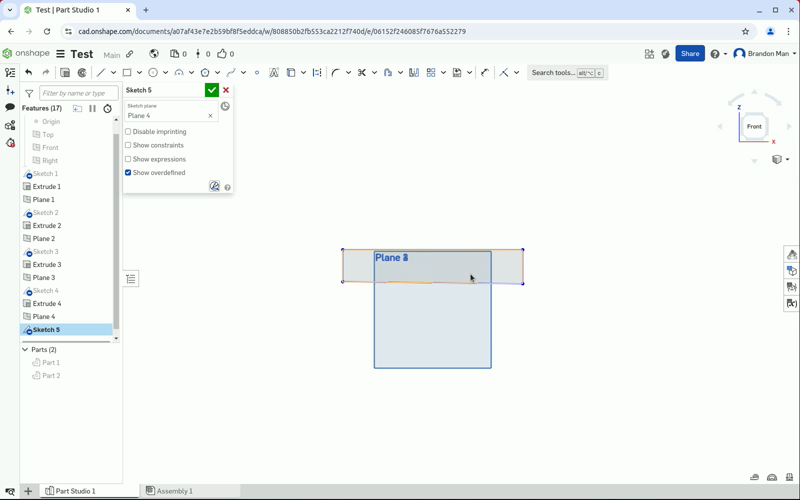
scroll(6)
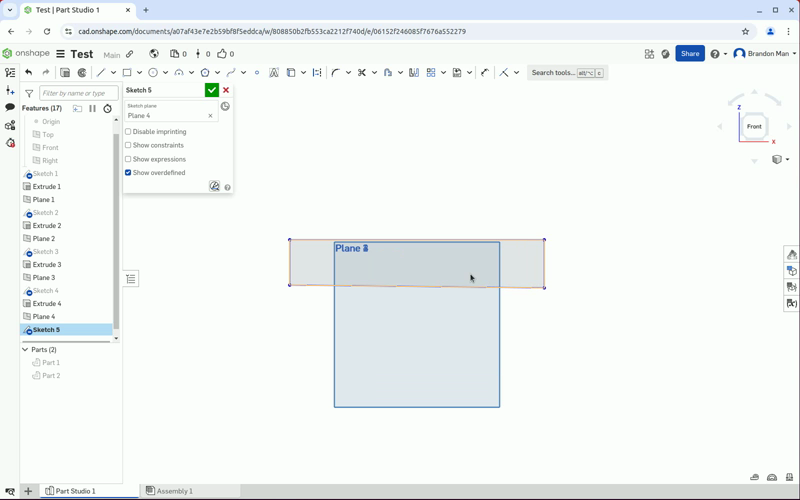
scroll(6)
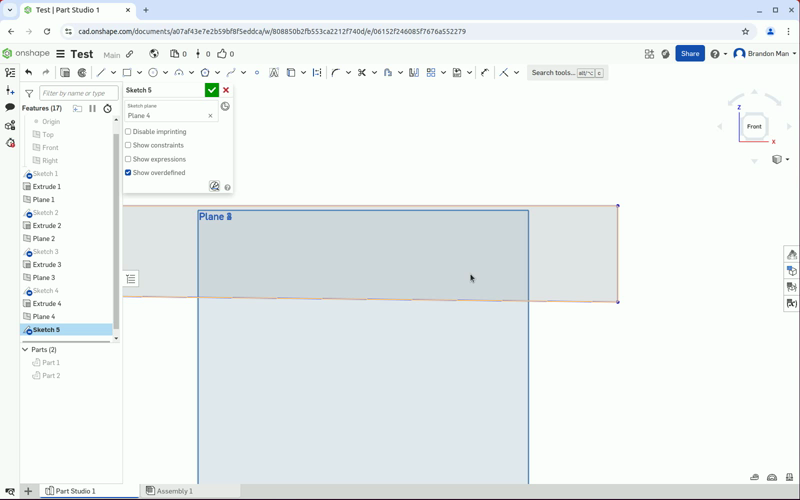
click(470, 273)
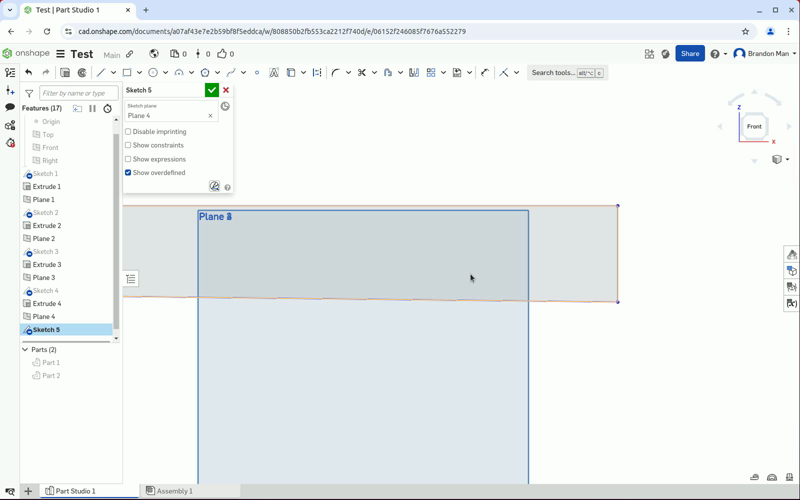
scroll(-6)
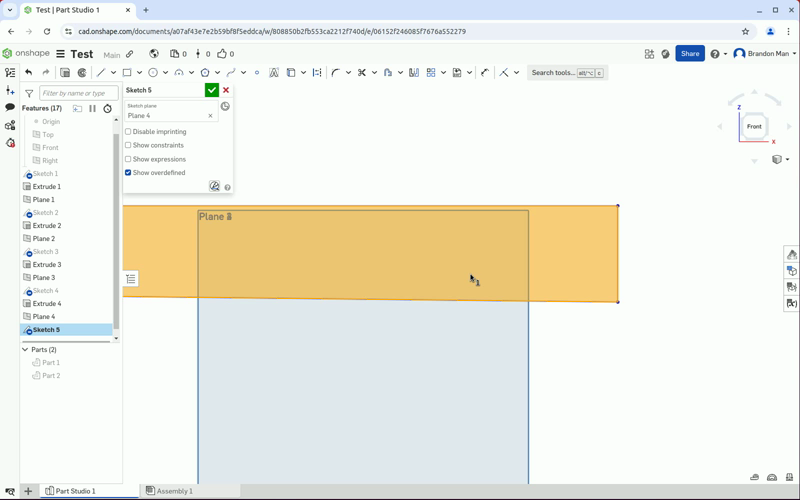
scroll(-6)
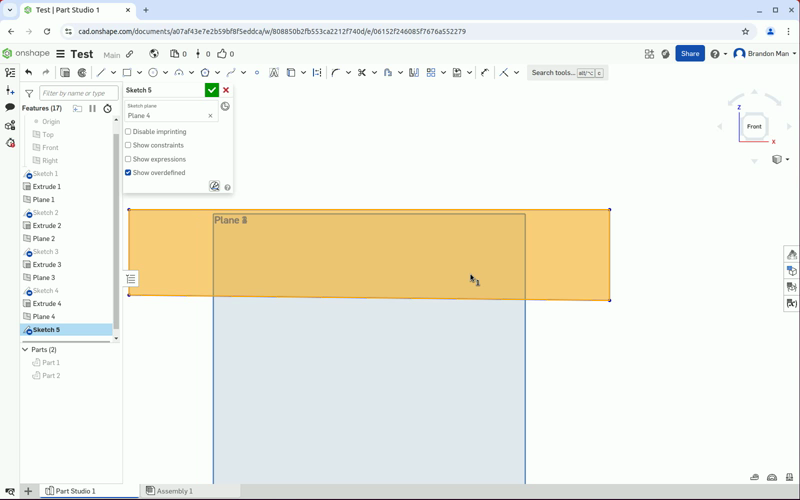
scroll(-6)
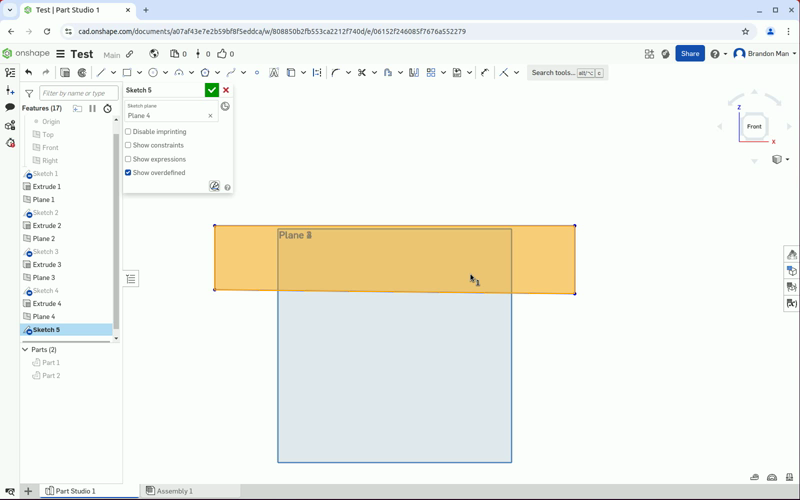
scroll(-6)
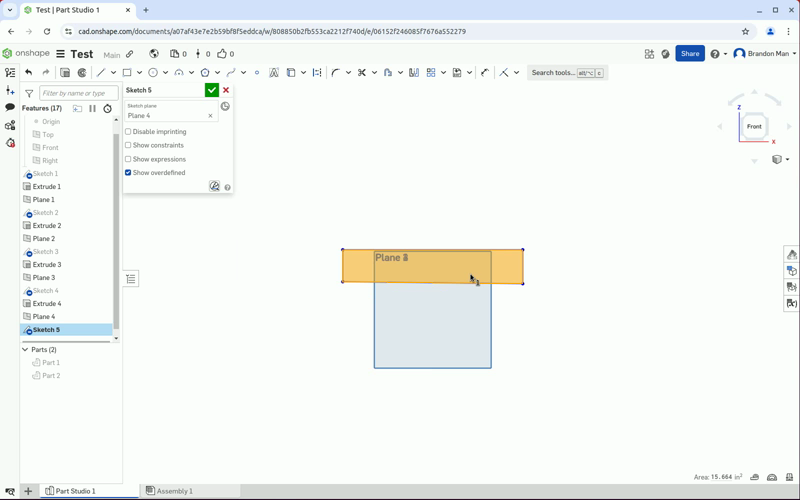
scroll(-6)
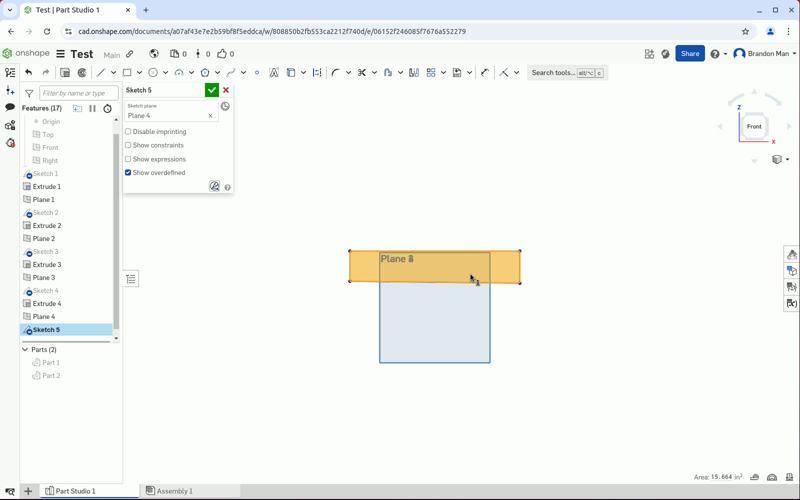
scroll(-6)
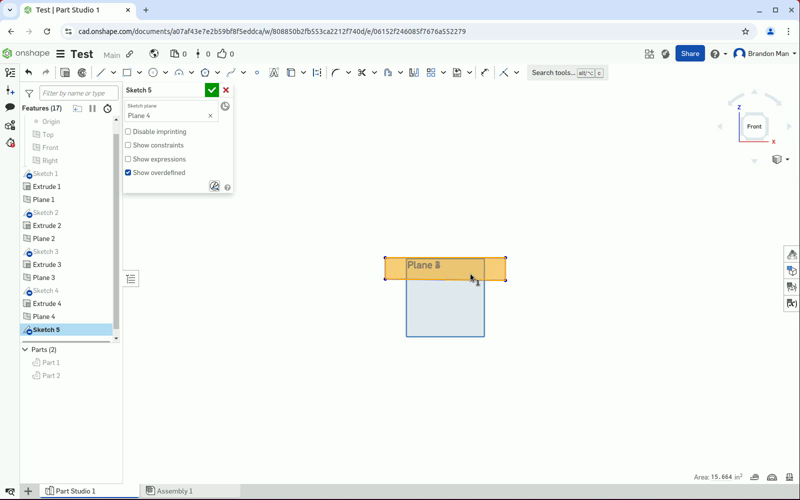
scroll(-6)
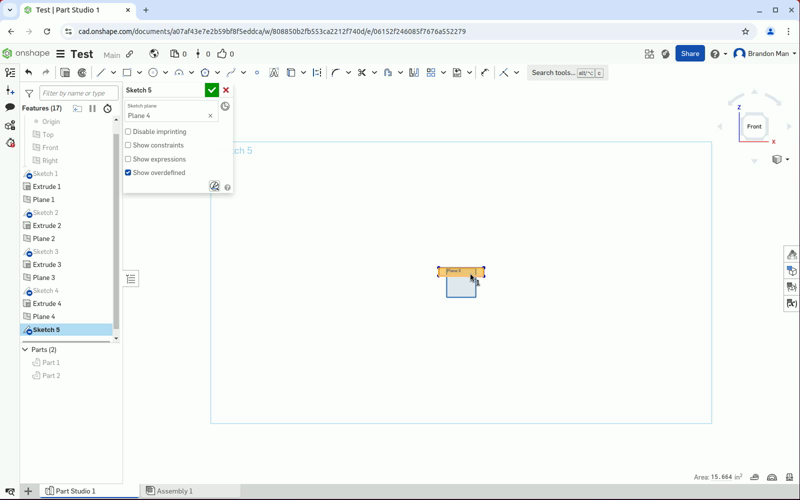
mouse_move(73, 352)
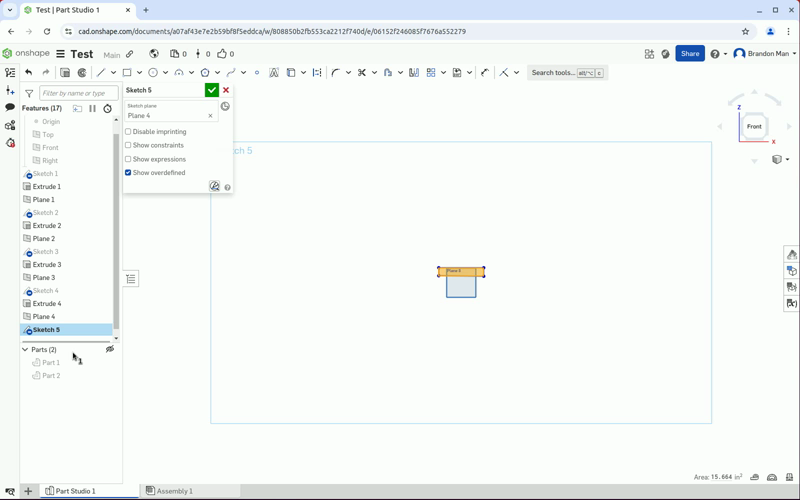
key(shift+y)
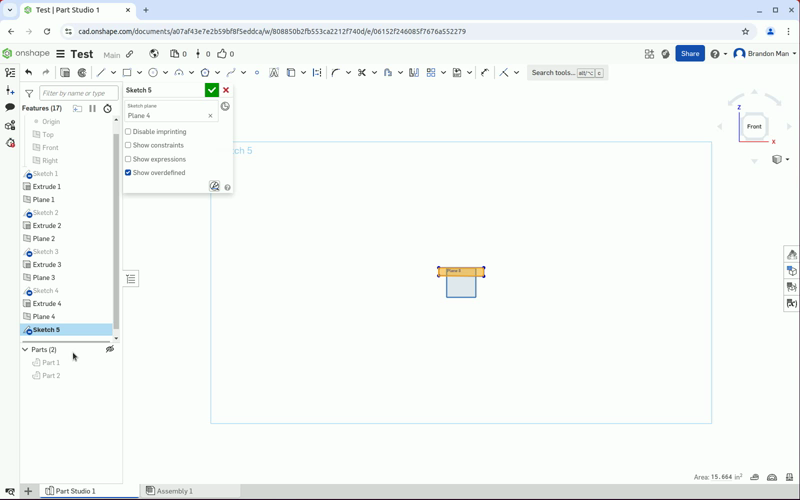
key(shift+e)
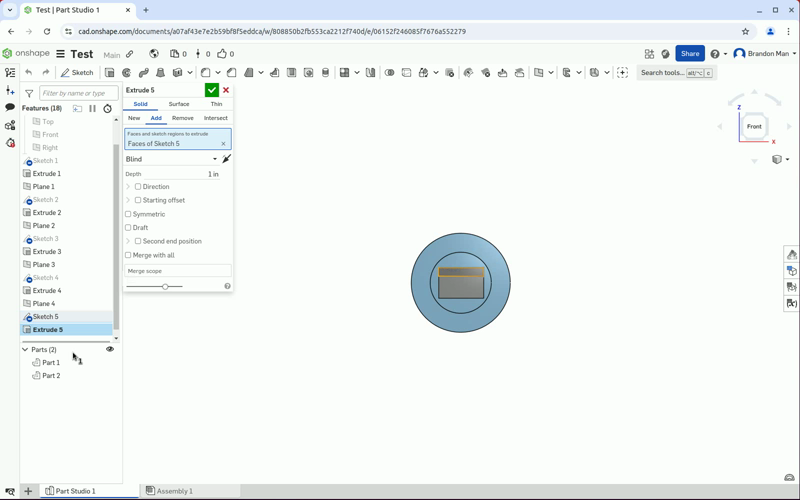
mouse_move(143, 106)
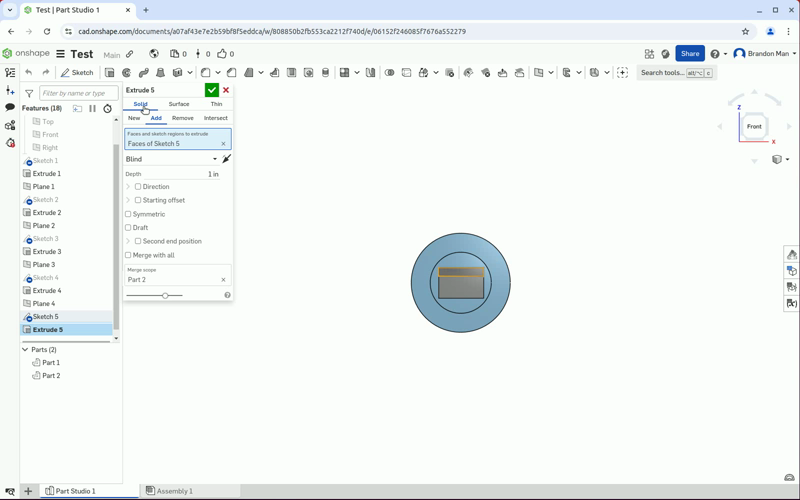
click(143, 106)
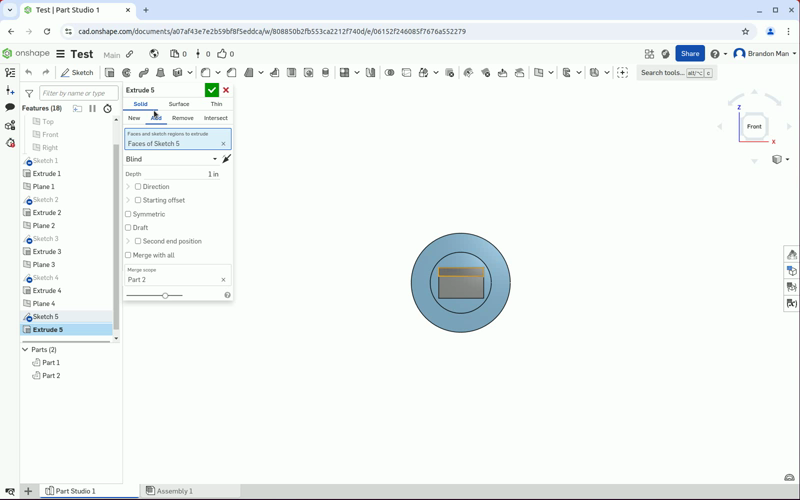
mouse_move(186, 120)
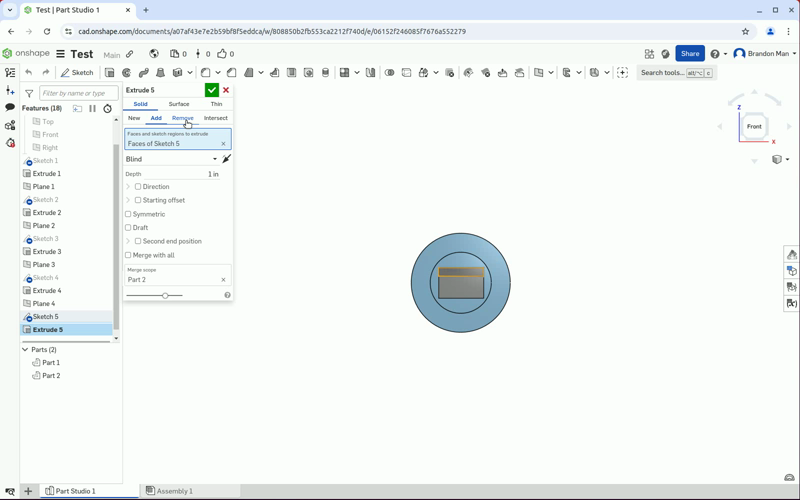
click(186, 120)
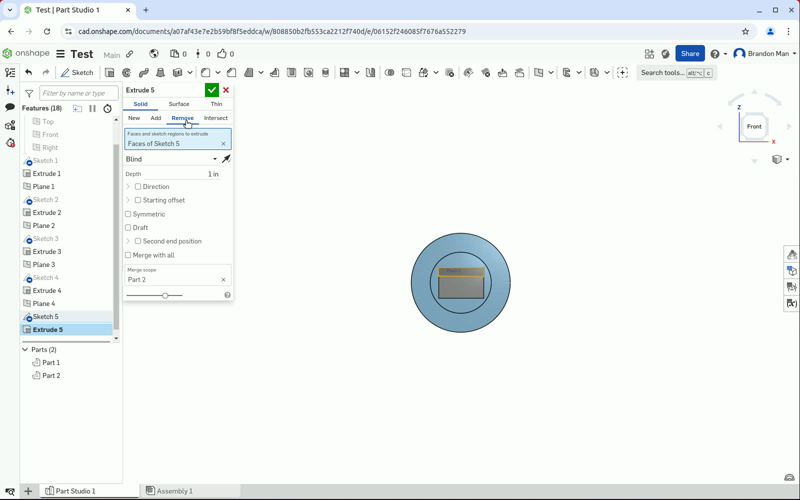
key(tab, 4)
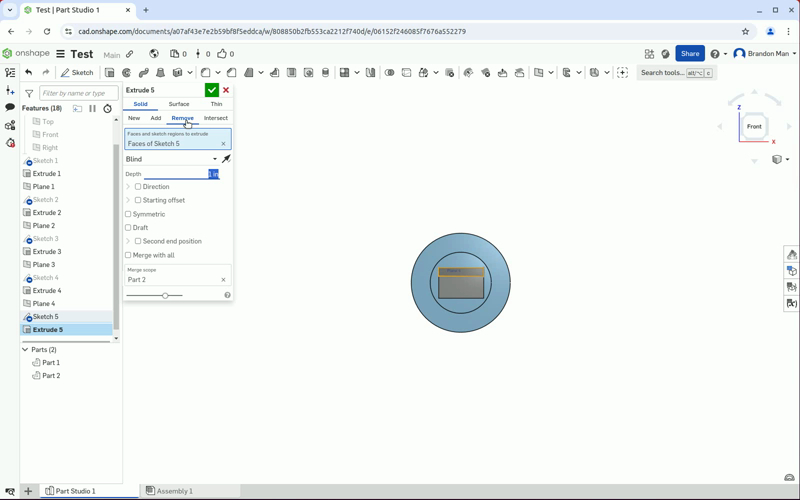
text(3.129)
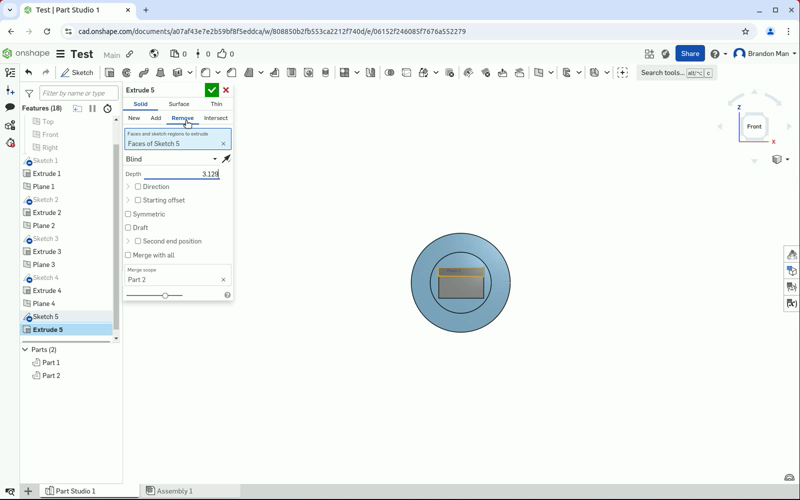
key(tab, 6)
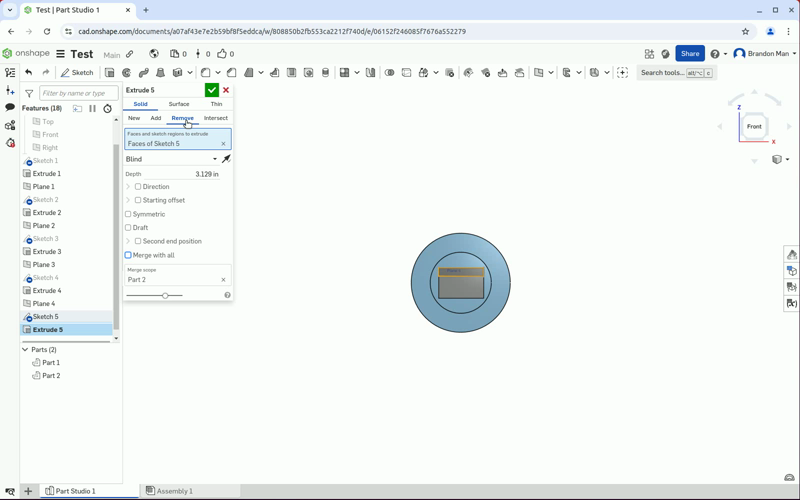
key(space)
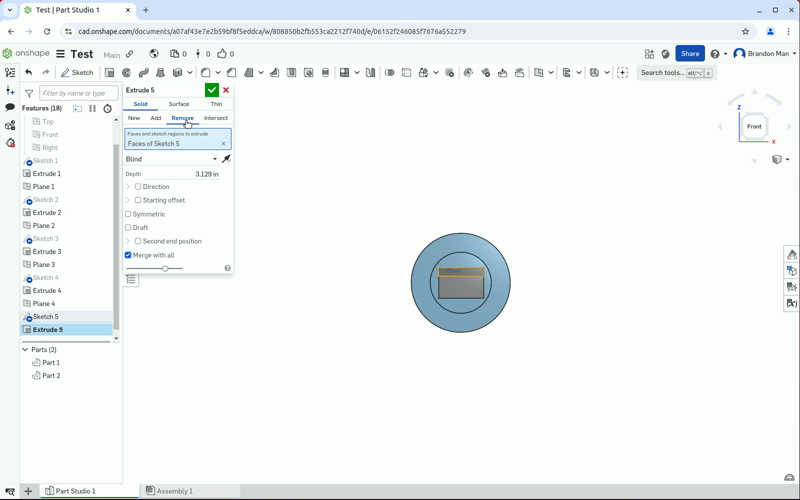
key(enter)
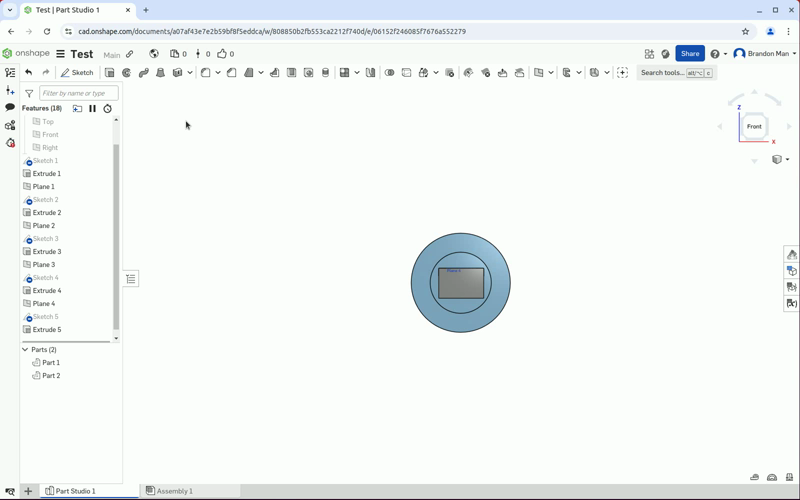
key(shift+h)
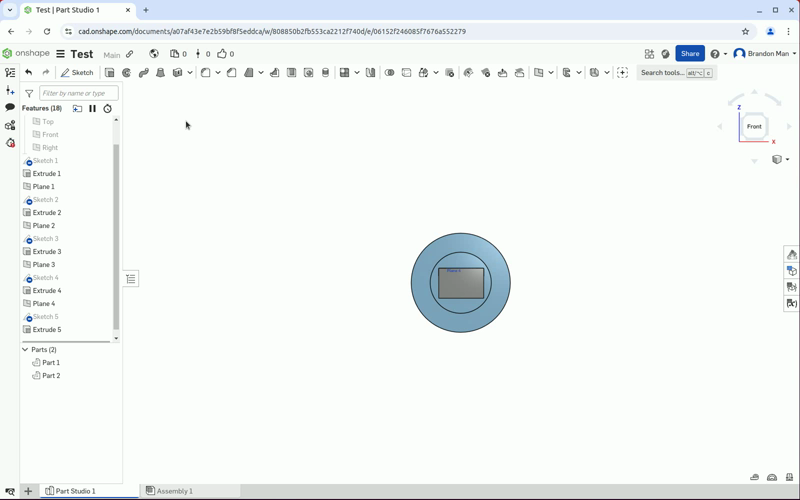
key(shift+h)
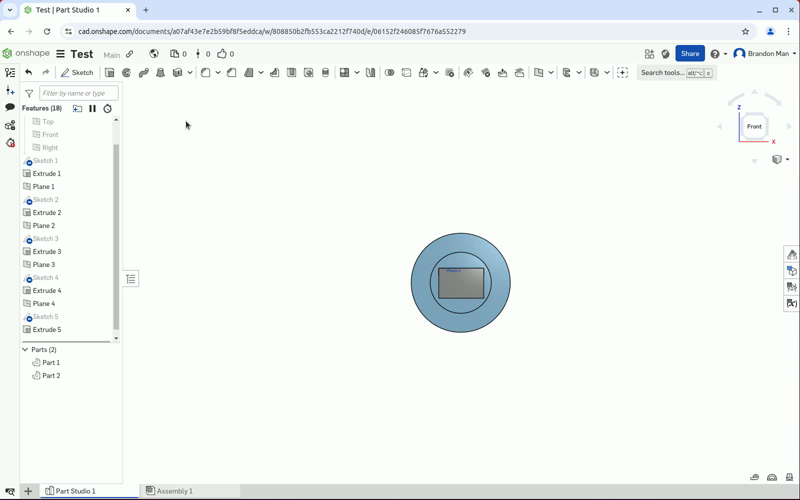
mouse_move(69, 163)
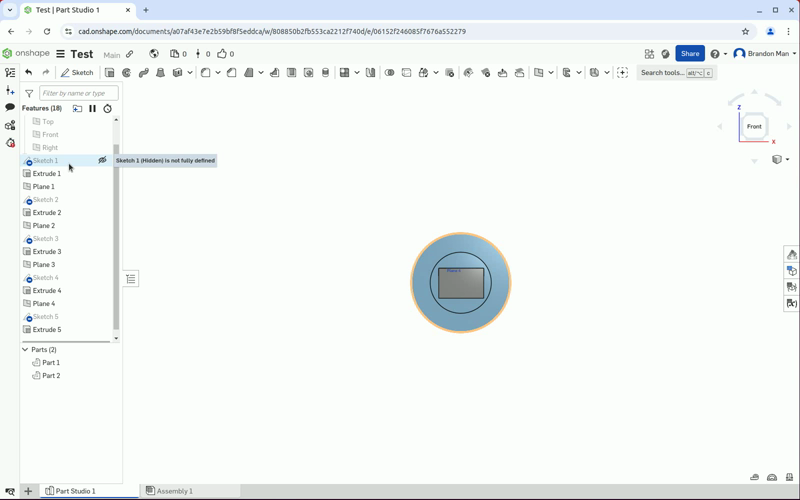
click(69, 163)
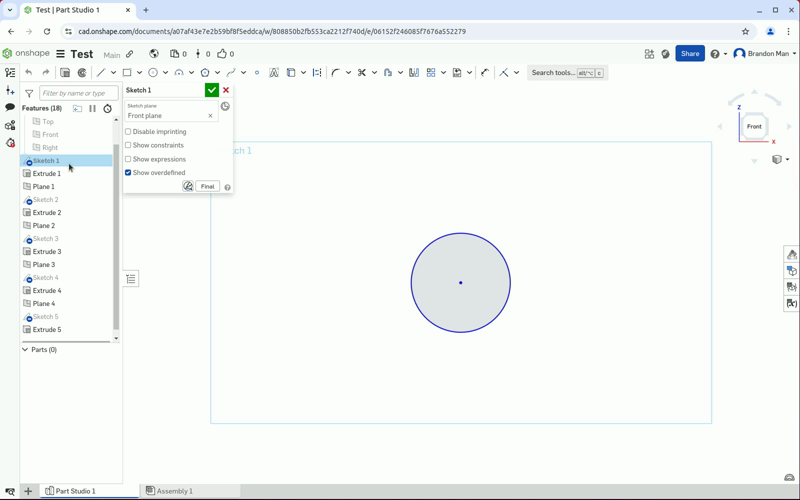
mouse_move(229, 92)
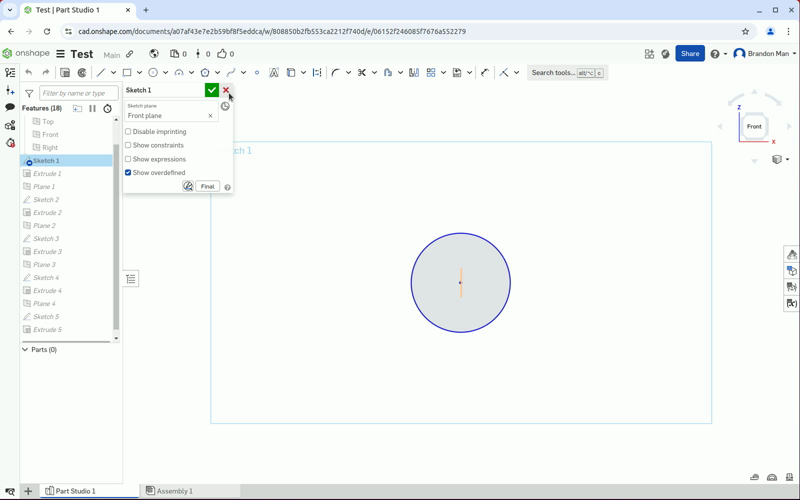
click(229, 92)
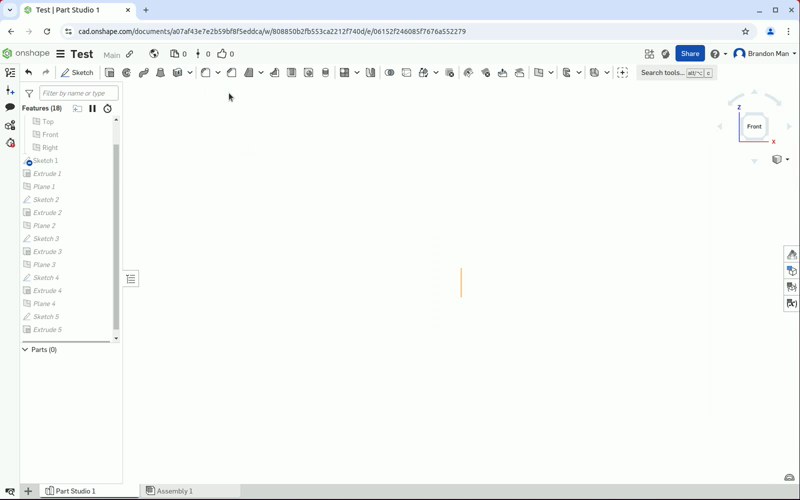
key(shift+s)
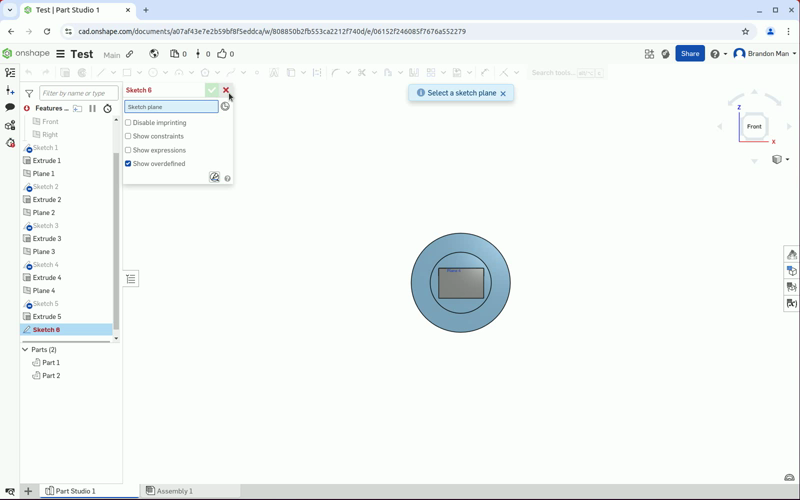
mouse_move(69, 293)
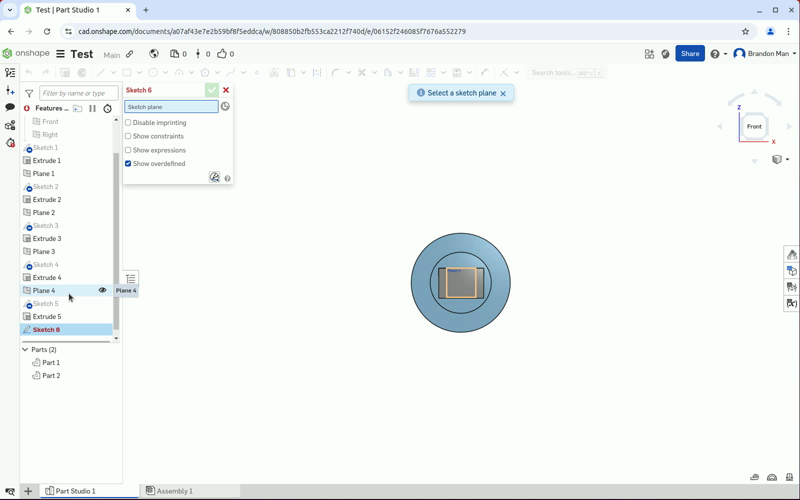
click(69, 293)
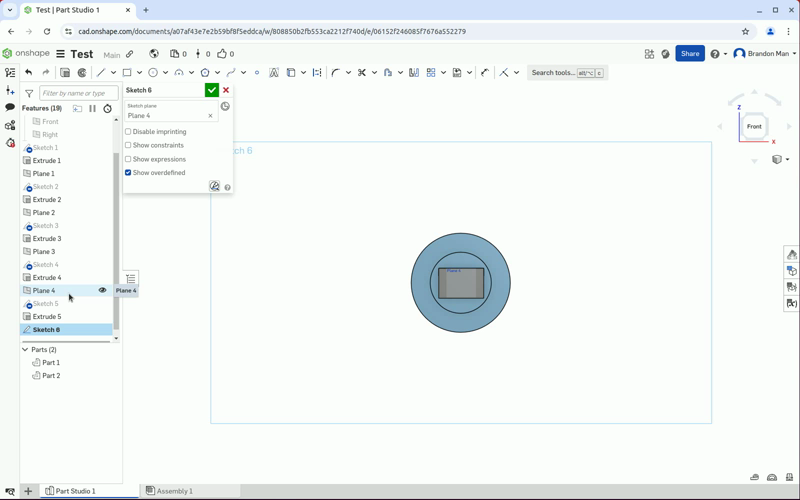
mouse_move(73, 352)
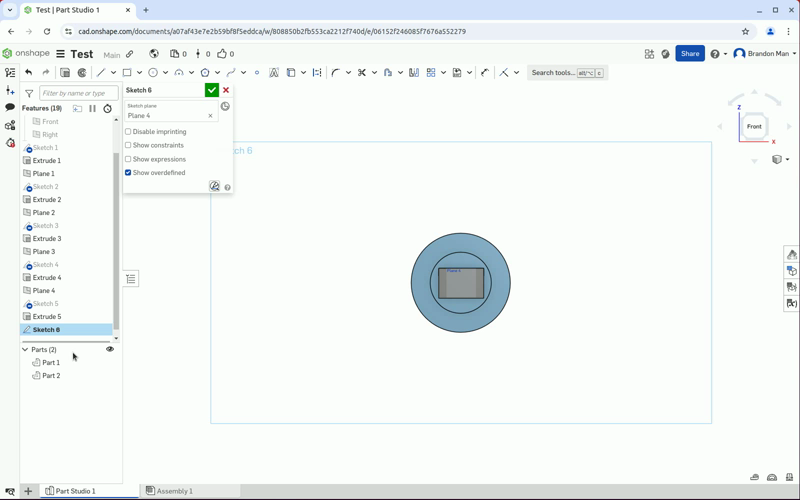
key(y)
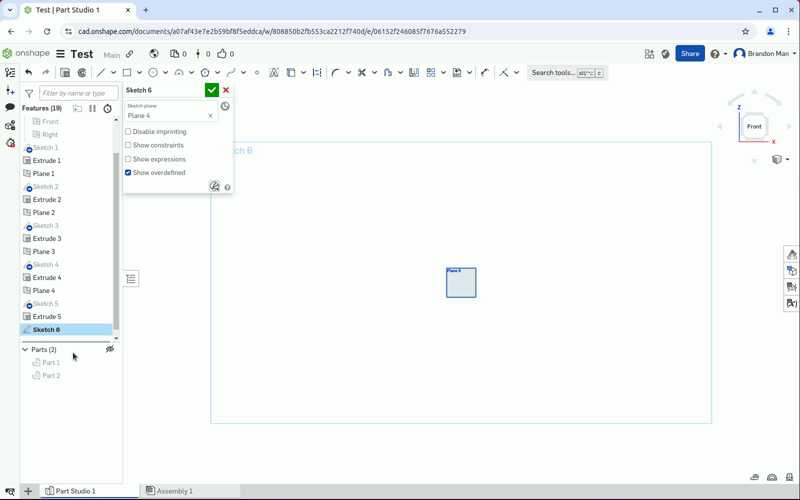
key(l)
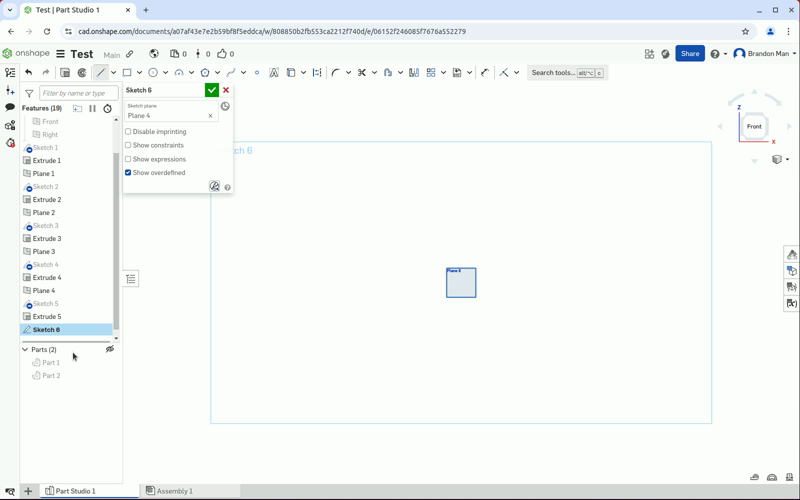
key_down(shift)
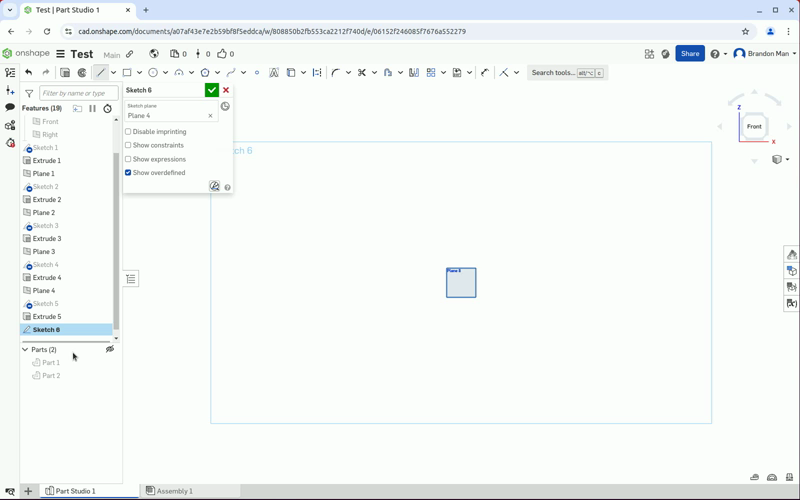
mouse_move(438, 298)
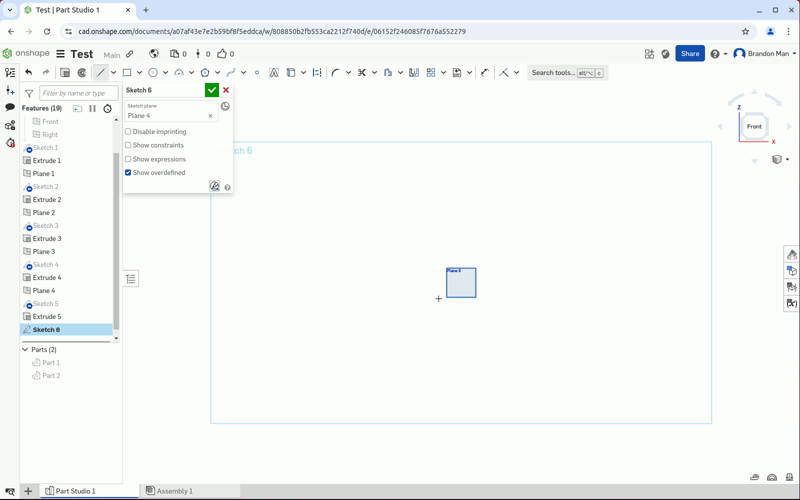
click(438, 298)
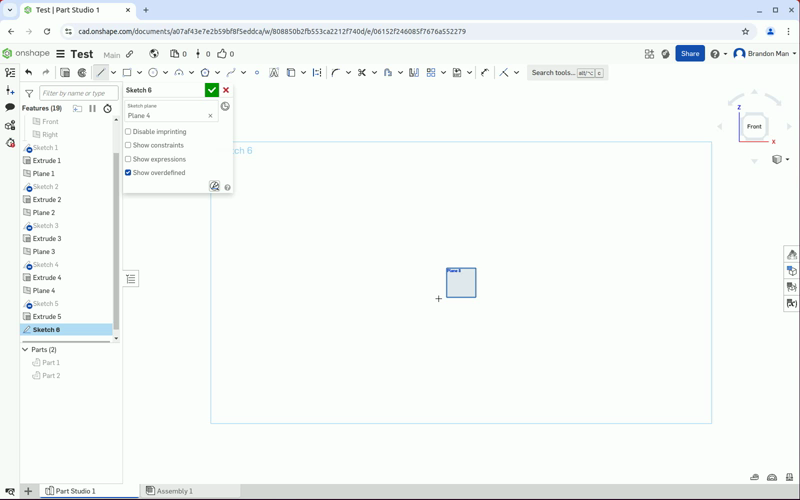
key_up(shift)
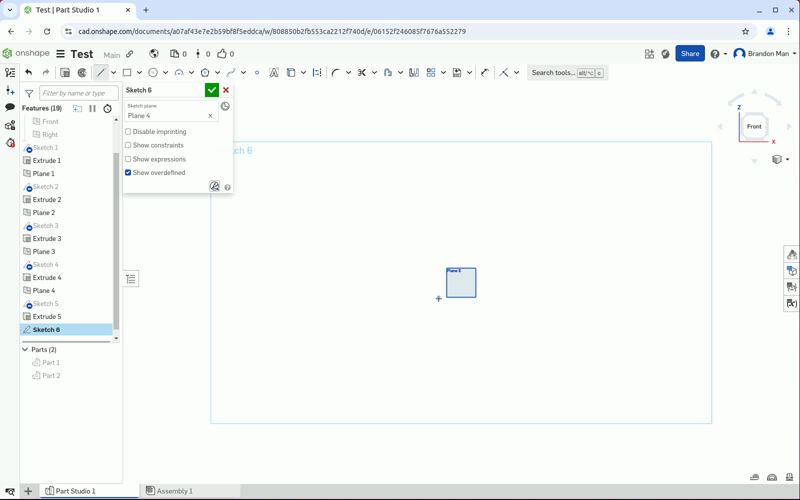
key_down(shift)
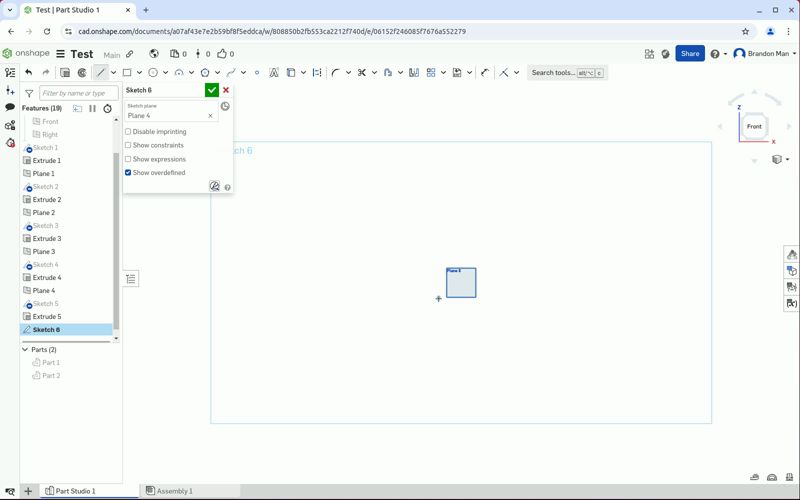
mouse_move(468, 298)
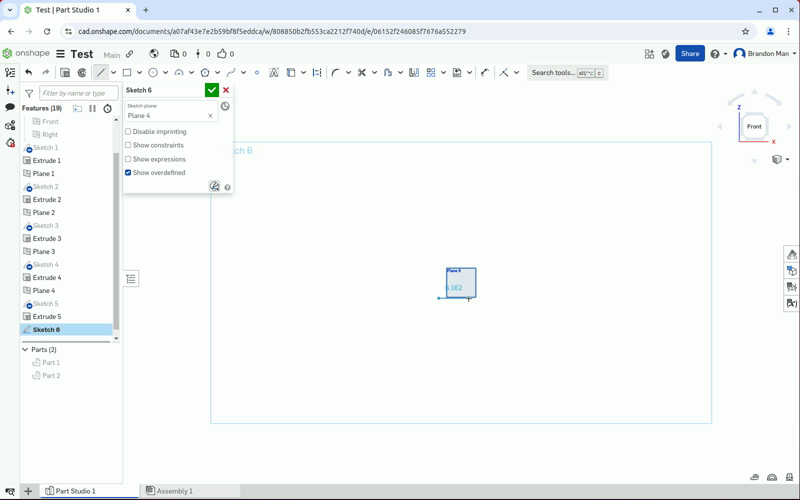
mouse_move(483, 298)
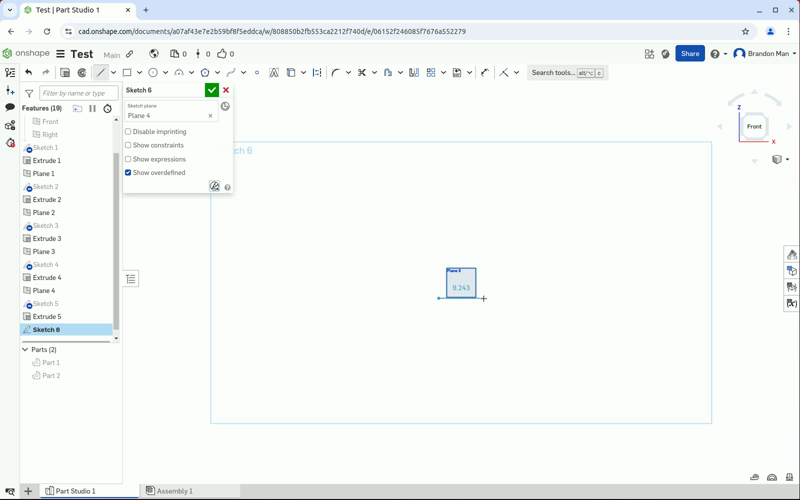
click(483, 298)
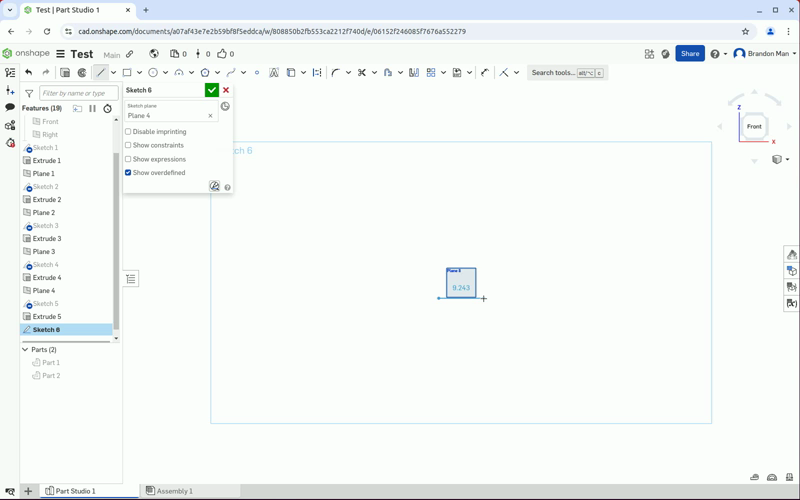
key_up(shift)
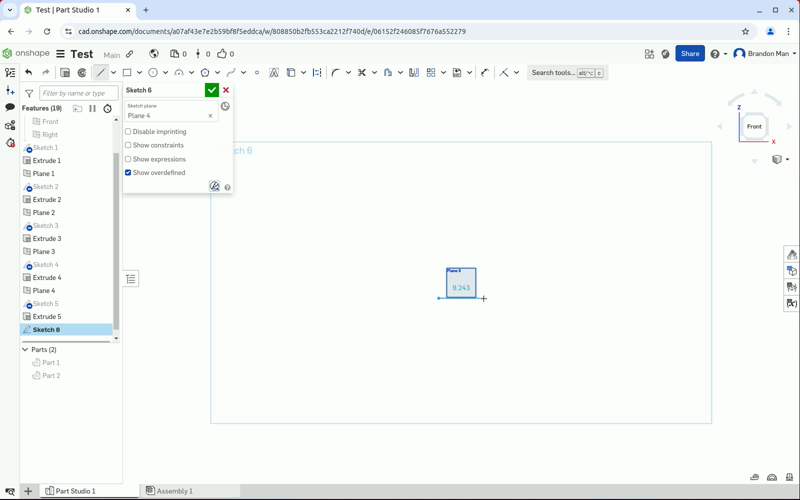
key_down(shift)
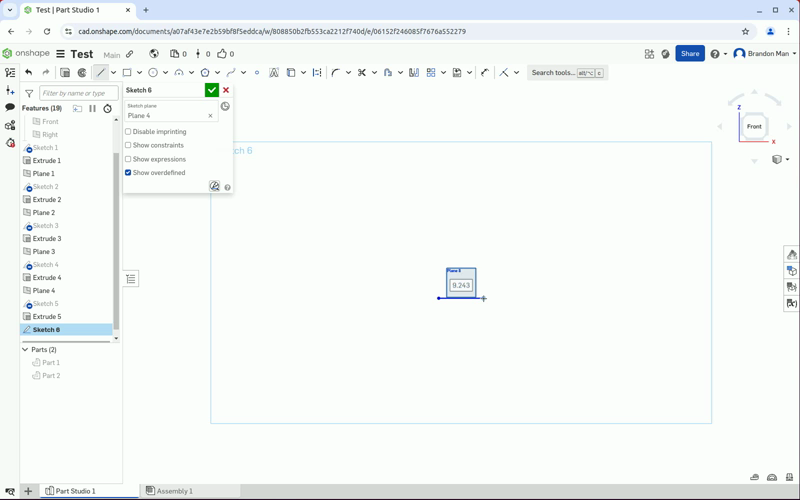
mouse_move(513, 298)
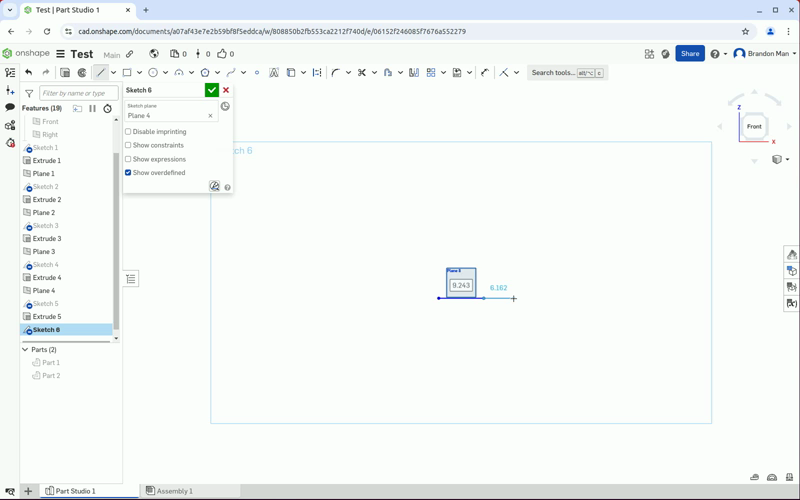
mouse_move(483, 290)
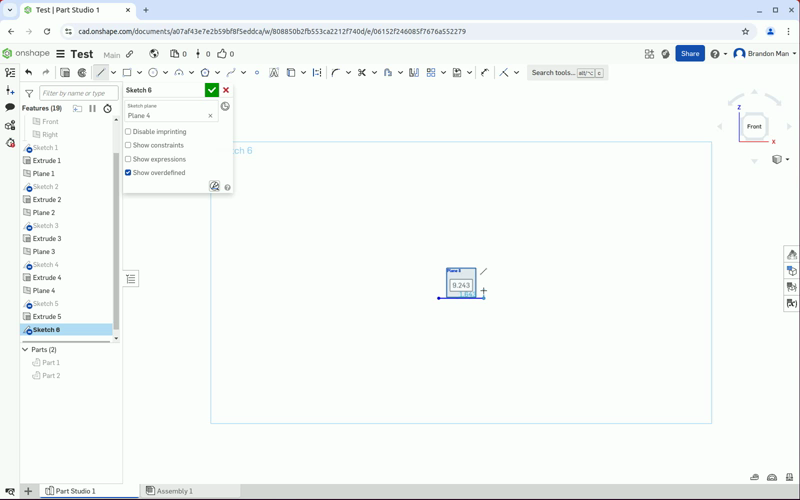
click(483, 290)
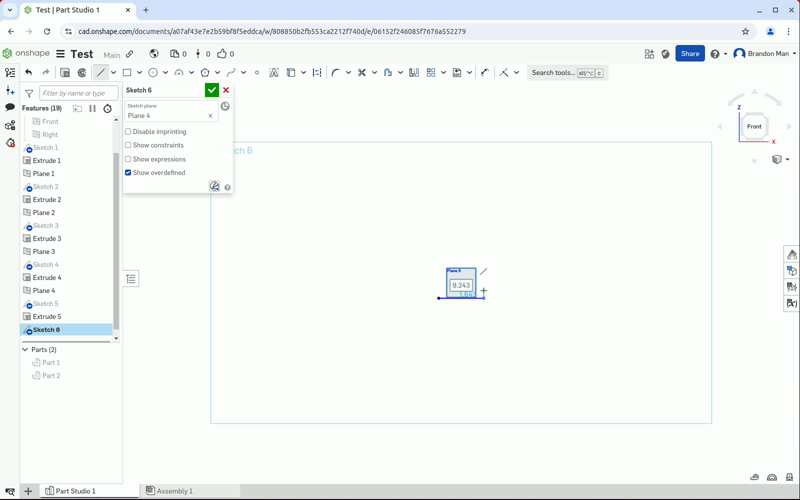
key_up(shift)
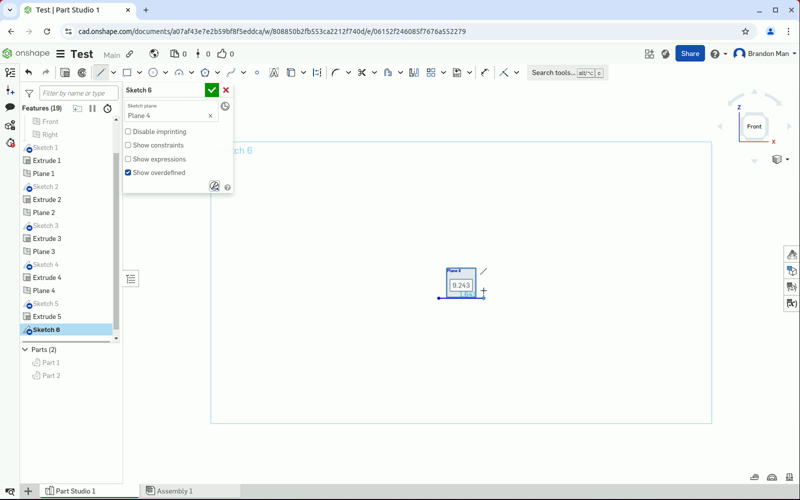
key_down(shift)
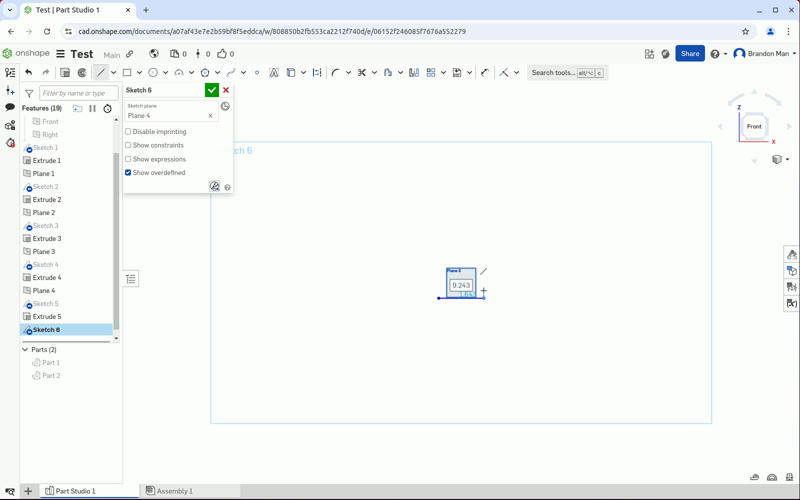
mouse_move(513, 290)
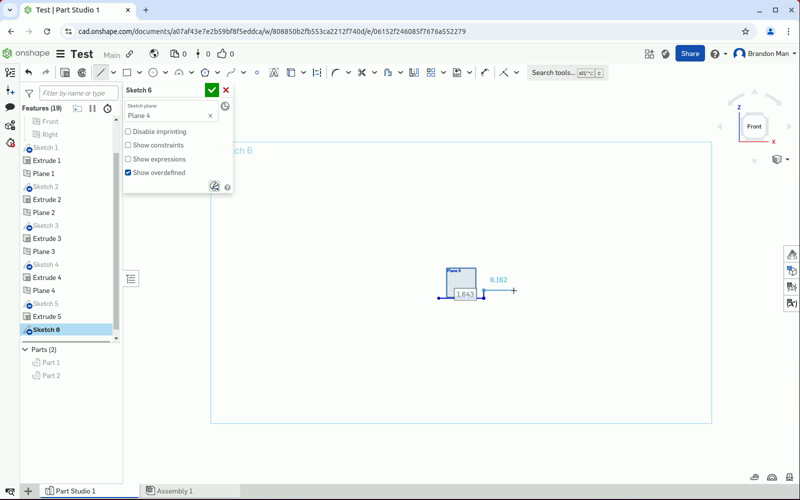
mouse_move(438, 290)
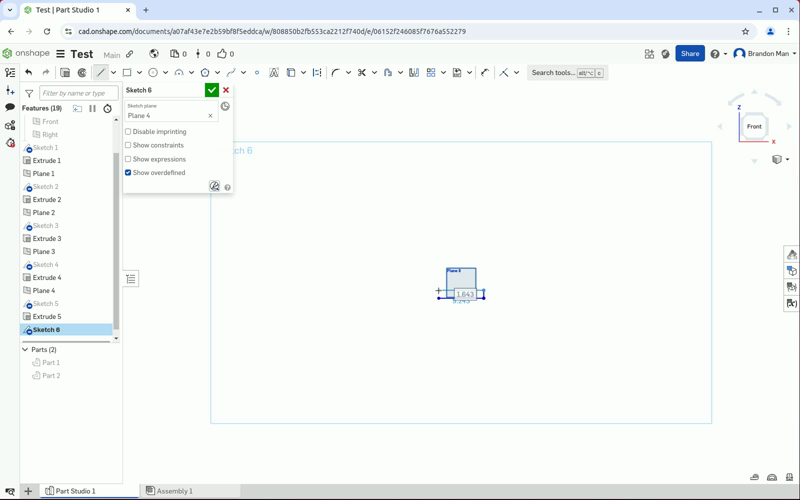
click(438, 290)
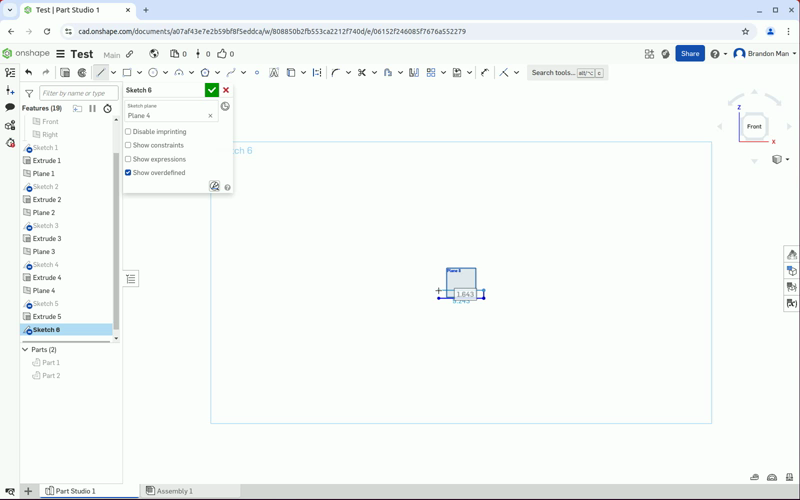
key_up(shift)
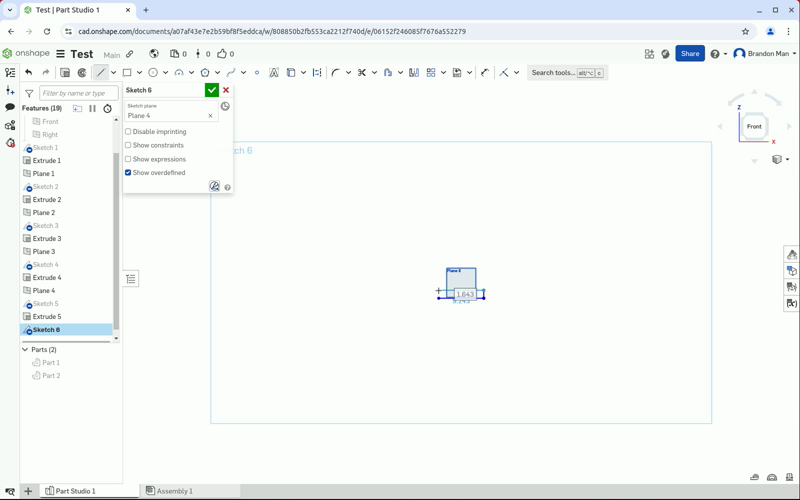
mouse_move(468, 290)
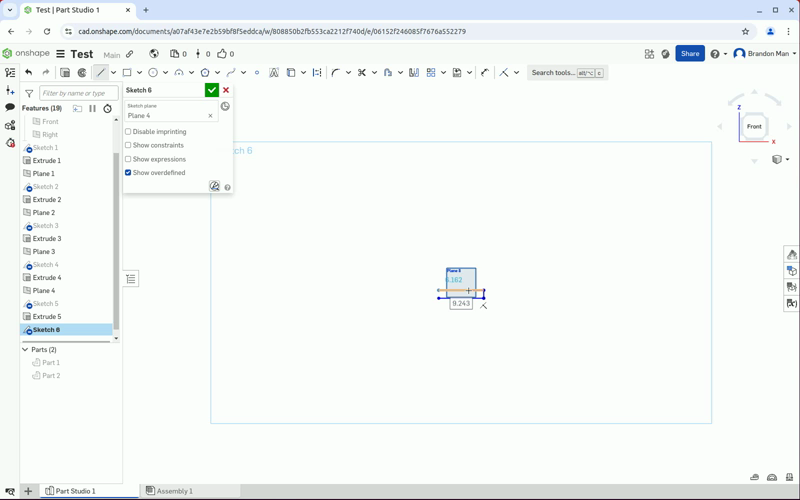
key_down(shift)
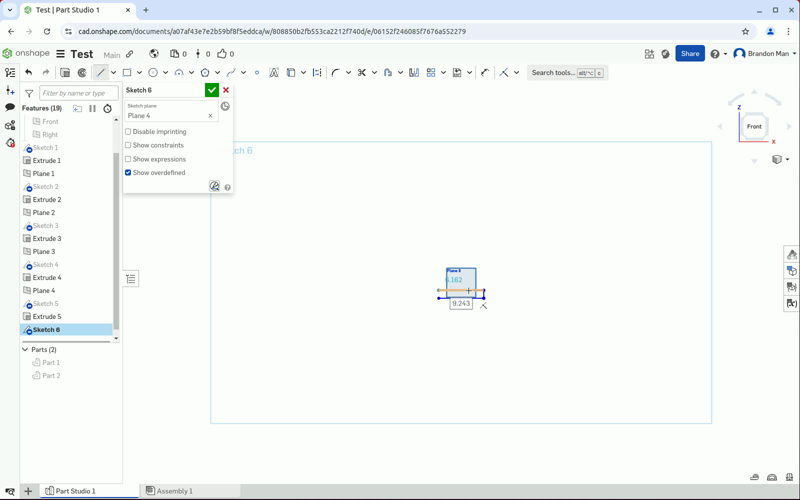
mouse_move(438, 298)
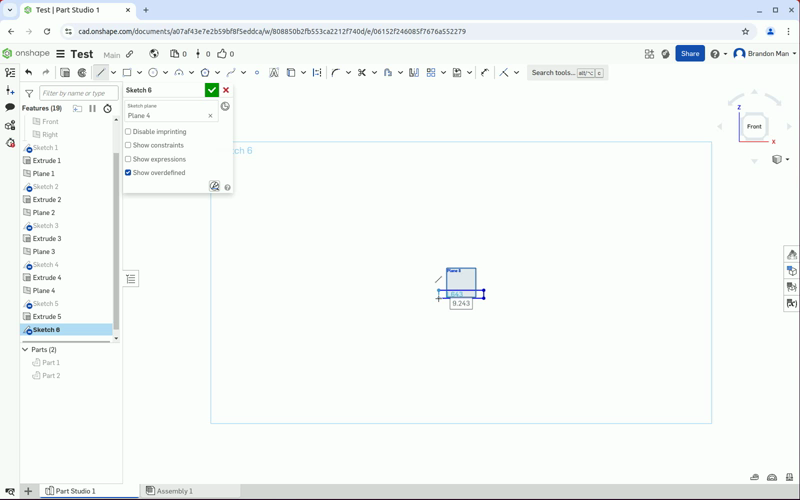
key_up(shift)
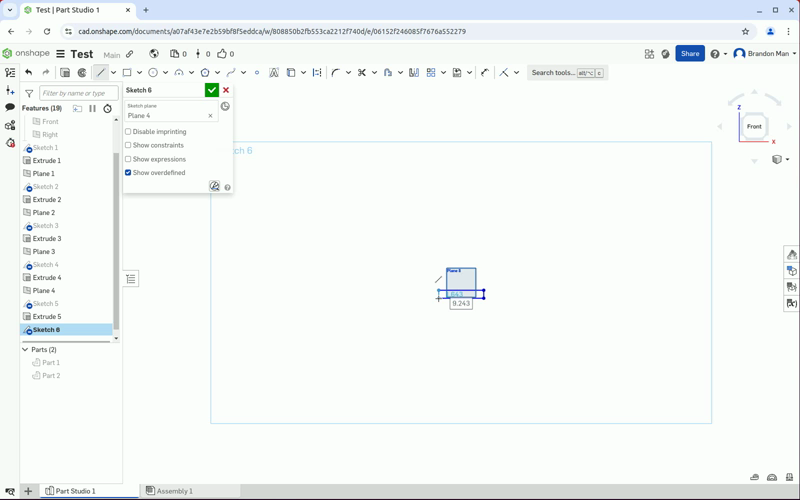
click(438, 298)
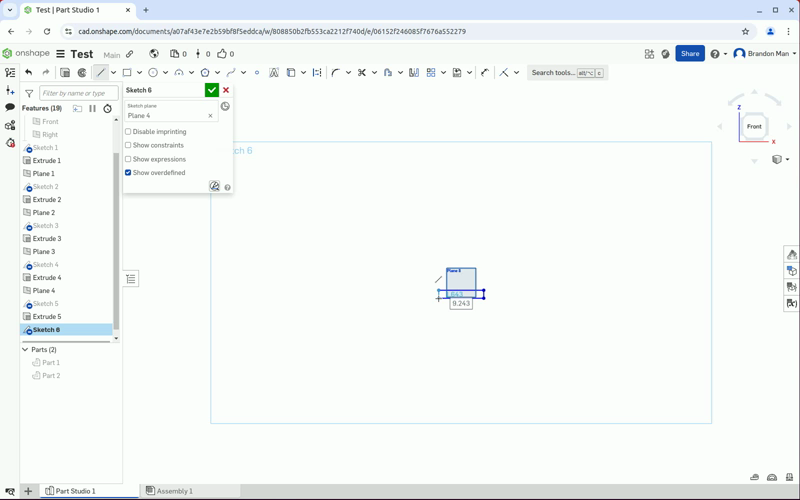
key(esc)
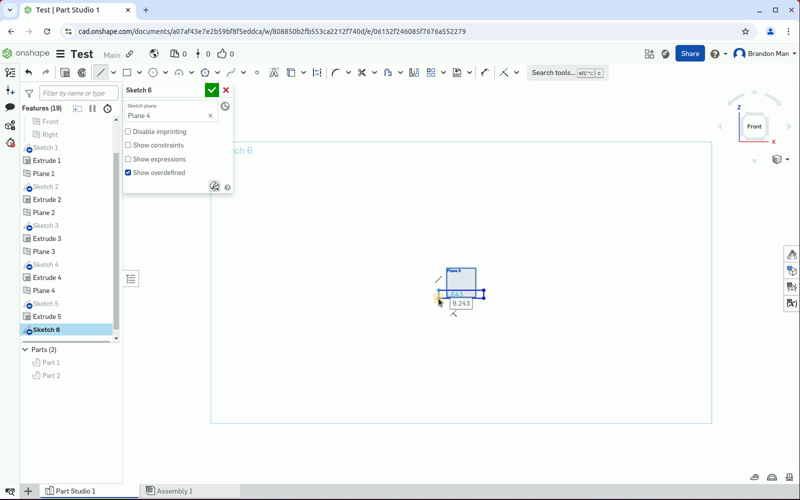
mouse_move(467, 297)
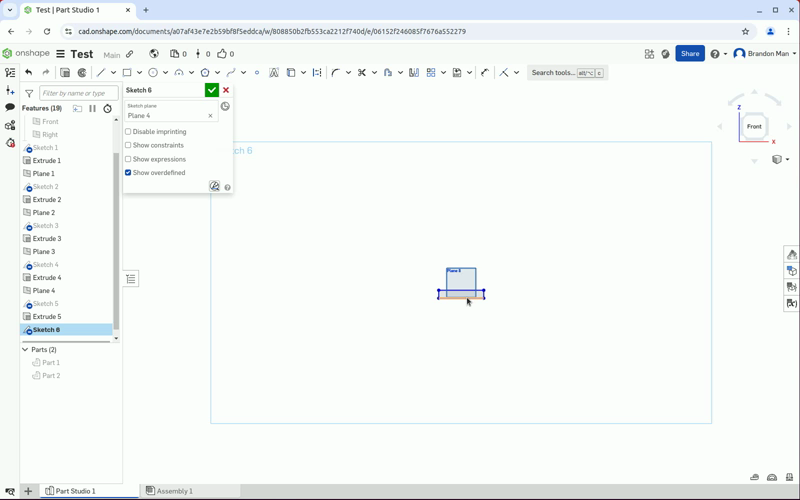
scroll(6)
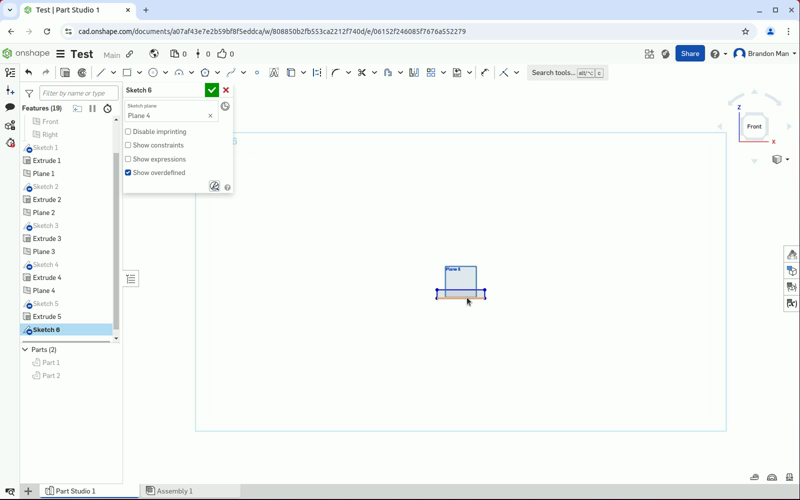
scroll(6)
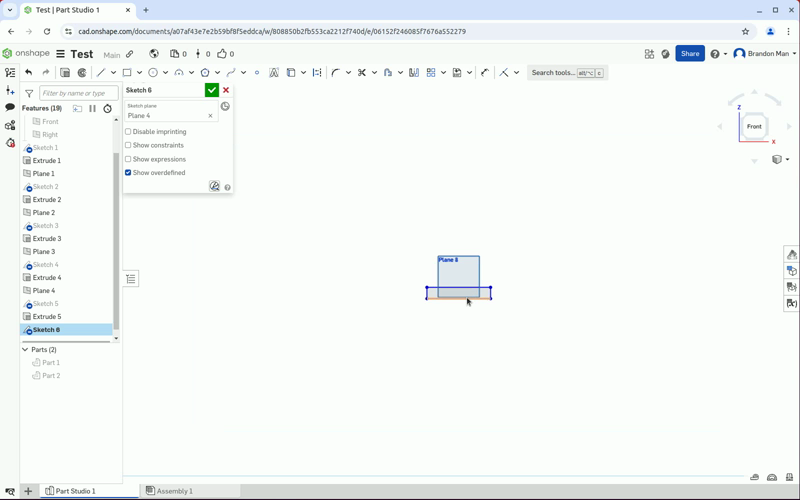
scroll(6)
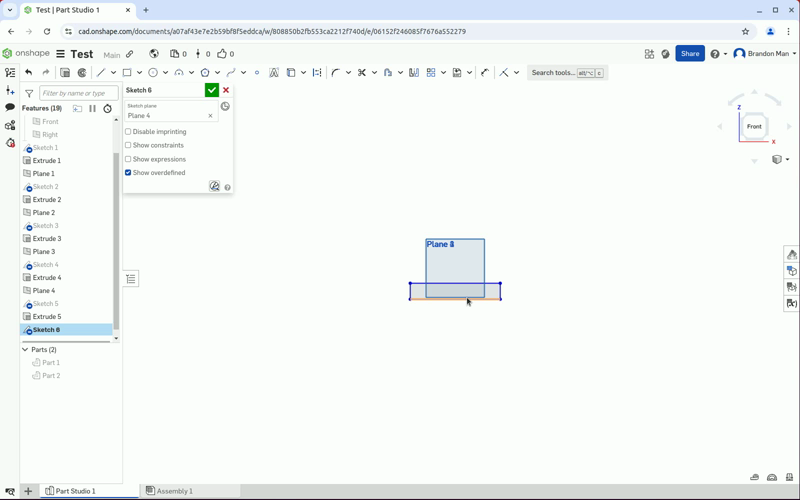
scroll(6)
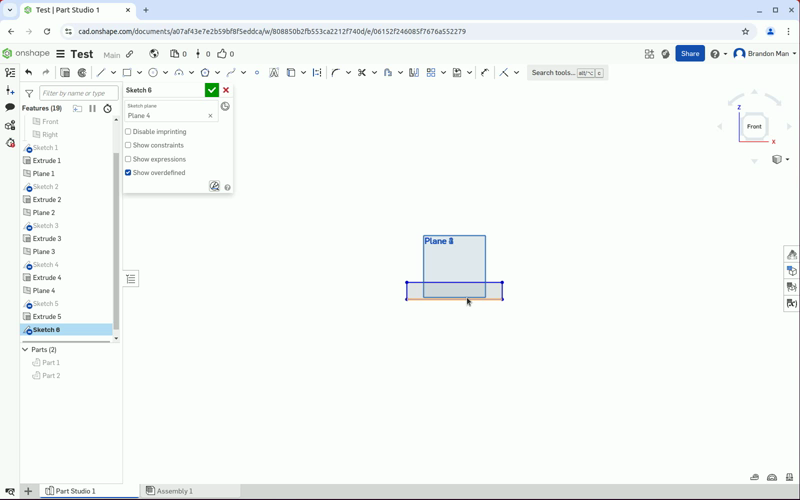
scroll(6)
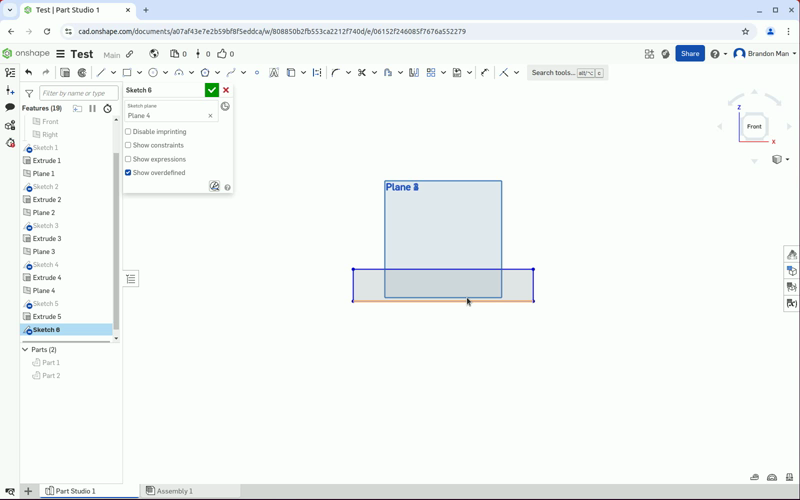
scroll(6)
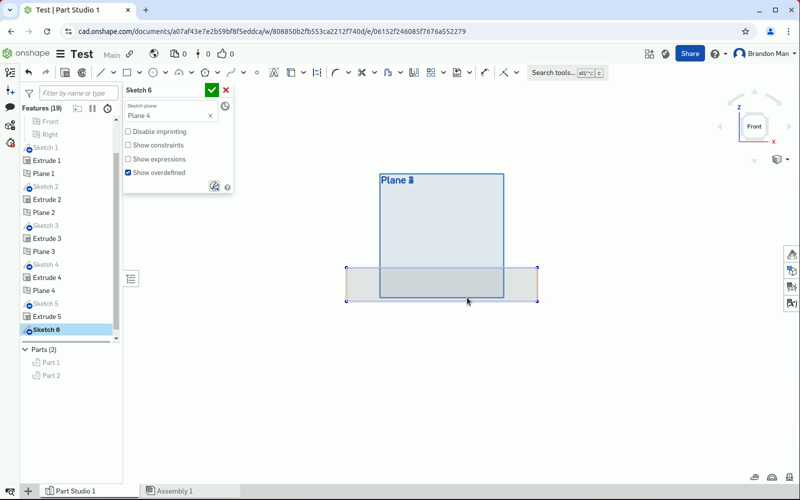
scroll(6)
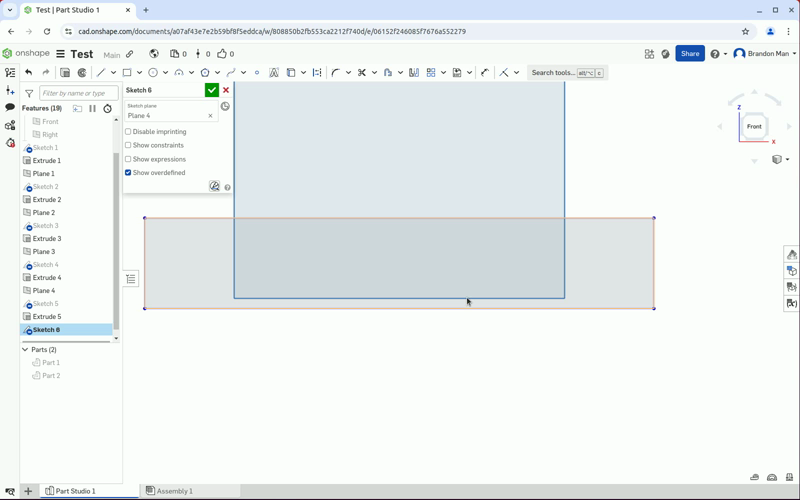
click(467, 297)
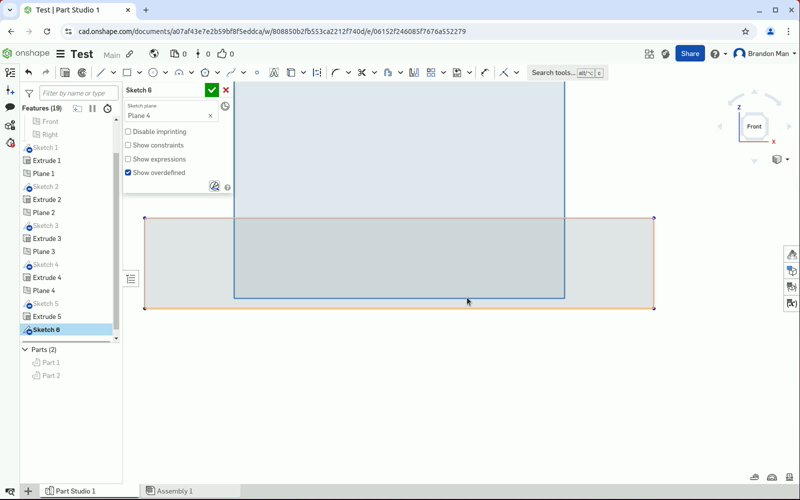
scroll(-6)
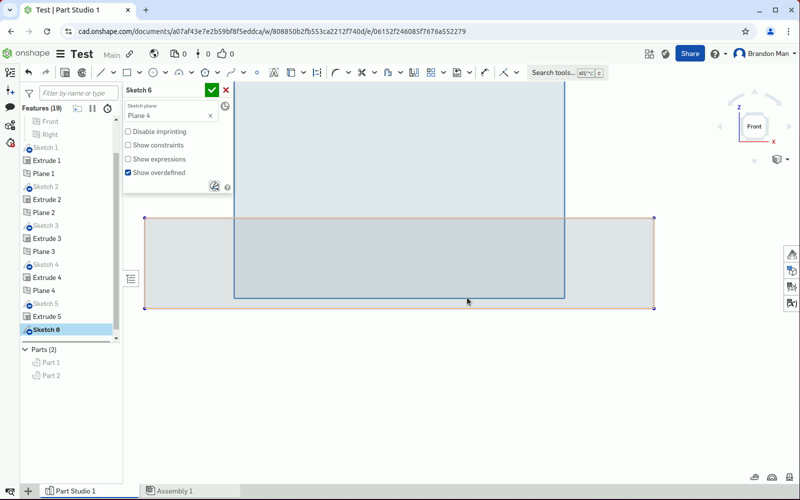
scroll(-6)
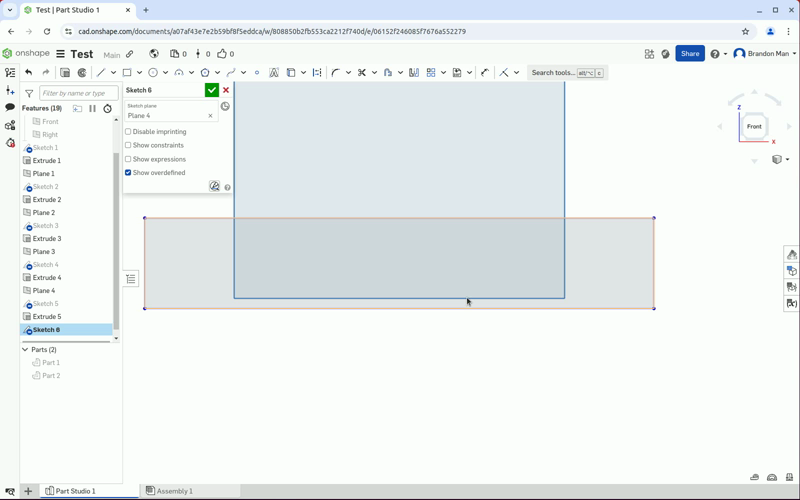
scroll(-6)
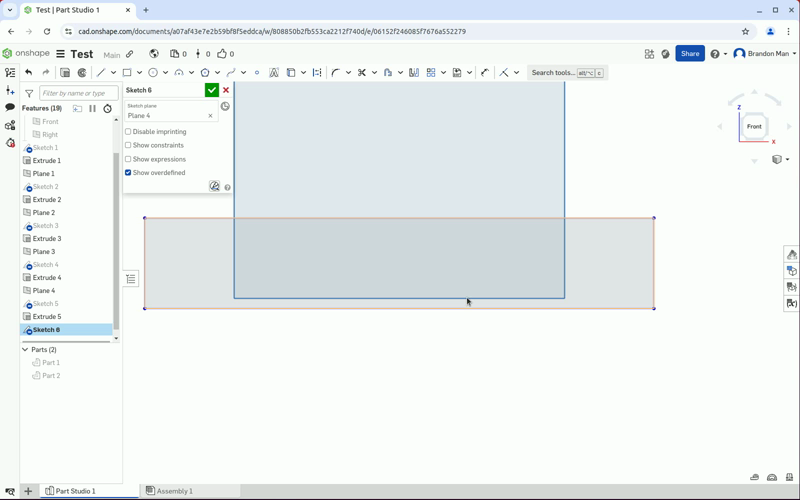
scroll(-6)
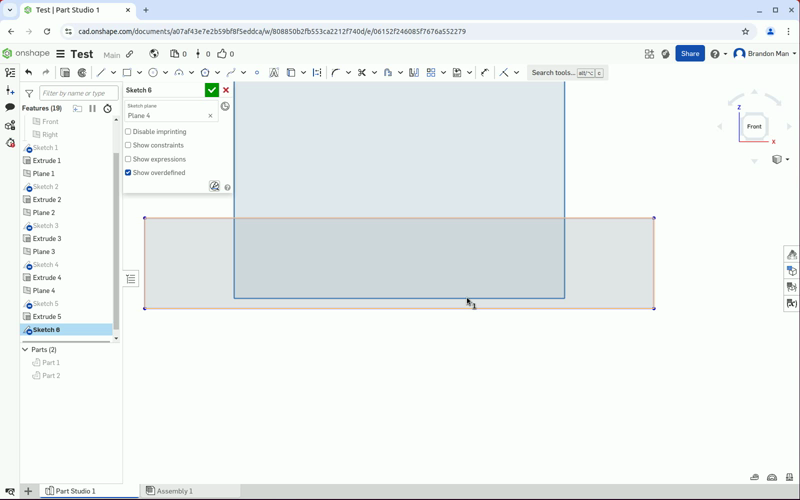
scroll(-6)
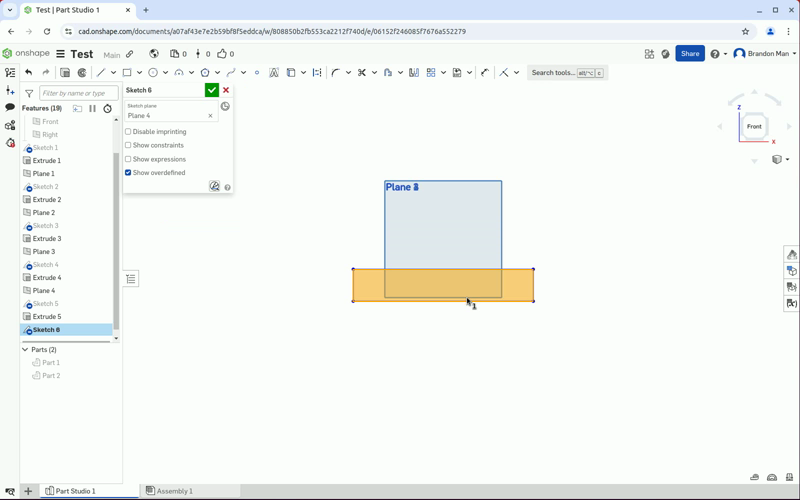
scroll(-6)
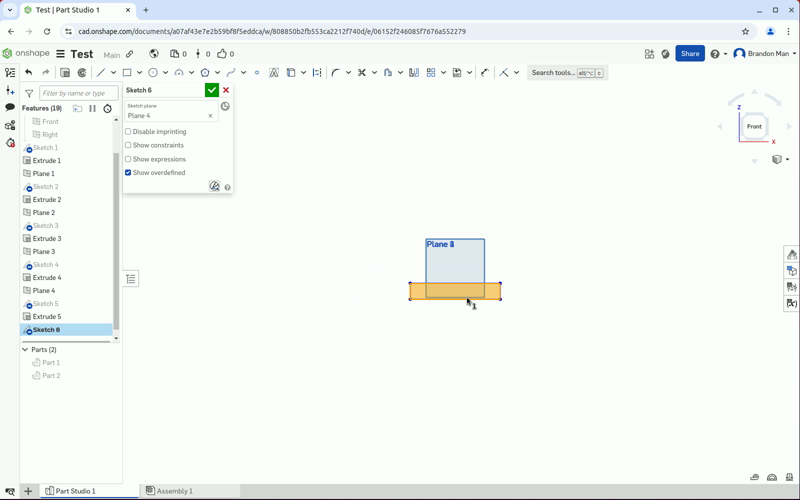
scroll(-6)
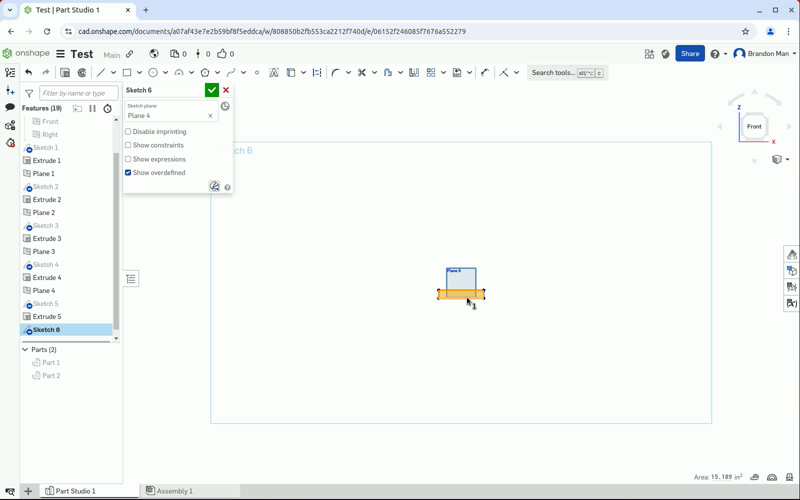
mouse_move(73, 352)
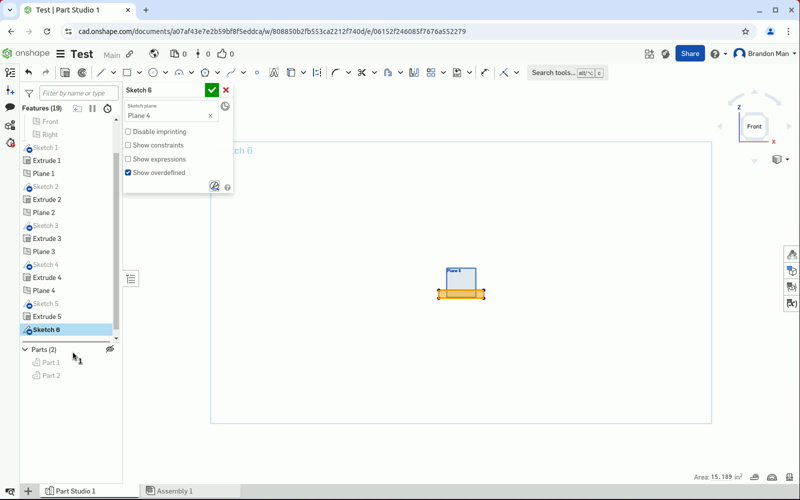
key(shift+y)
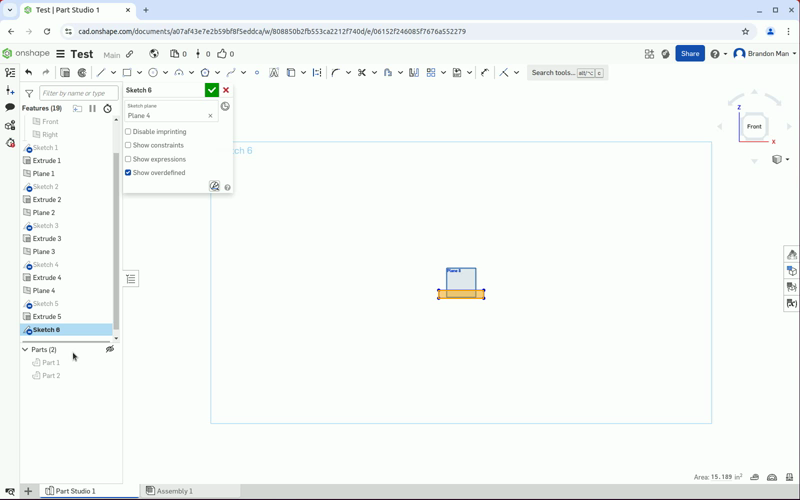
key(shift+e)
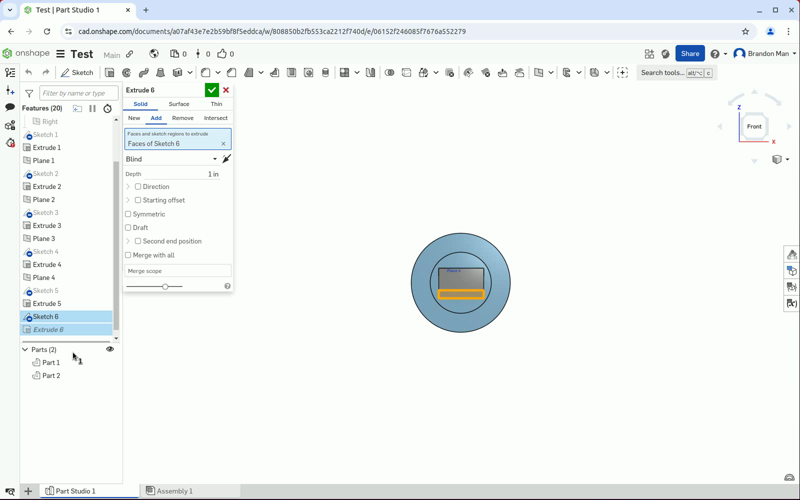
mouse_move(143, 106)
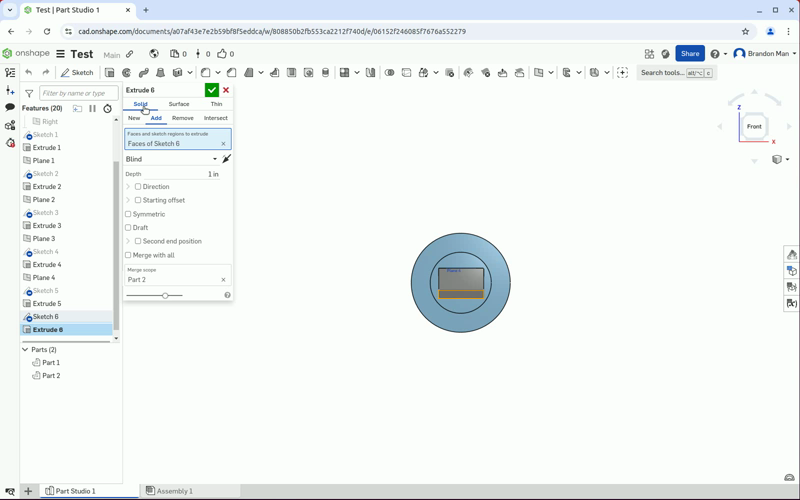
click(143, 106)
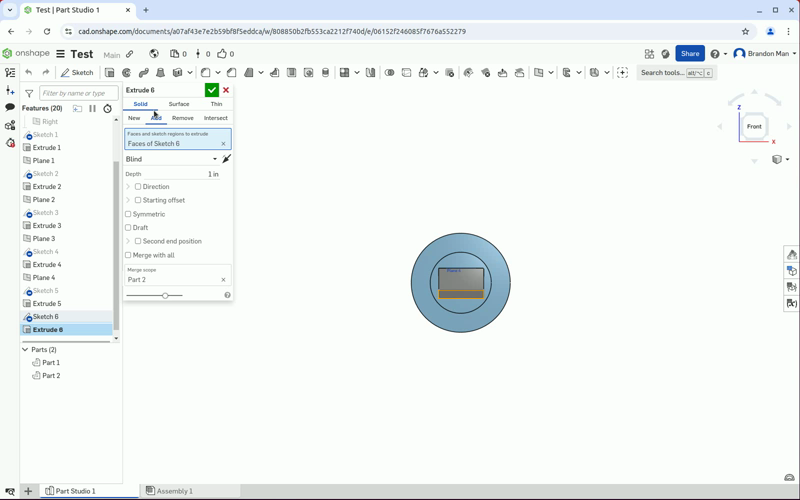
mouse_move(186, 120)
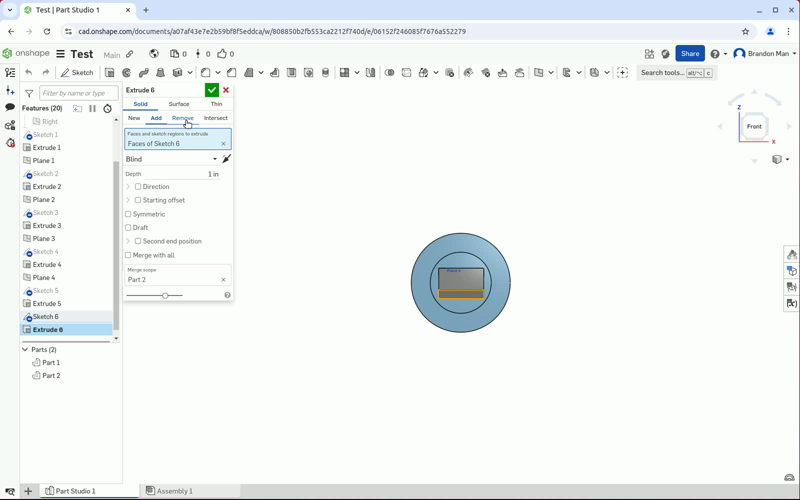
click(186, 120)
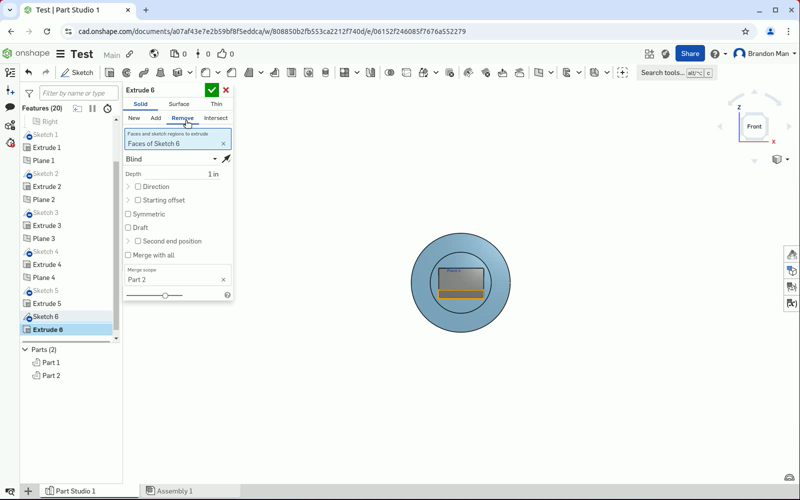
key(tab, 4)
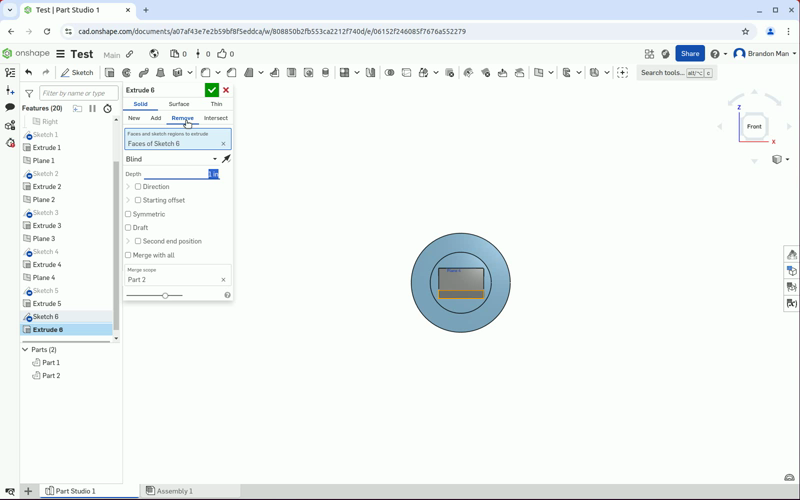
text(3.129)
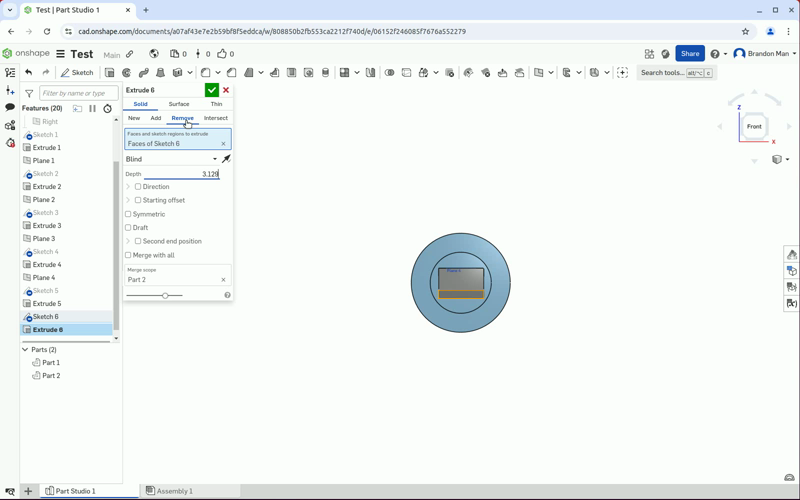
key(tab, 6)
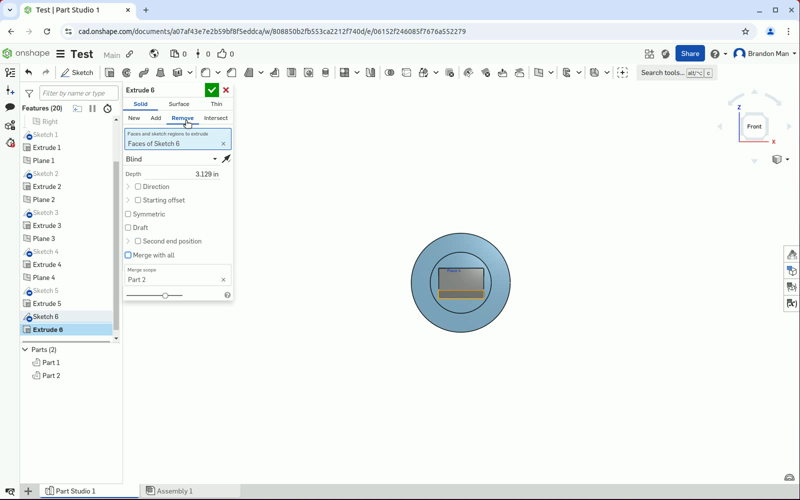
key(space)
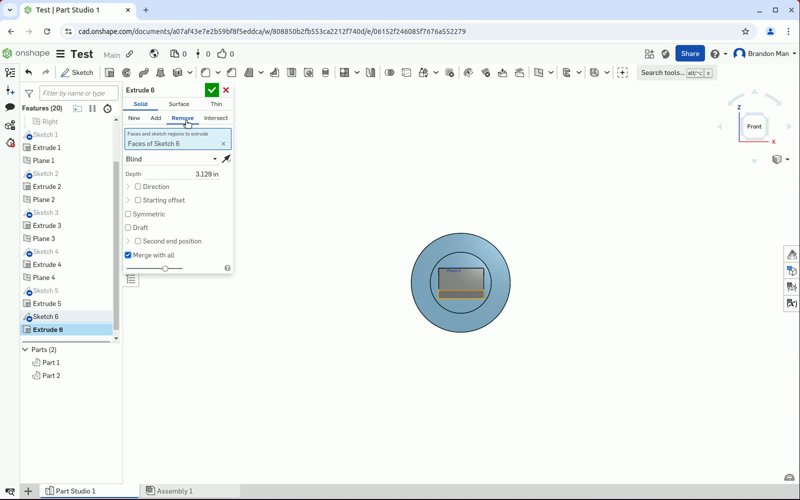
key(enter)
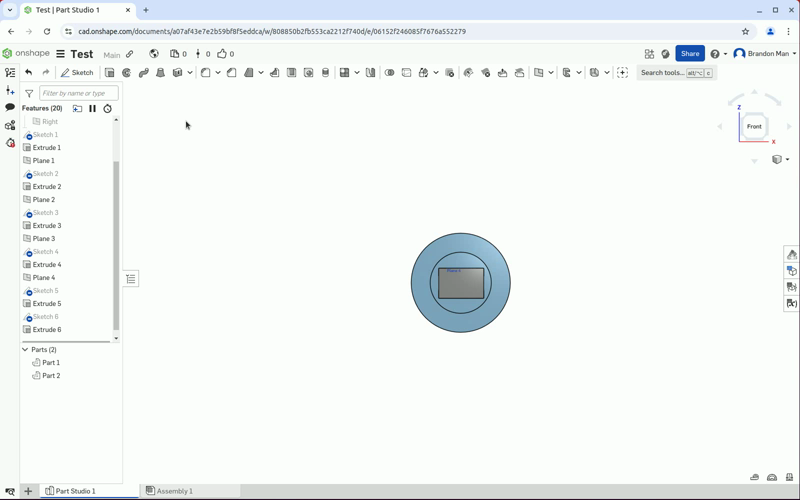
key(shift+h)
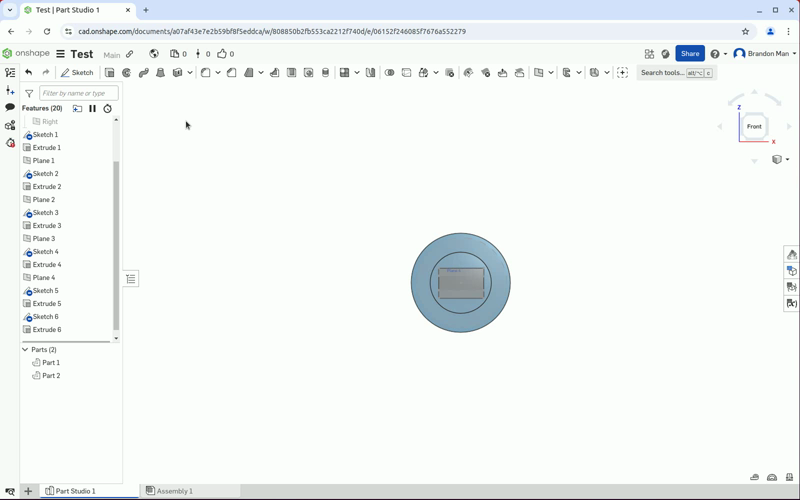
key(shift+h)
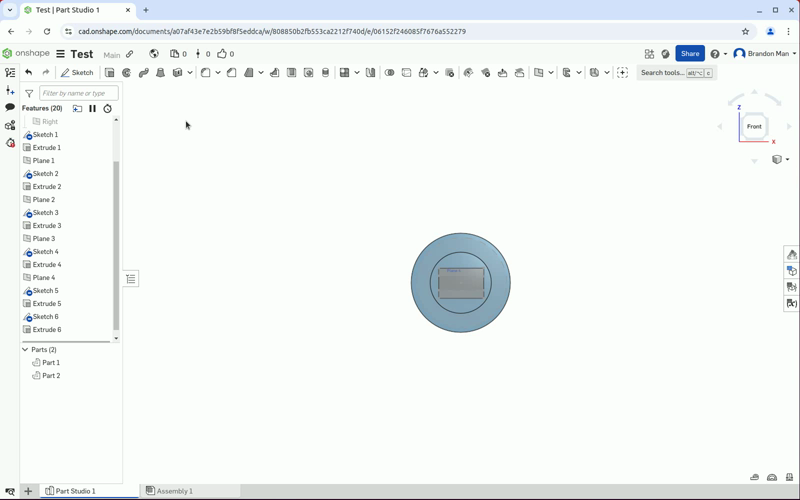
key(shift+7)
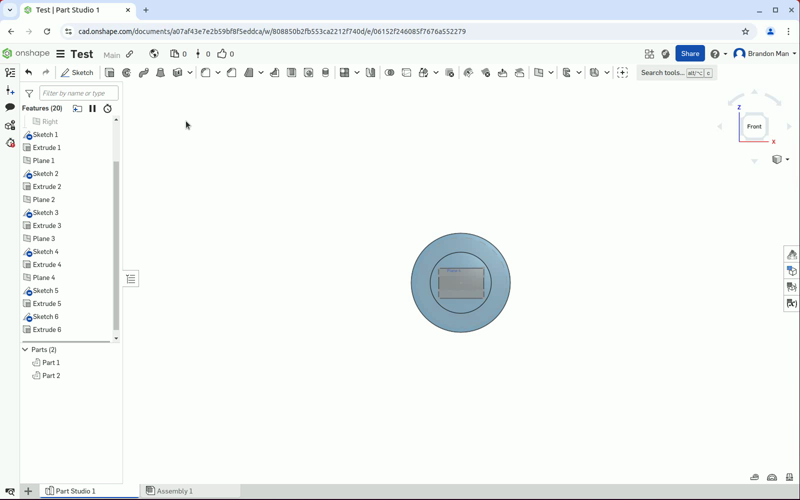
key(left, 2)
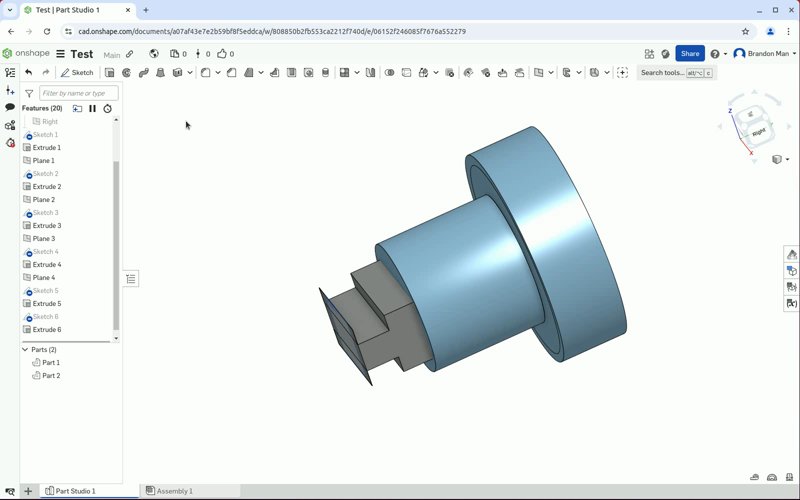
key(down, 2)
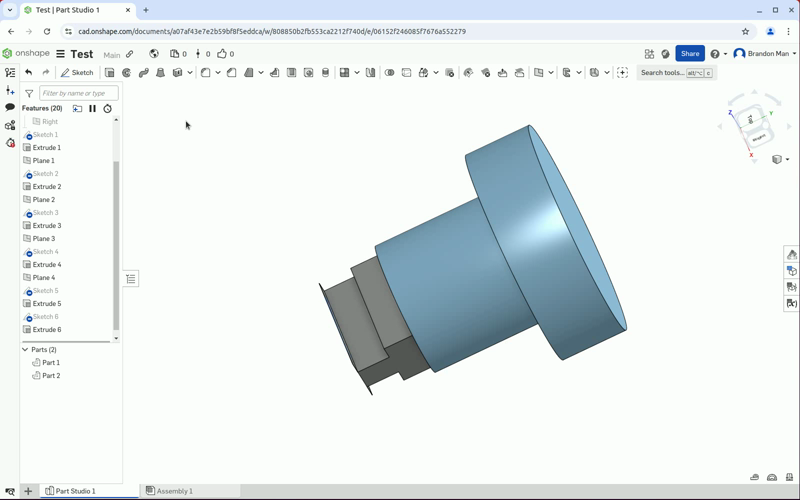
key(up, 2)
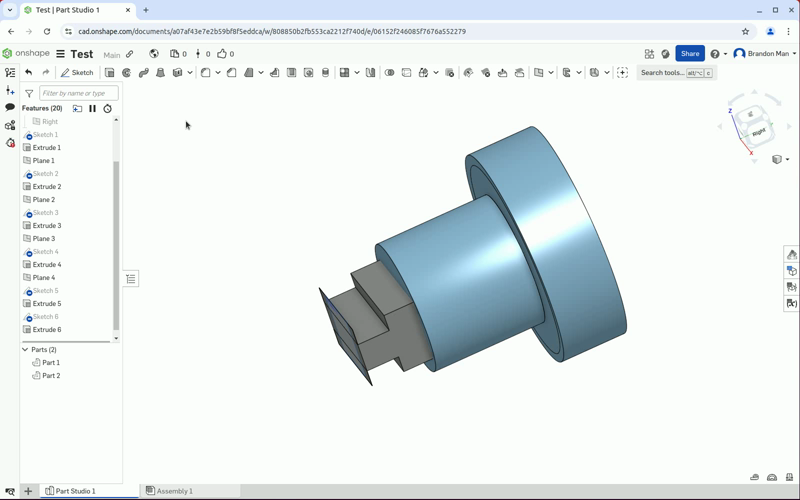
key(right, 2)
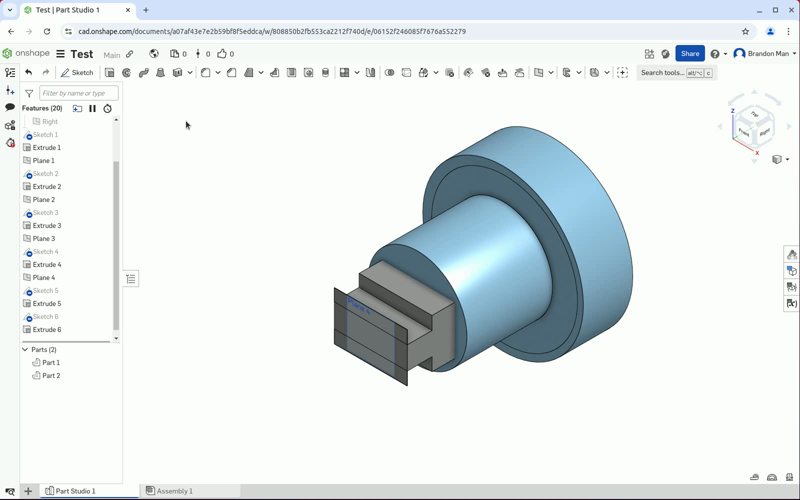
mouse_move(69, 137)
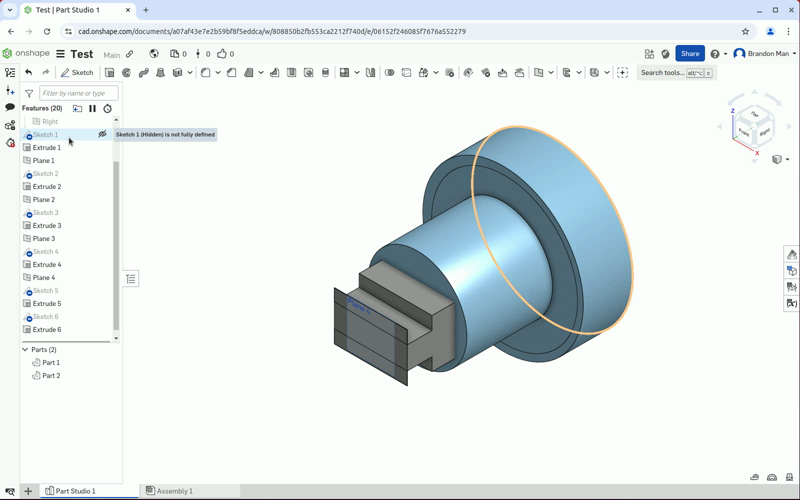
click(69, 137)